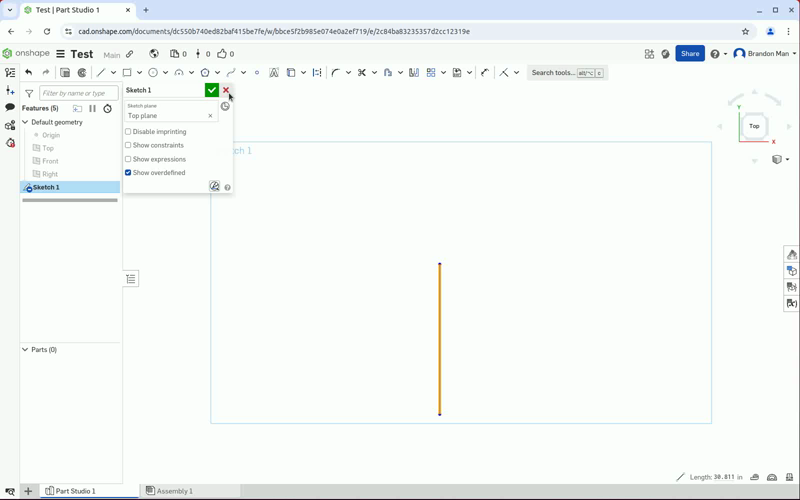
key(shift+h)
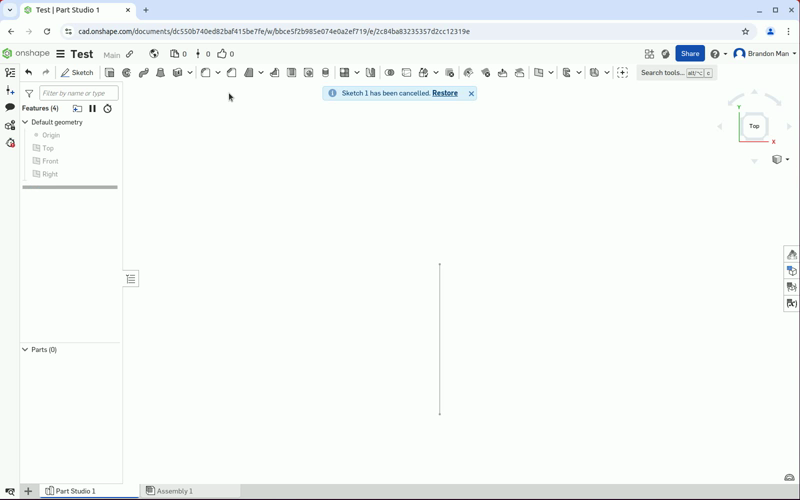
mouse_move(73, 352)
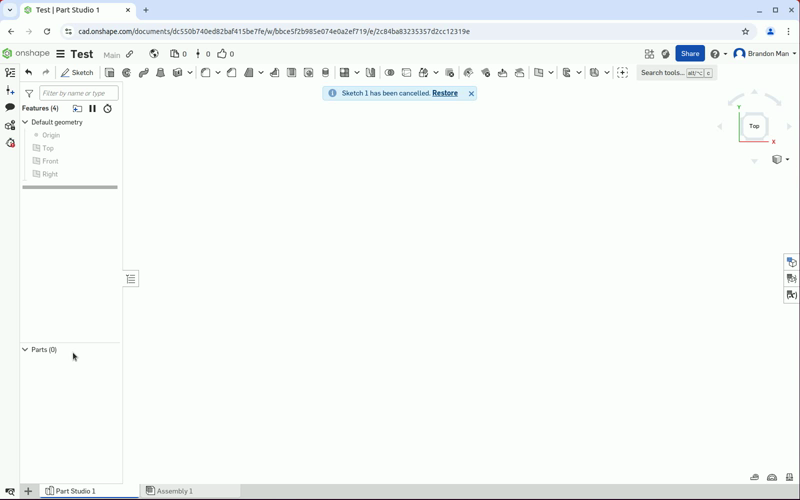
key(y)
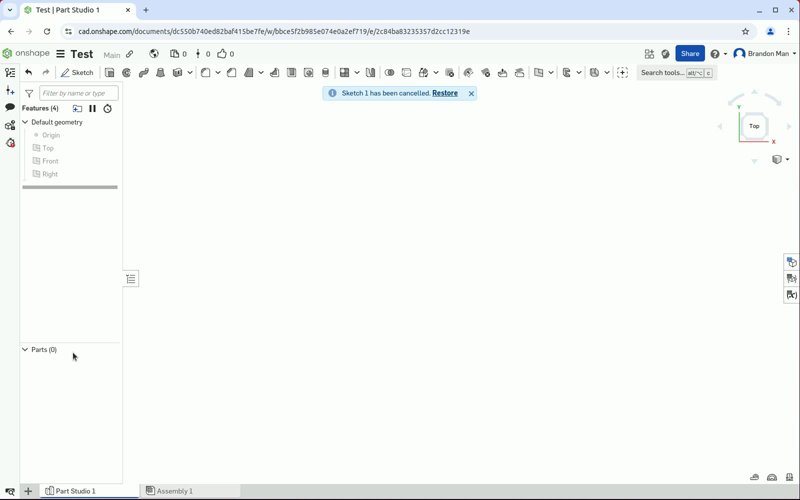
key(shift+p)
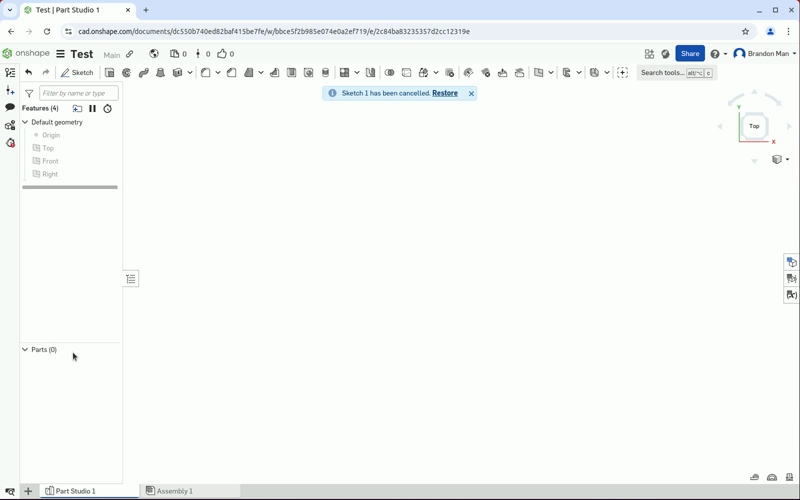
key(space)
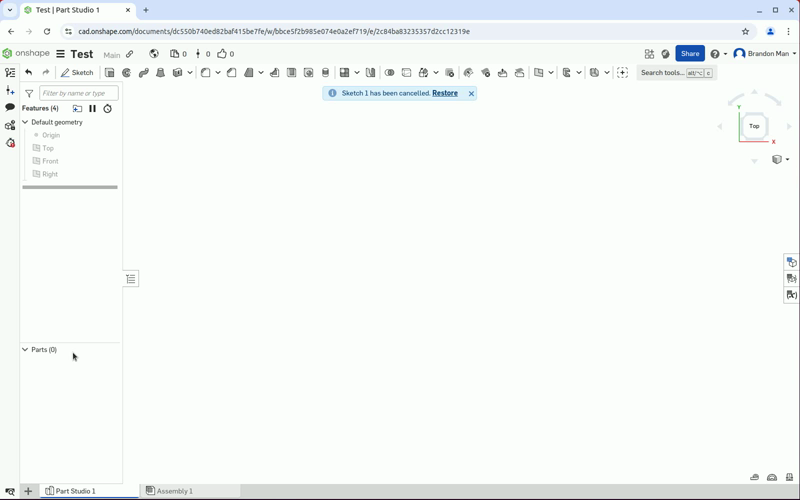
key_down(shift)
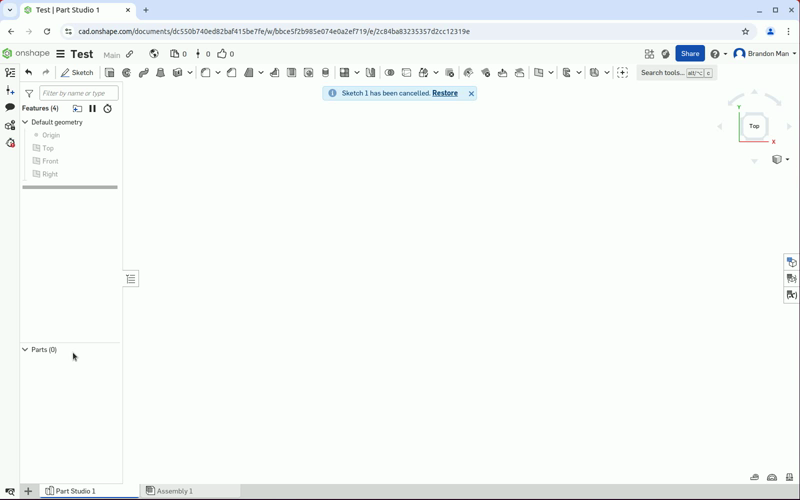
key(up)
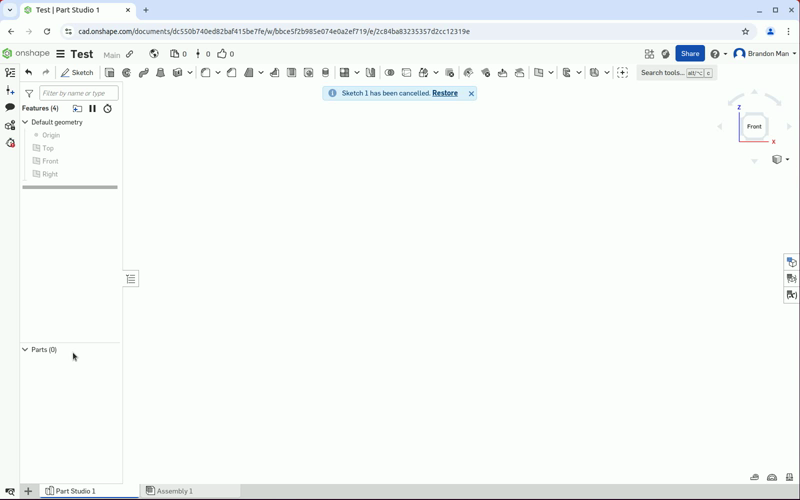
key_up(shift)
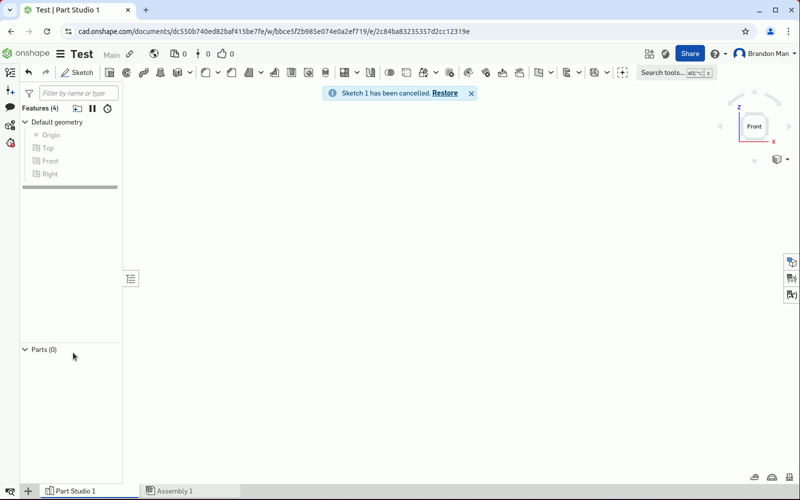
mouse_move(73, 352)
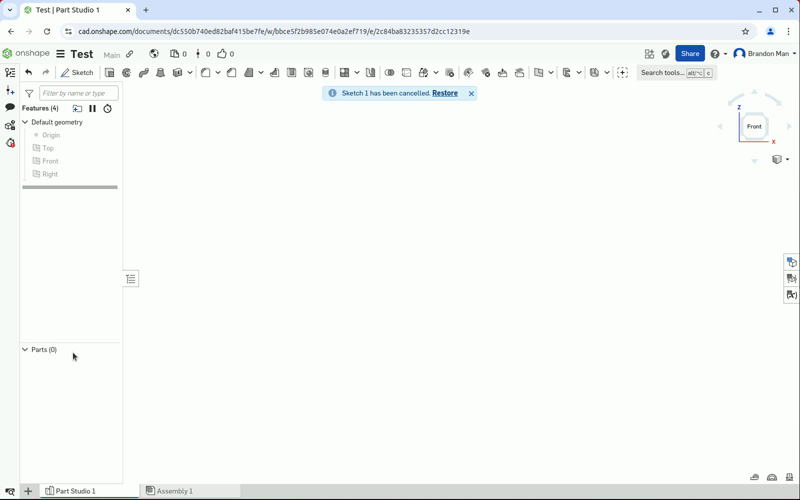
key(shift+y)
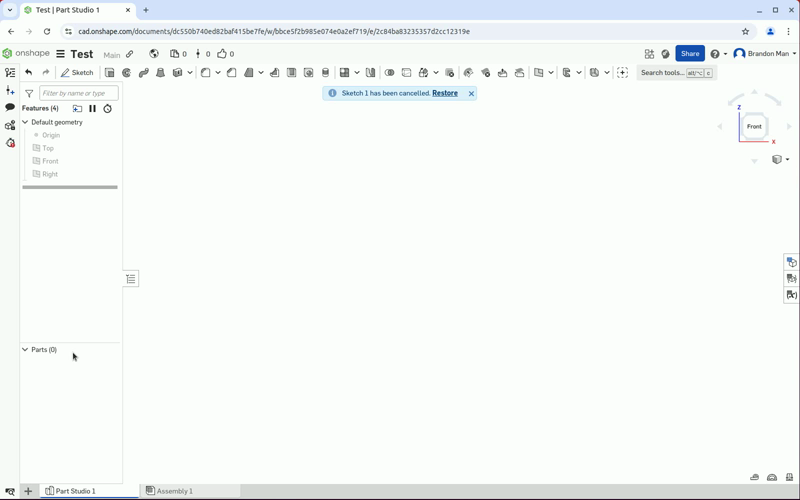
key(shift+s)
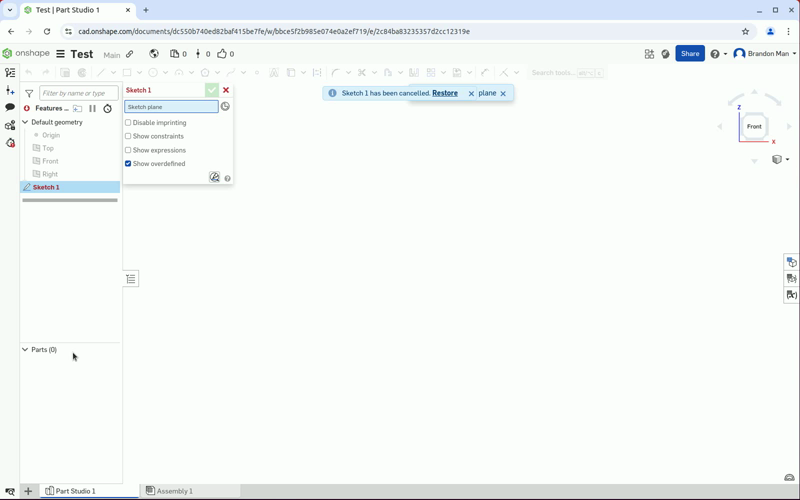
mouse_move(73, 163)
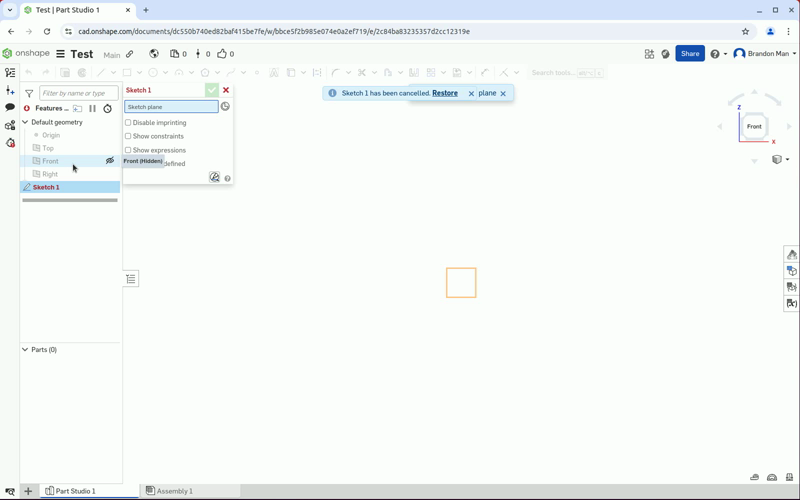
click(73, 163)
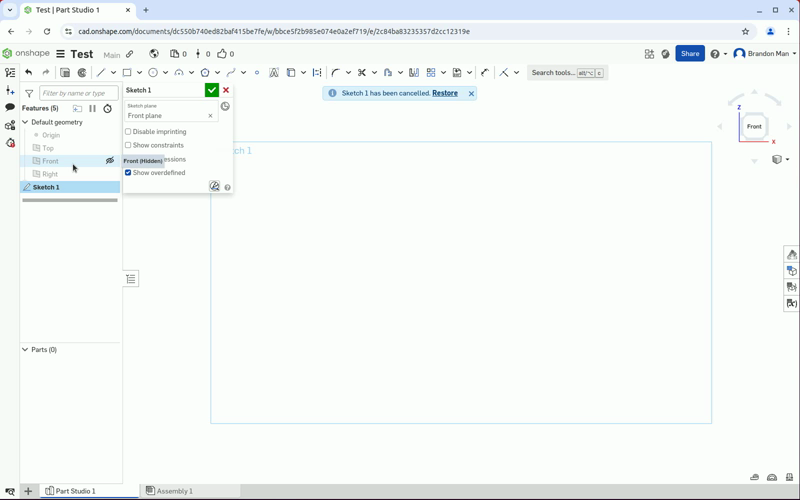
mouse_move(73, 352)
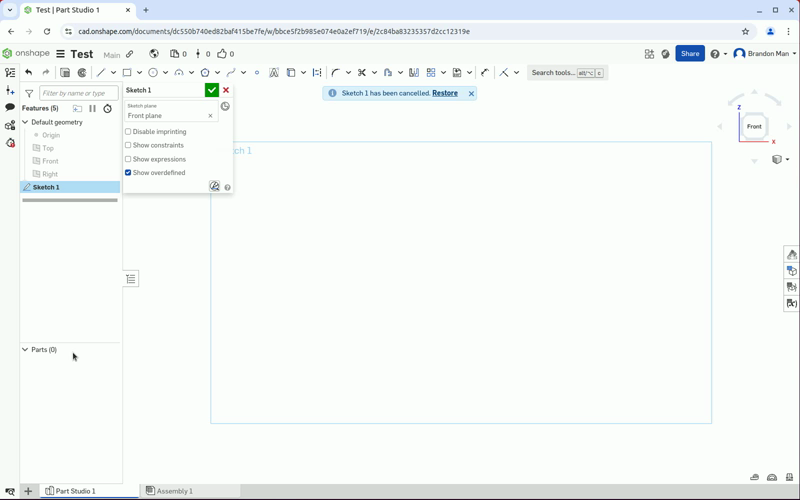
key(y)
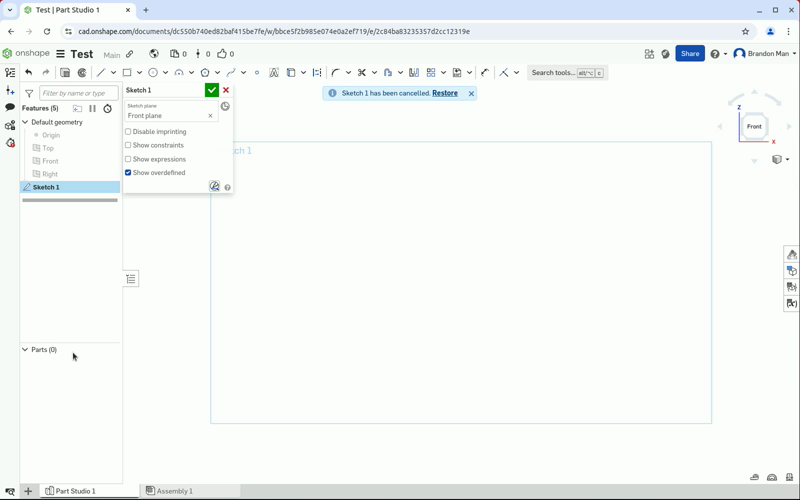
key(l)
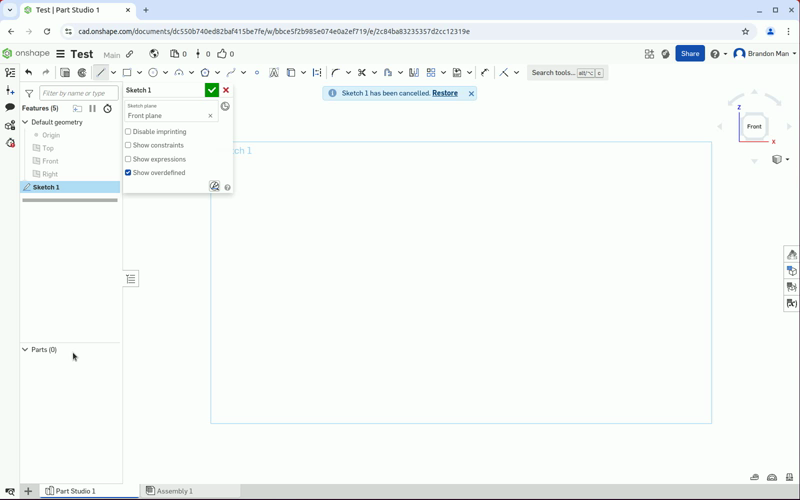
key_down(shift)
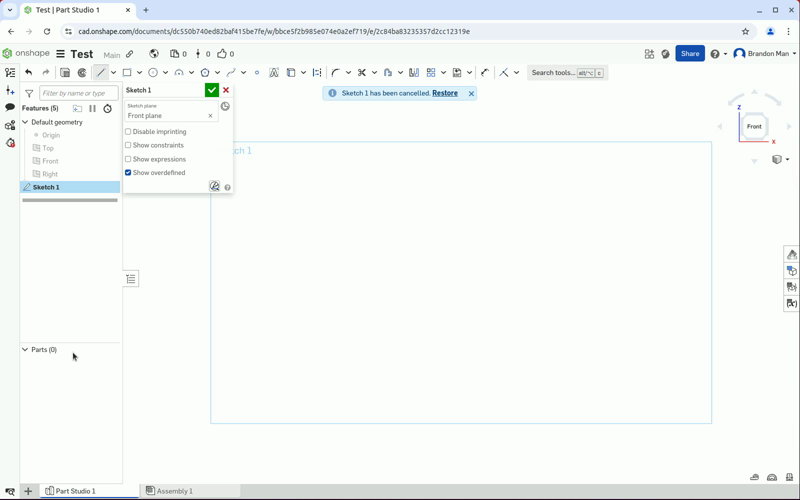
mouse_move(460, 282)
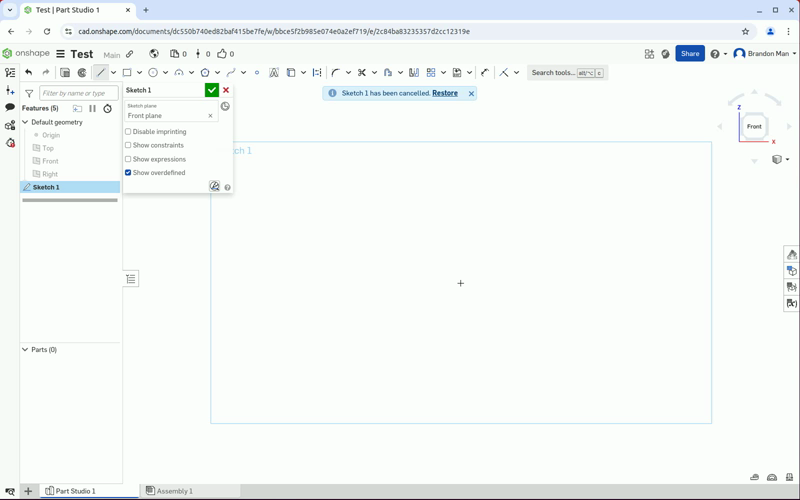
click(460, 282)
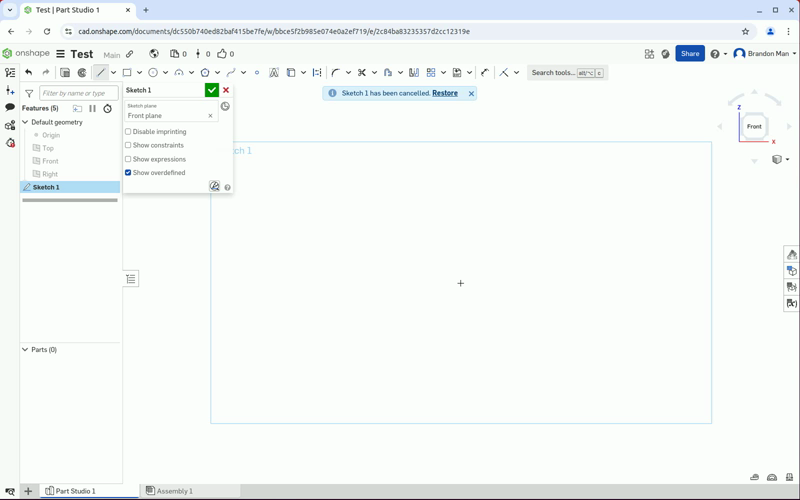
key_up(shift)
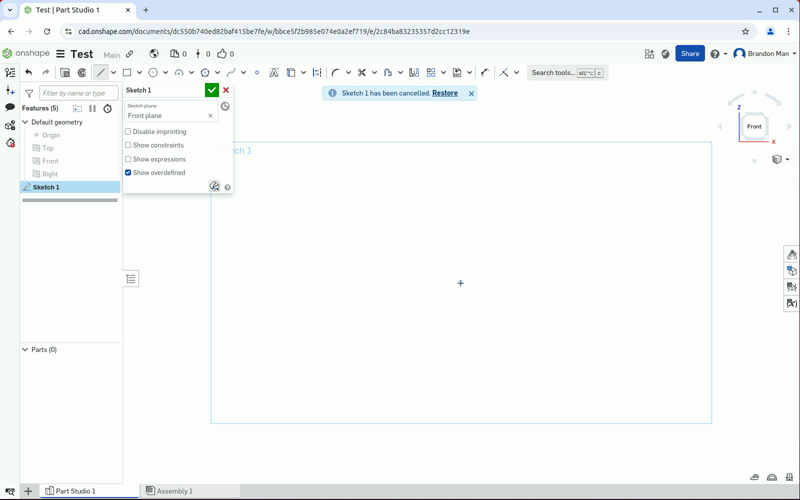
key_down(shift)
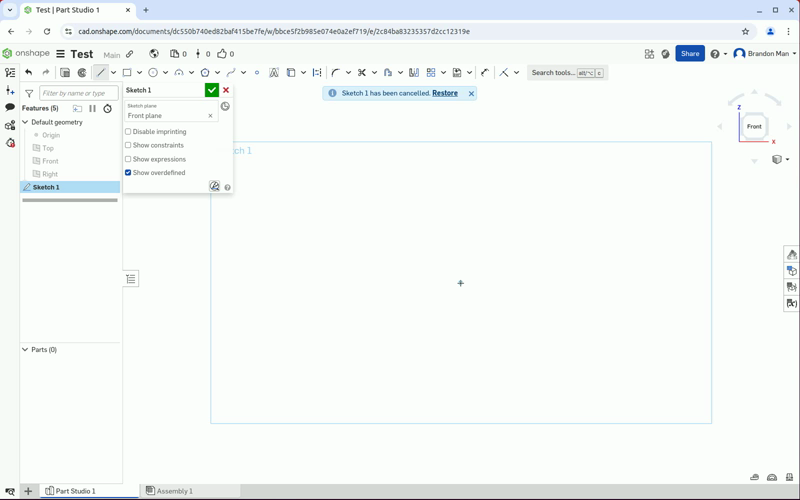
mouse_move(573, 282)
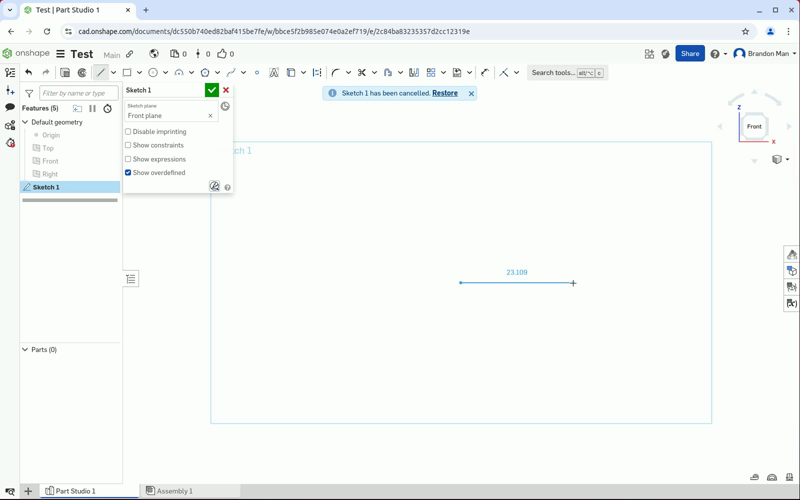
click(573, 282)
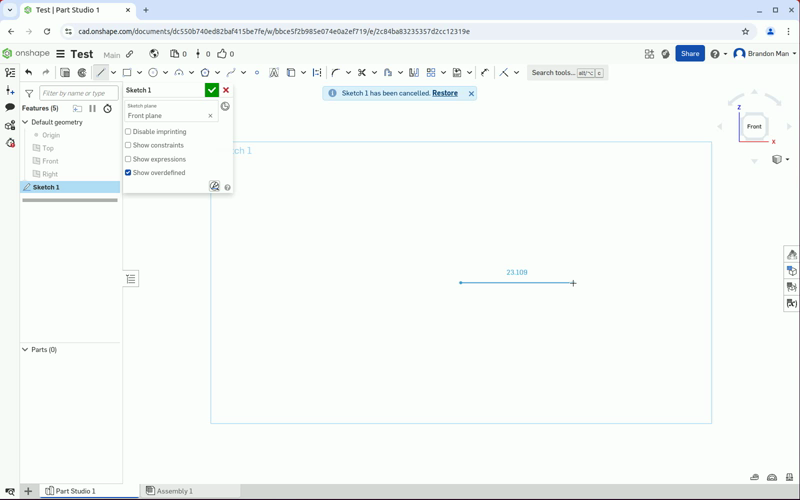
key_up(shift)
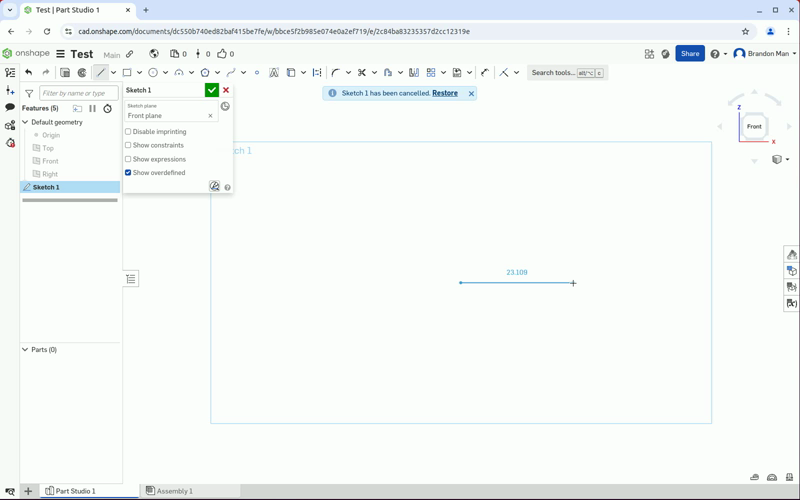
key_down(shift)
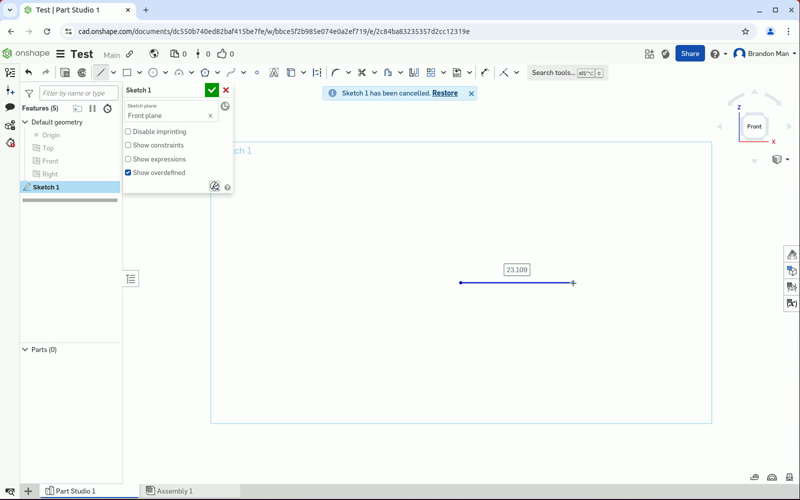
mouse_move(573, 189)
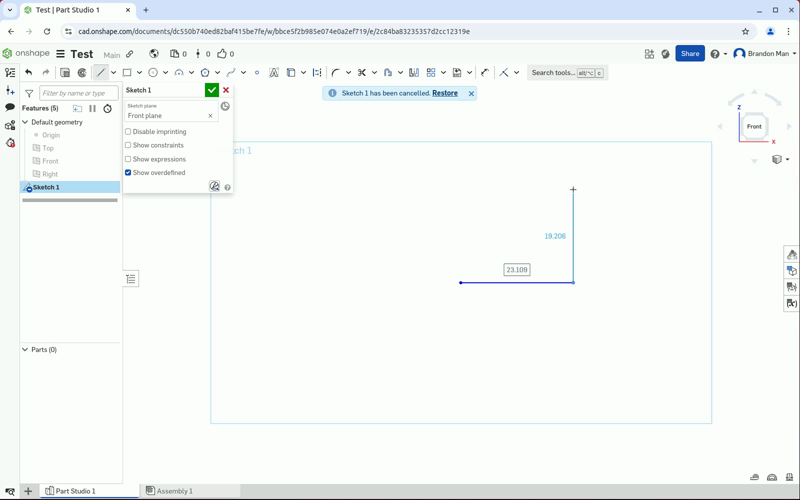
click(573, 189)
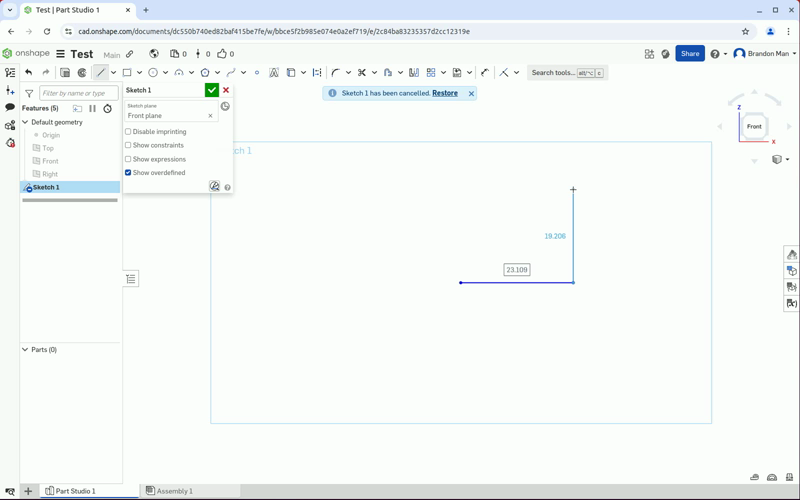
key_up(shift)
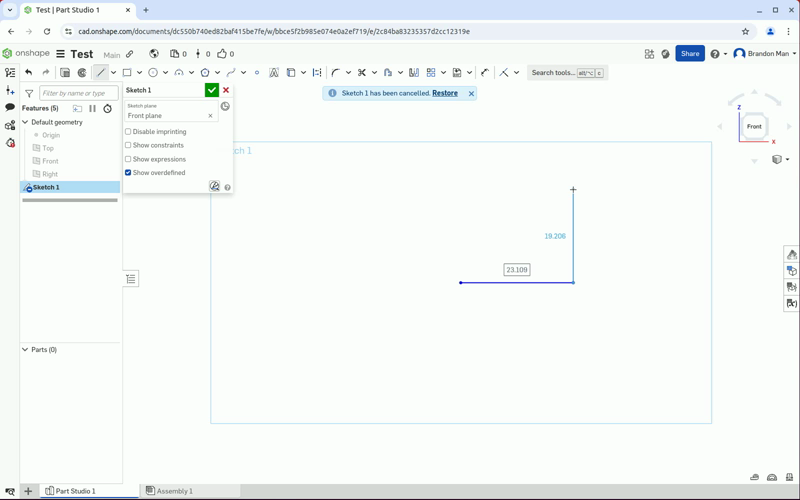
key_down(shift)
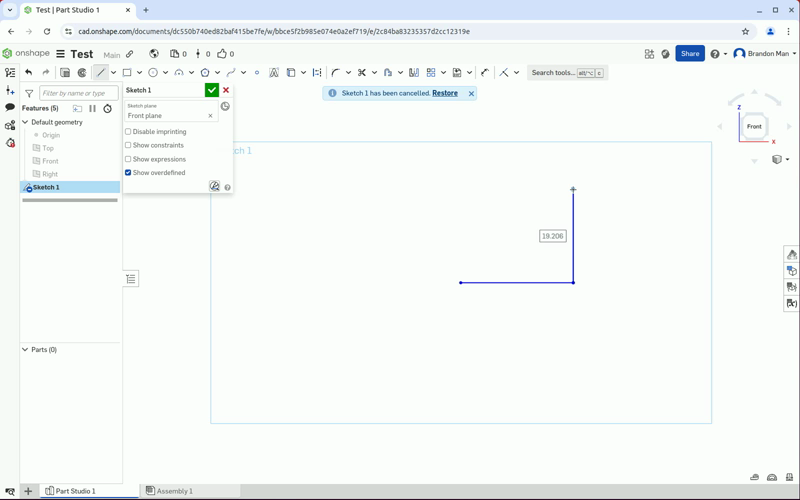
mouse_move(460, 189)
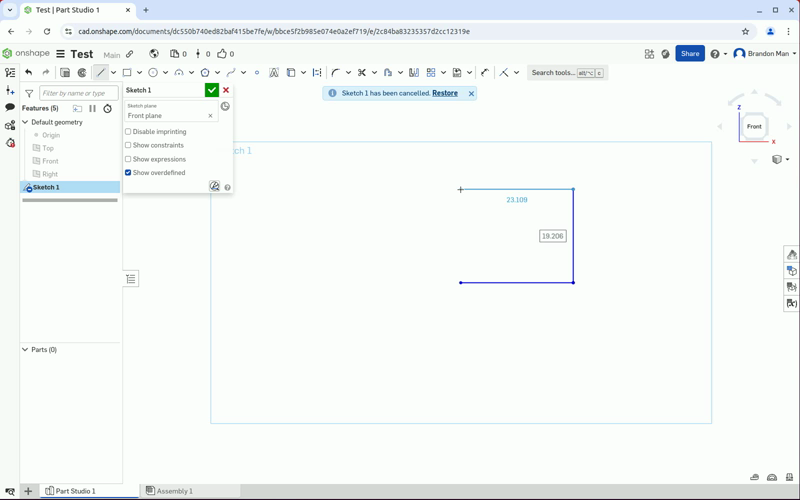
click(460, 189)
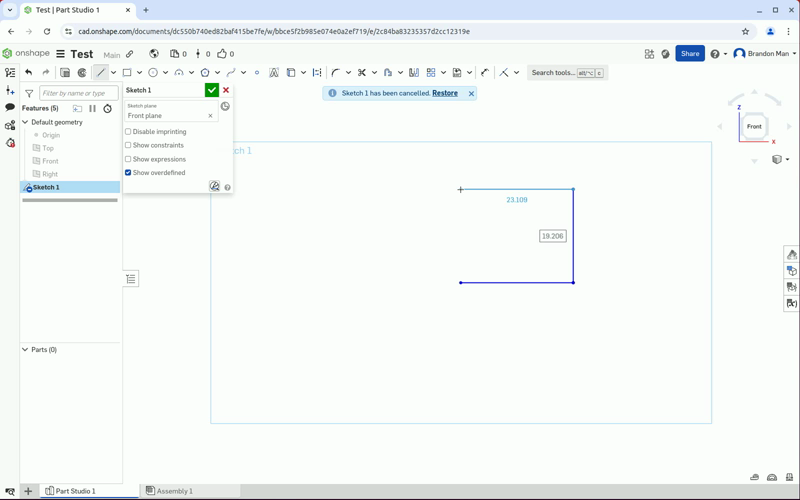
key_up(shift)
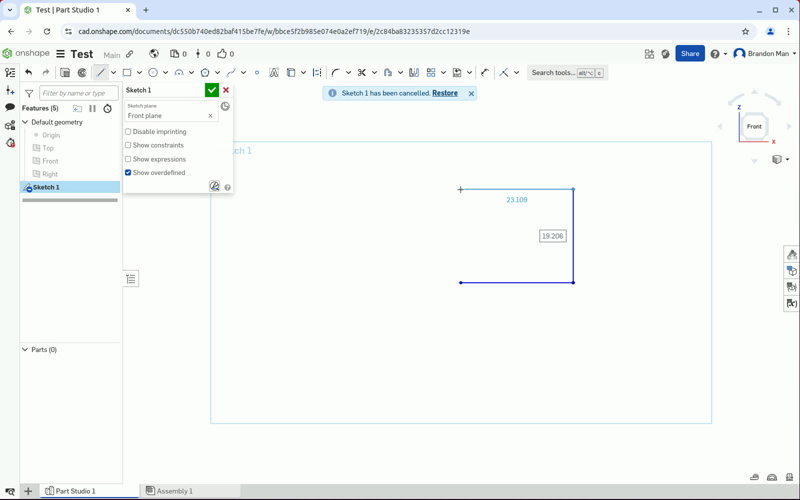
key_down(shift)
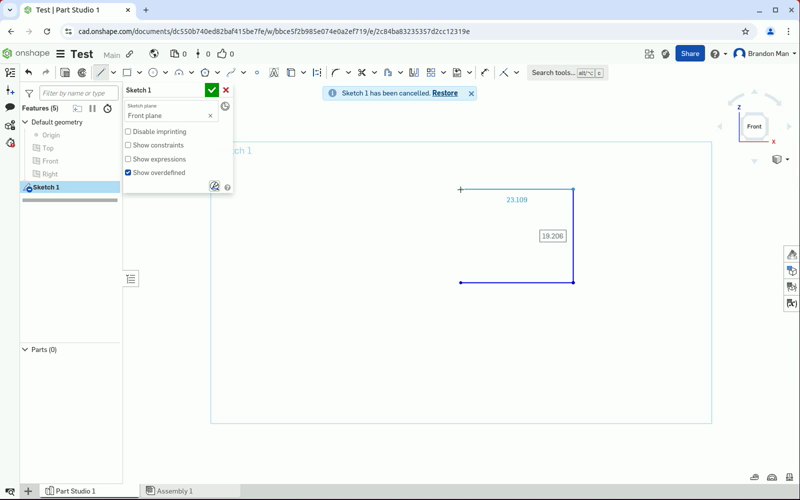
mouse_move(460, 282)
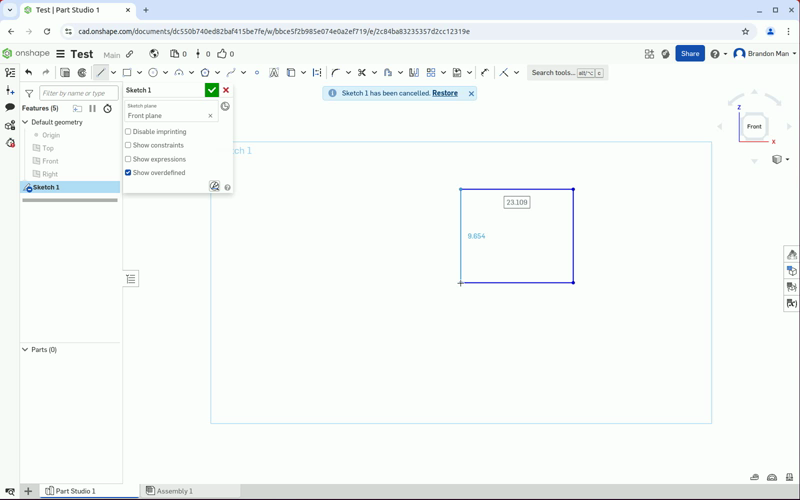
key_up(shift)
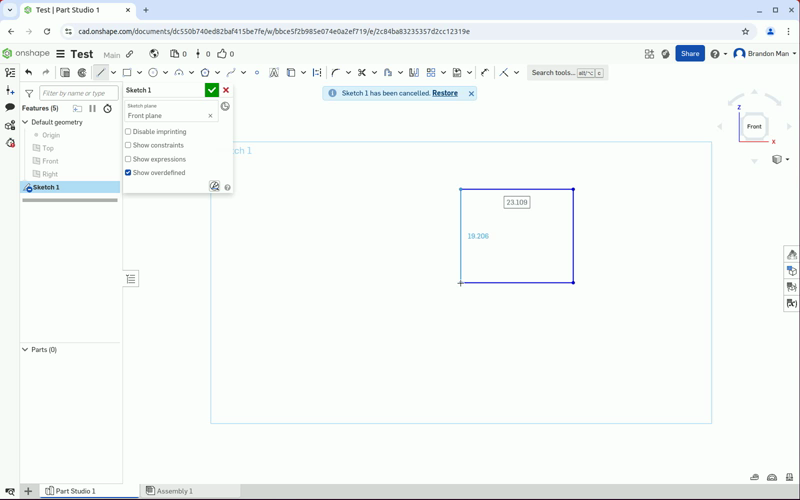
click(460, 282)
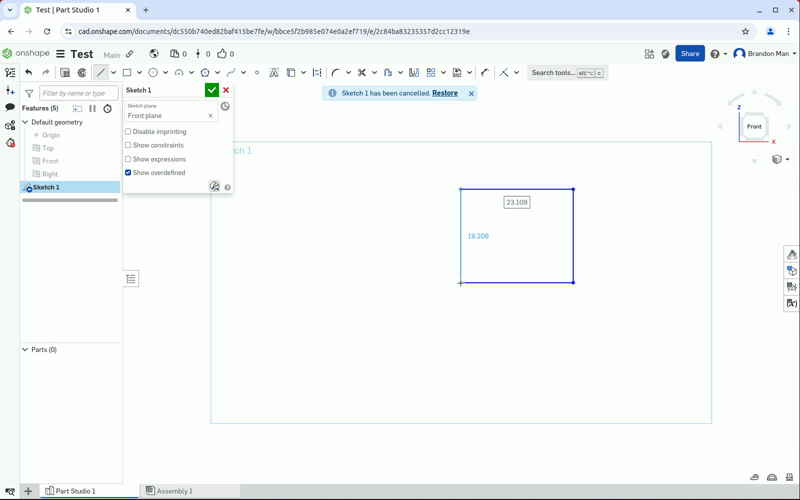
key(esc)
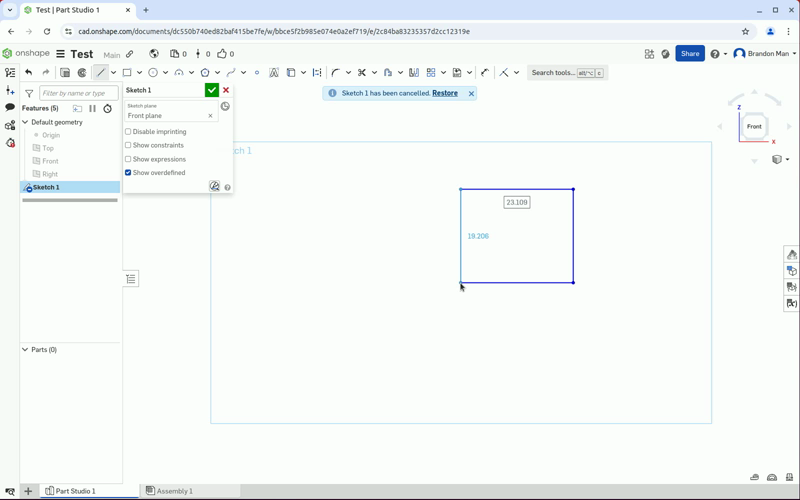
mouse_move(489, 233)
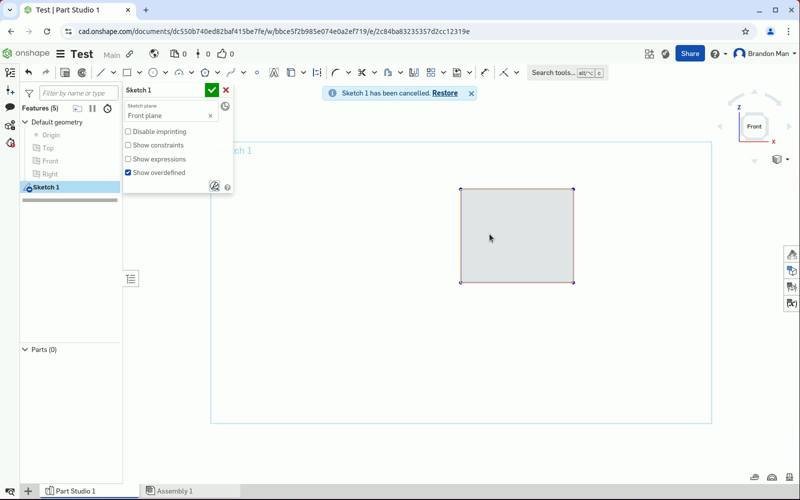
click(489, 233)
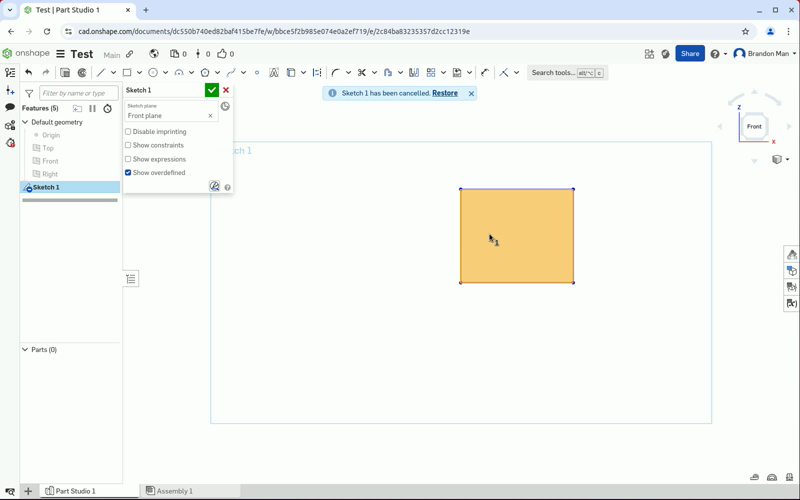
mouse_move(73, 352)
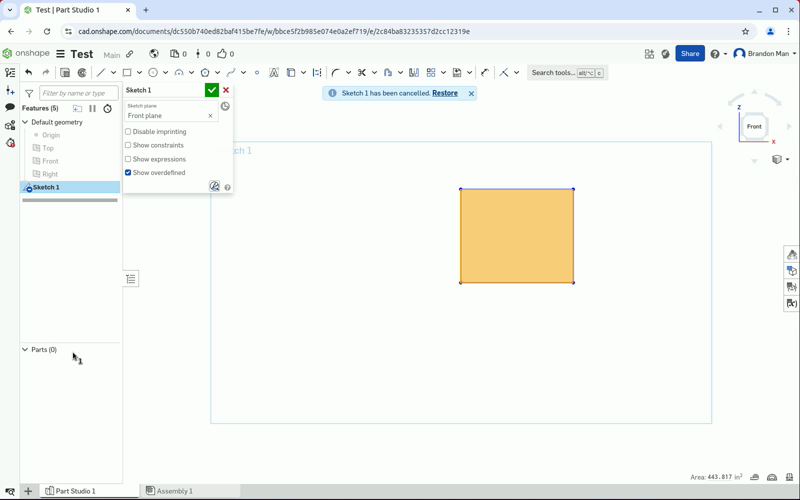
key(shift+y)
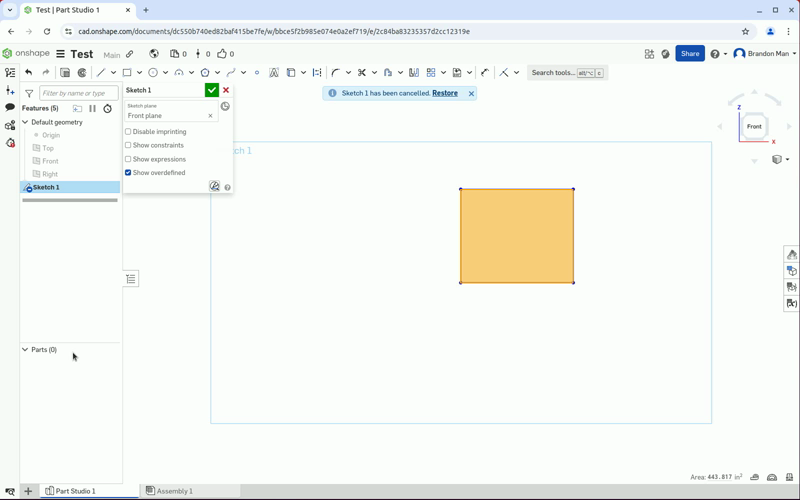
key(shift+e)
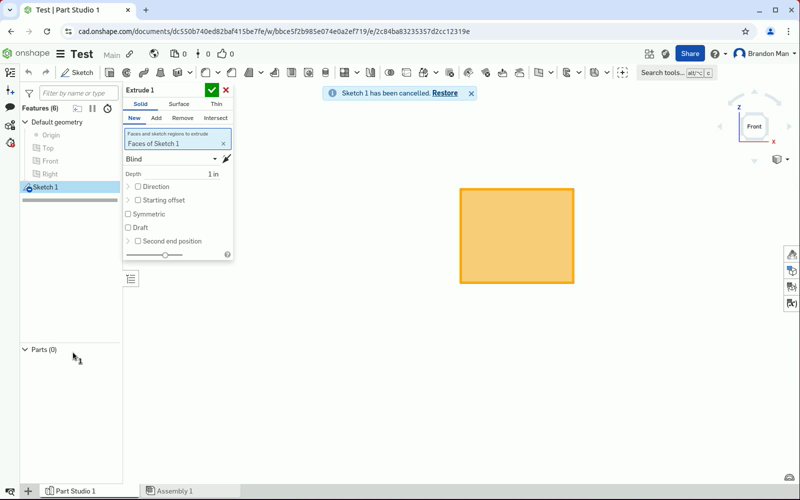
mouse_move(143, 106)
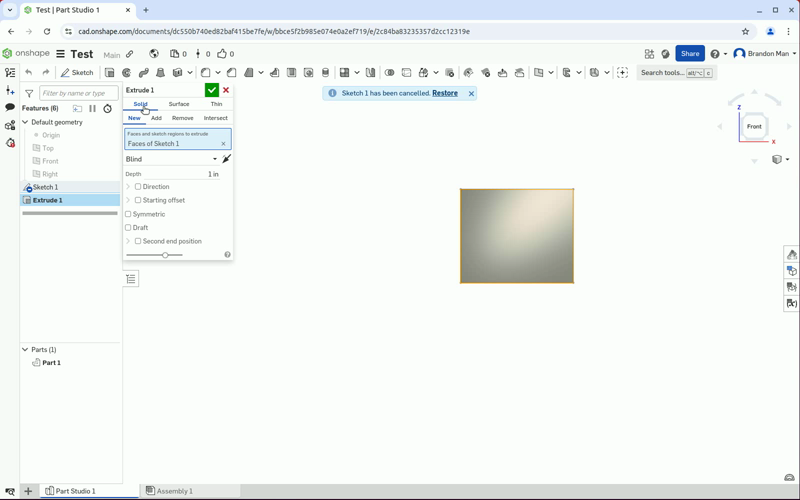
click(143, 106)
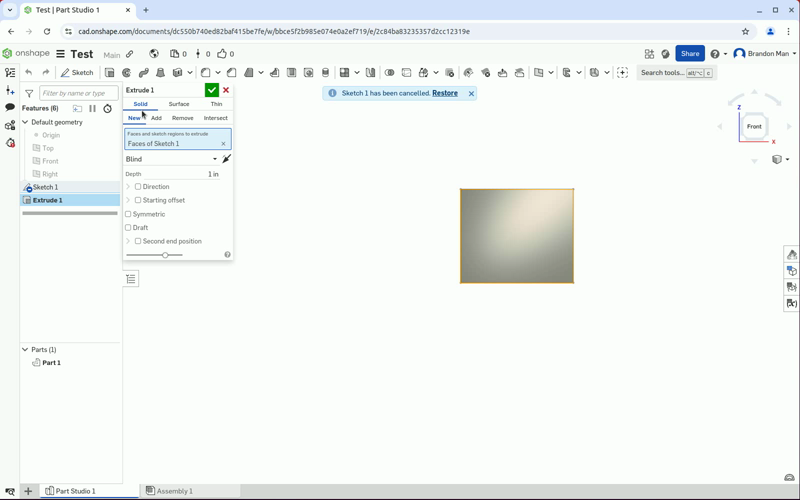
mouse_move(137, 120)
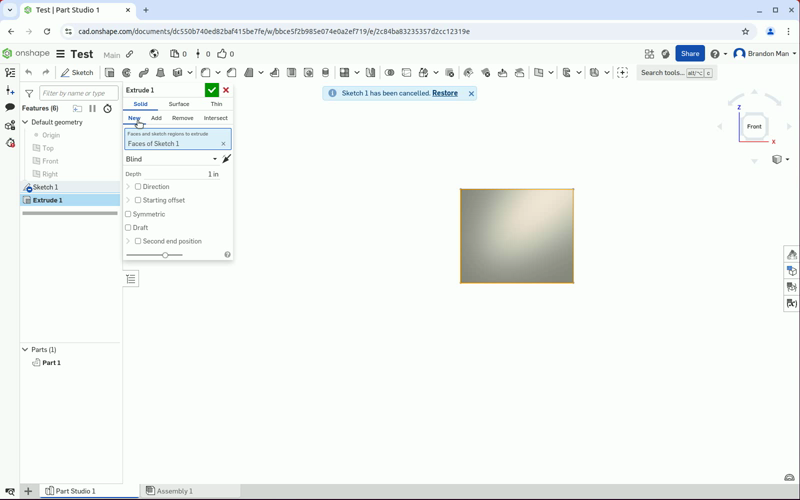
click(137, 120)
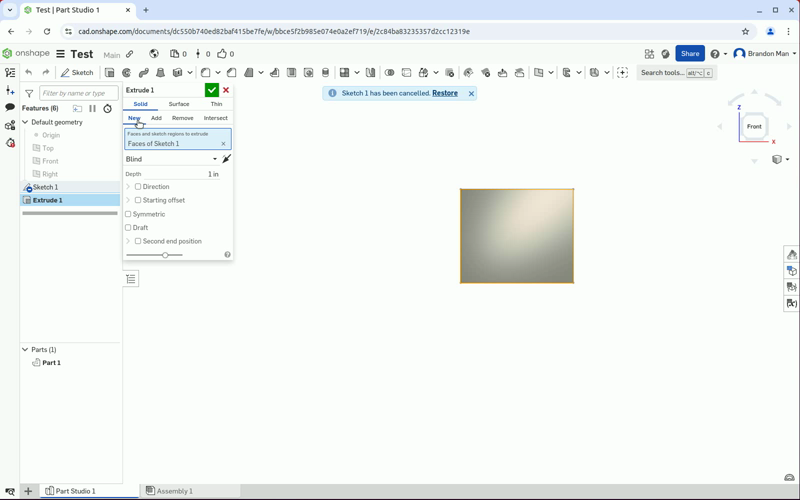
key(tab, 4)
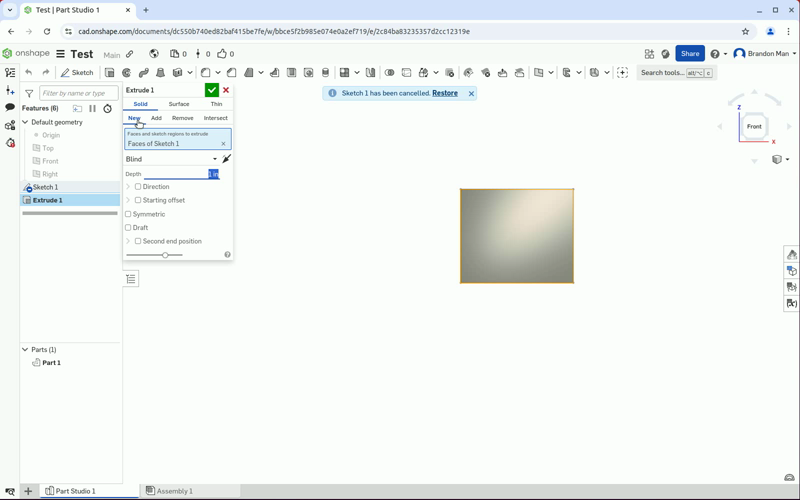
text(15.405)
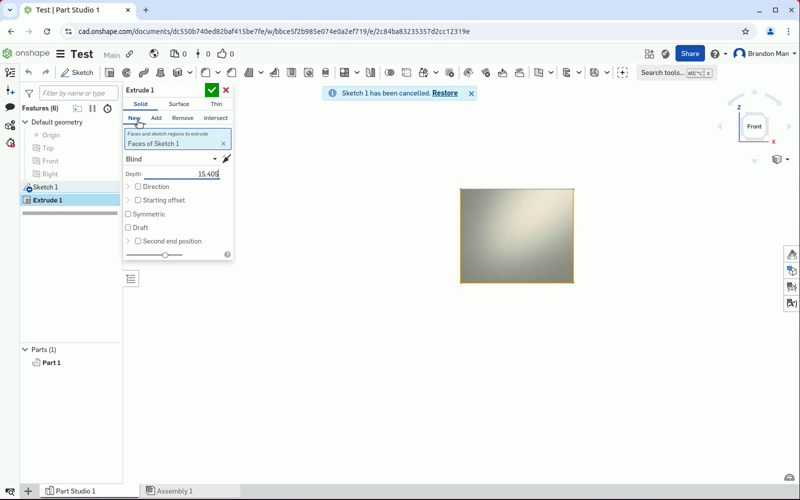
key(enter)
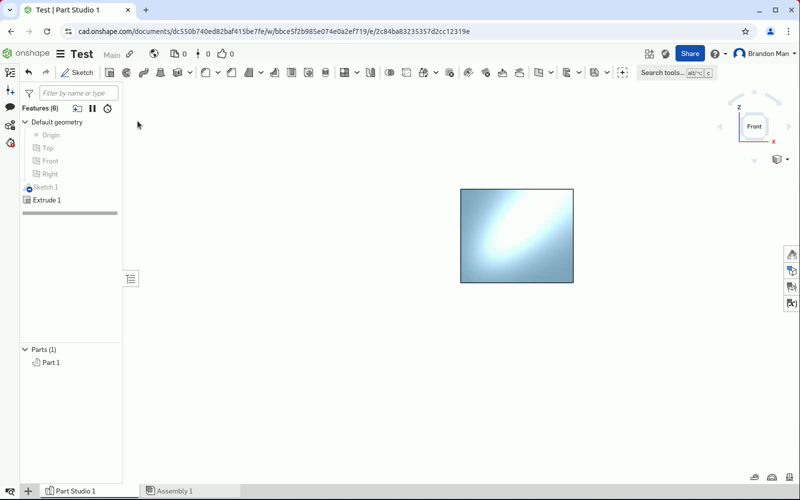
key(shift+h)
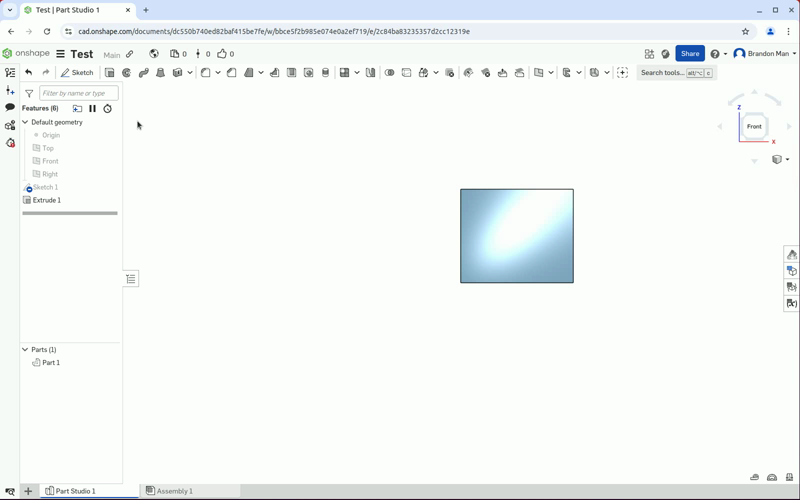
key(shift+h)
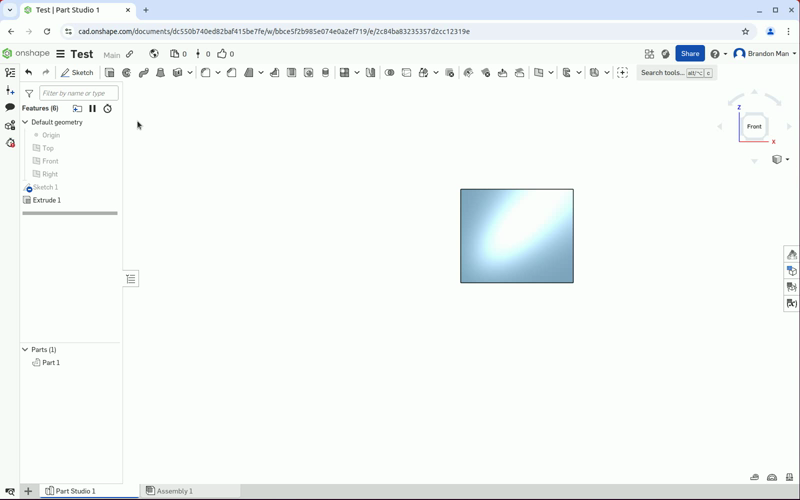
mouse_move(73, 189)
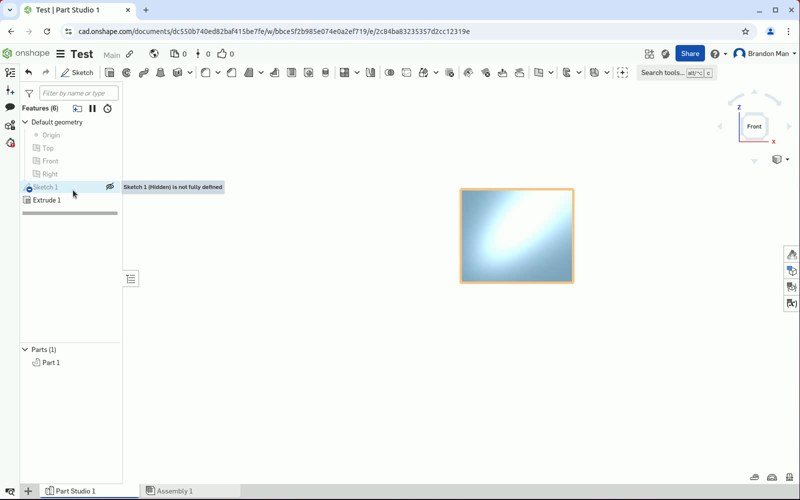
click(73, 189)
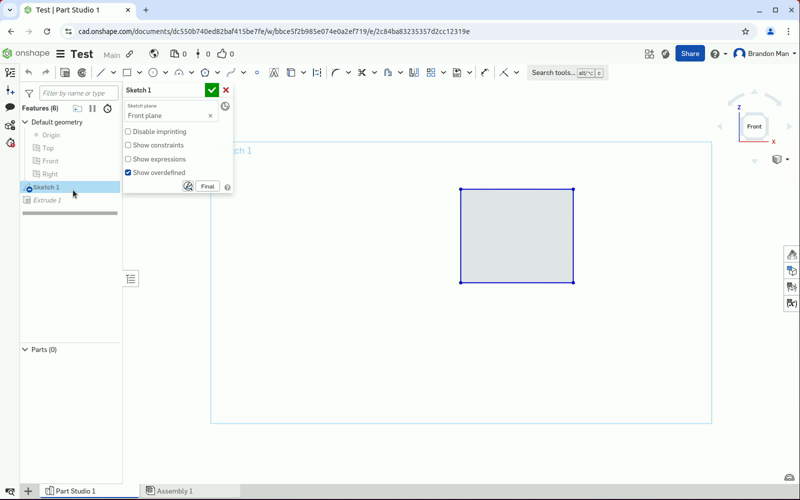
mouse_move(229, 92)
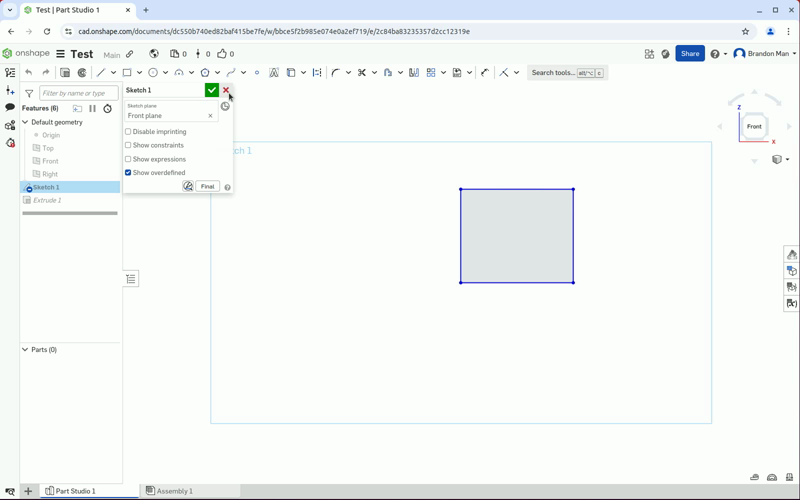
click(229, 92)
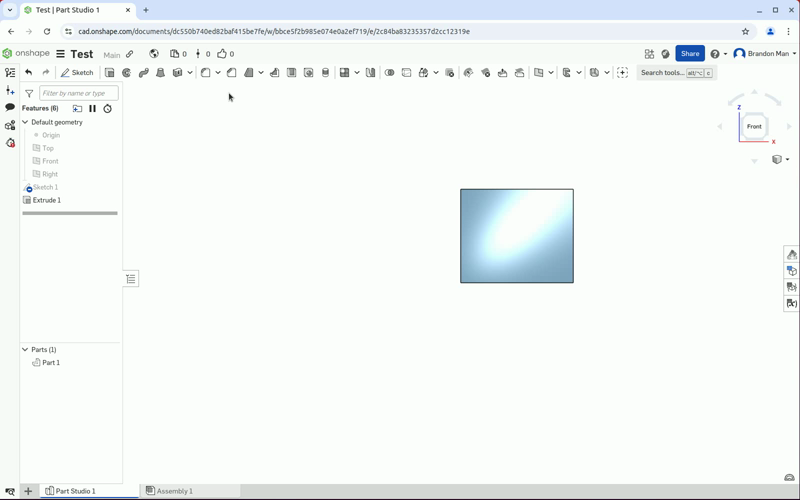
mouse_move(73, 352)
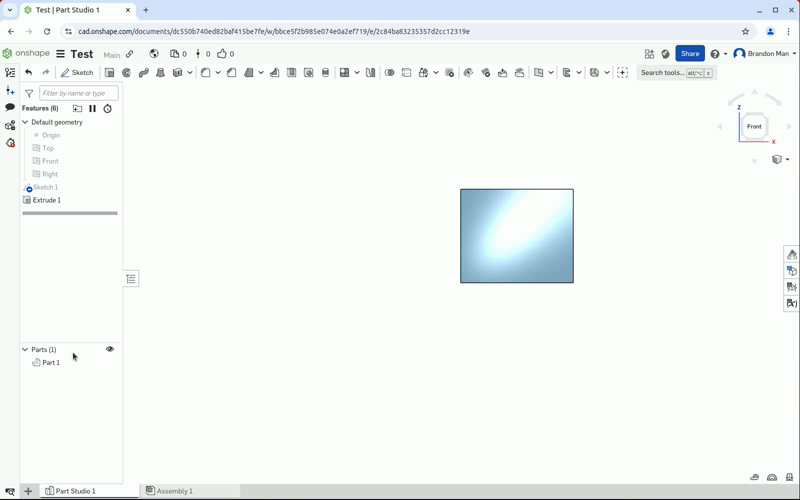
key(y)
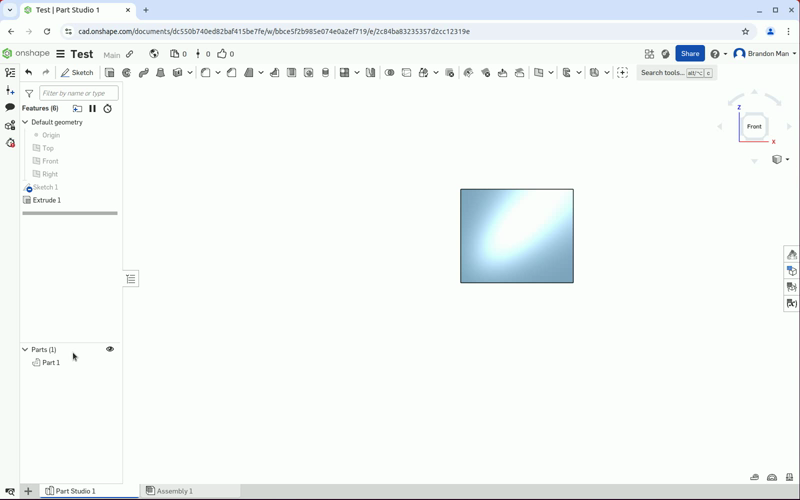
key(shift+p)
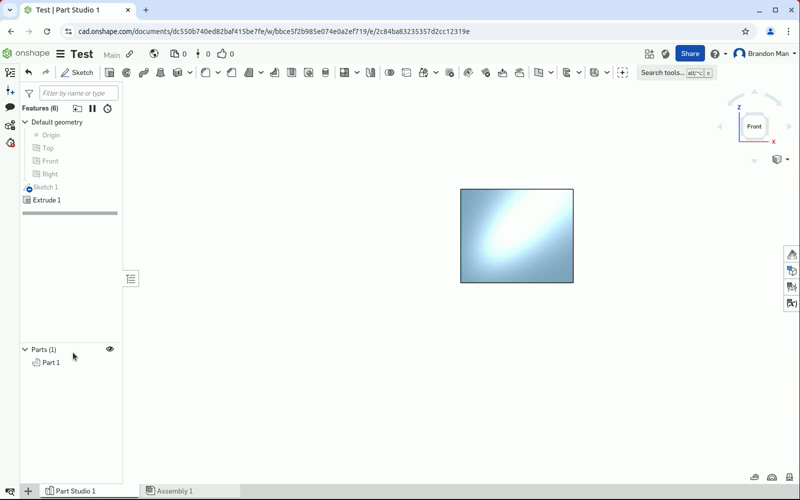
key(space)
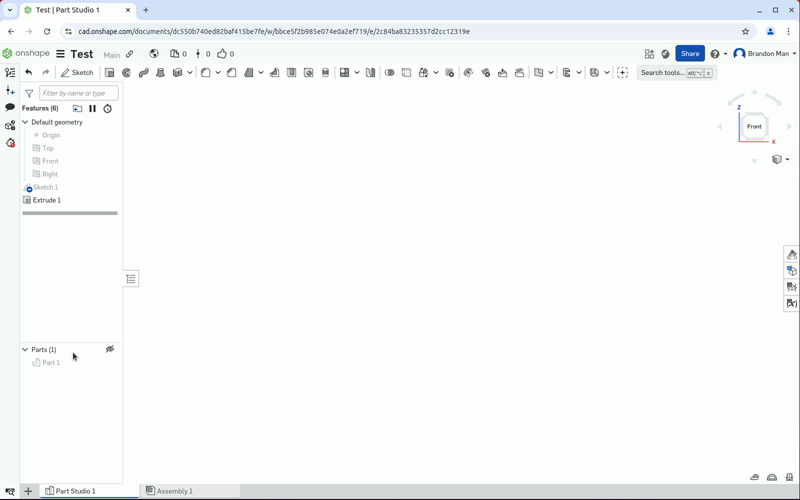
key_down(shift)
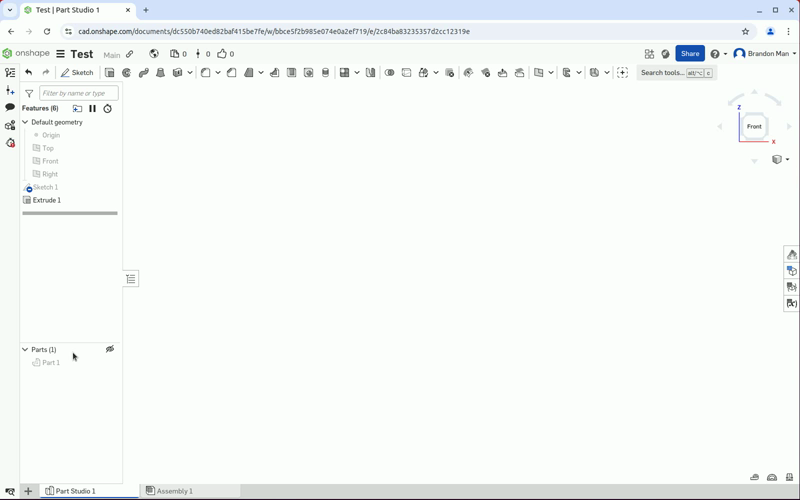
key(down)
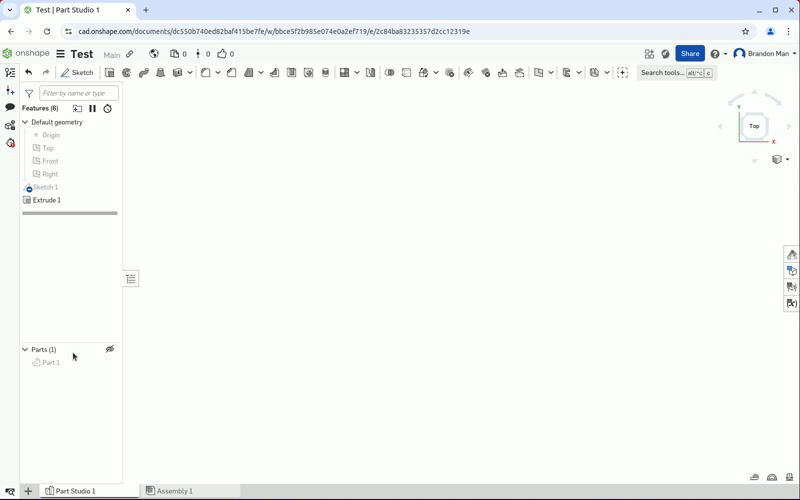
key_up(shift)
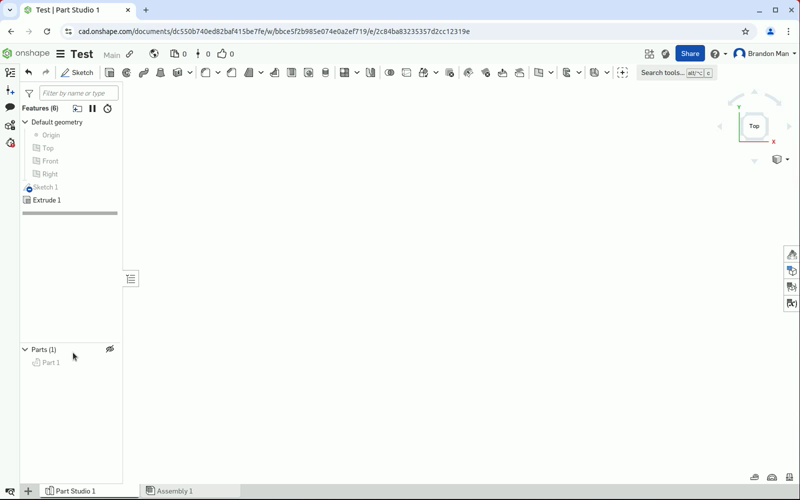
mouse_move(73, 352)
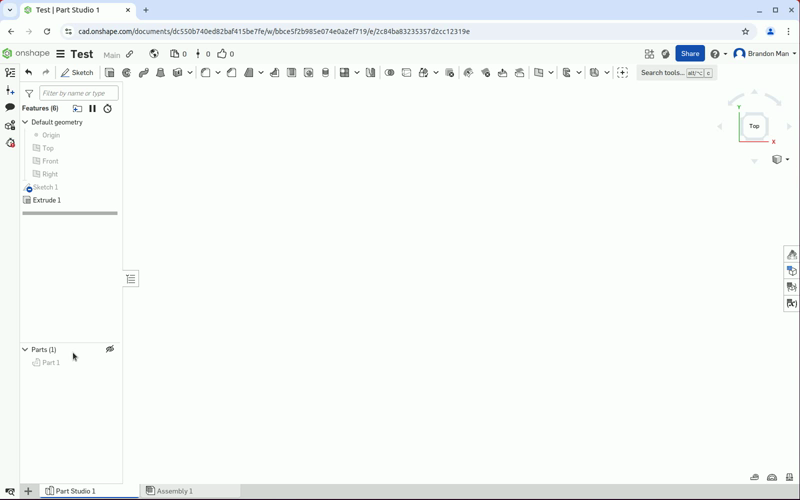
key(shift+y)
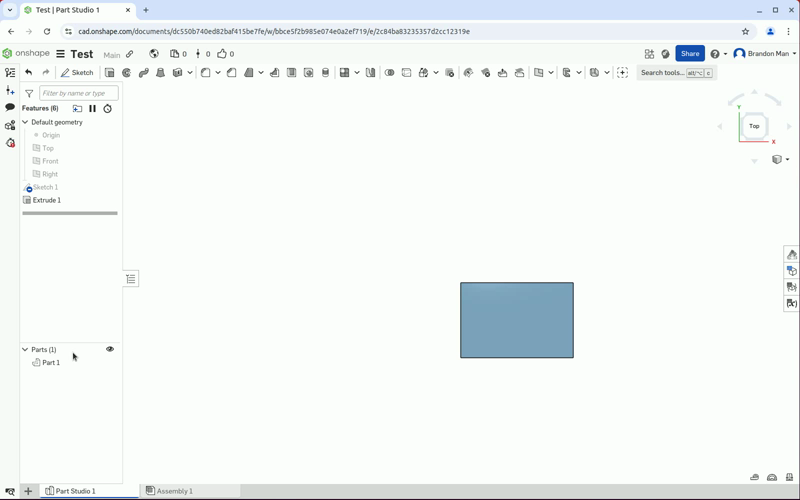
mouse_move(541, 75)
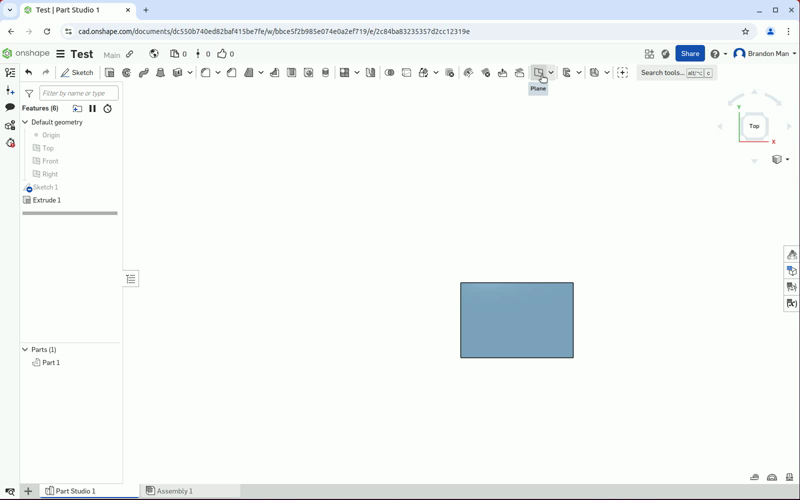
click(541, 75)
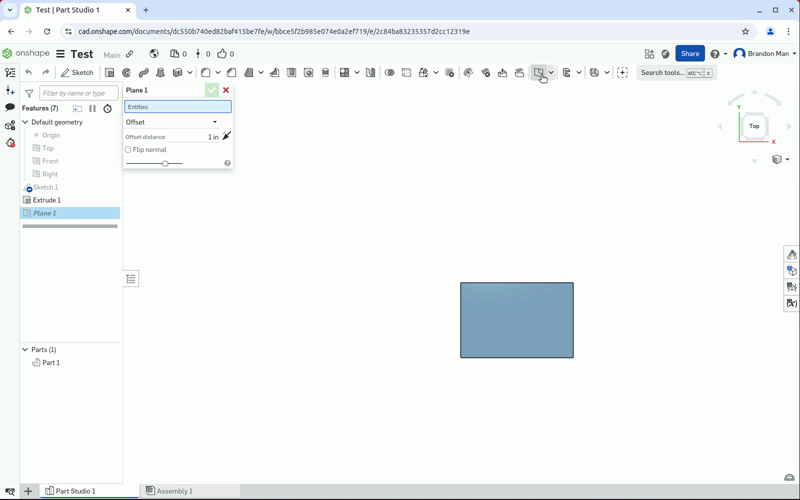
mouse_move(73, 150)
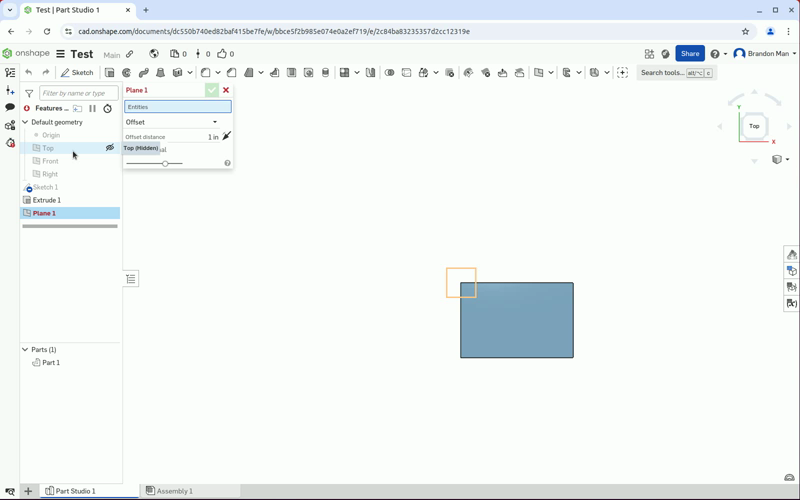
click(73, 150)
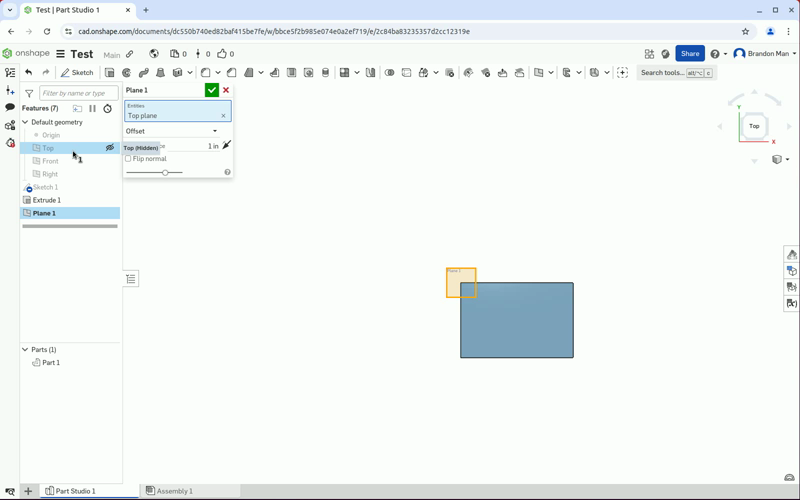
key(tab, 2)
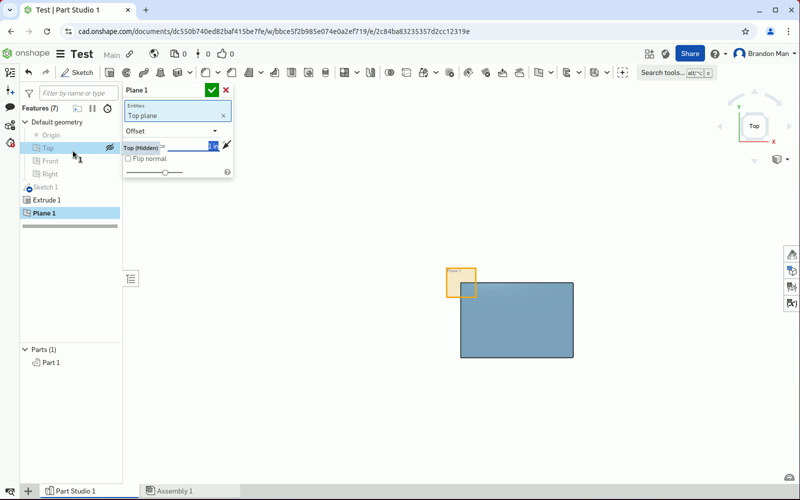
text(19.257)
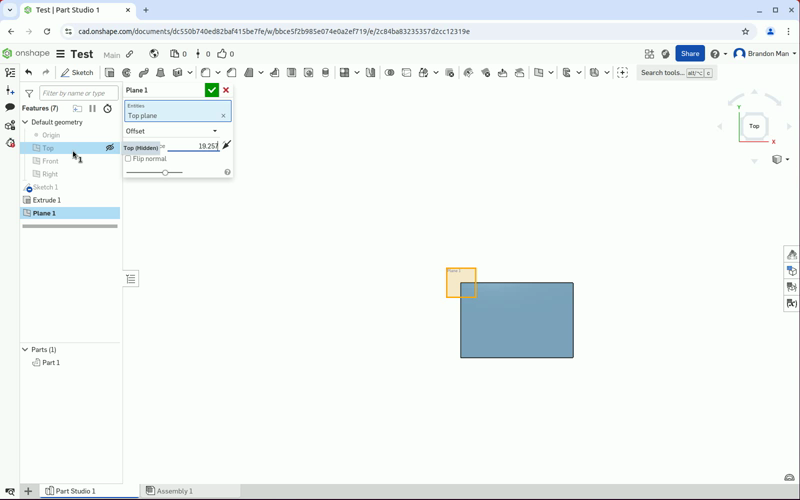
key(enter, 2)
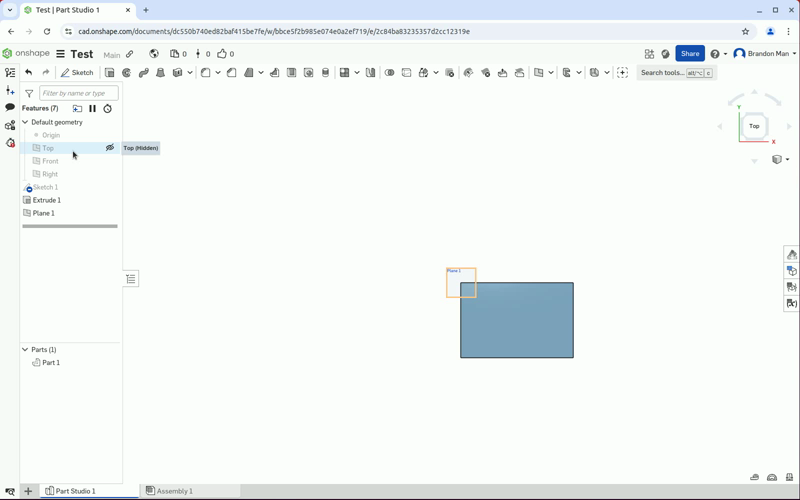
key(shift+s)
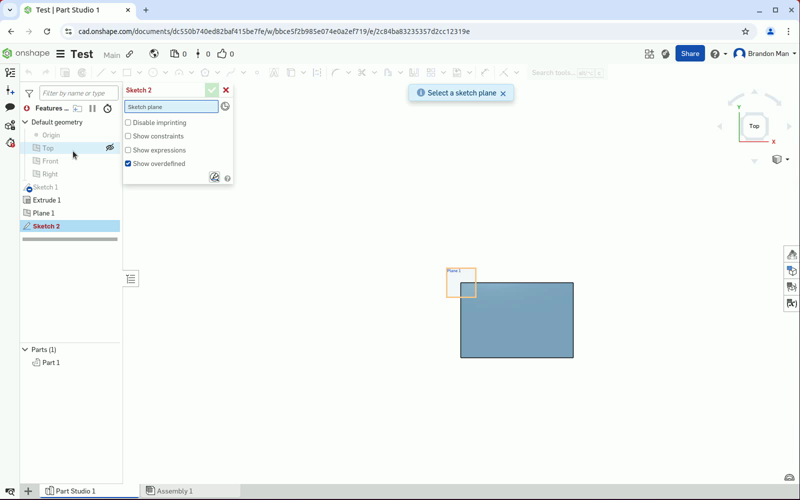
mouse_move(73, 215)
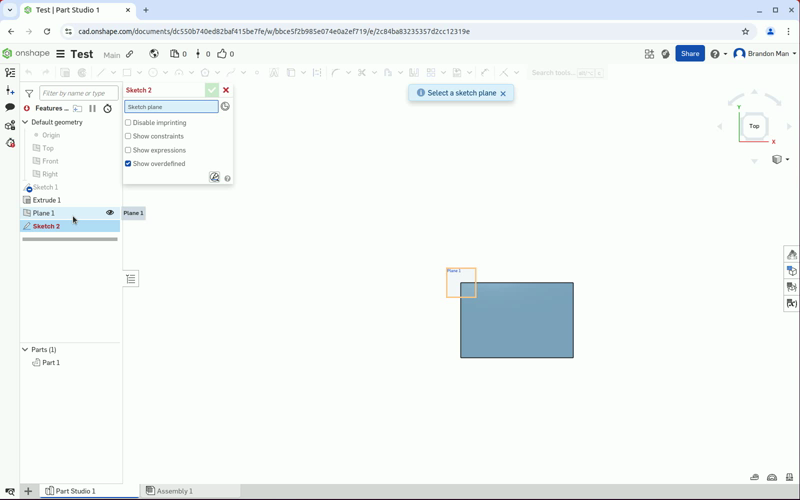
click(73, 215)
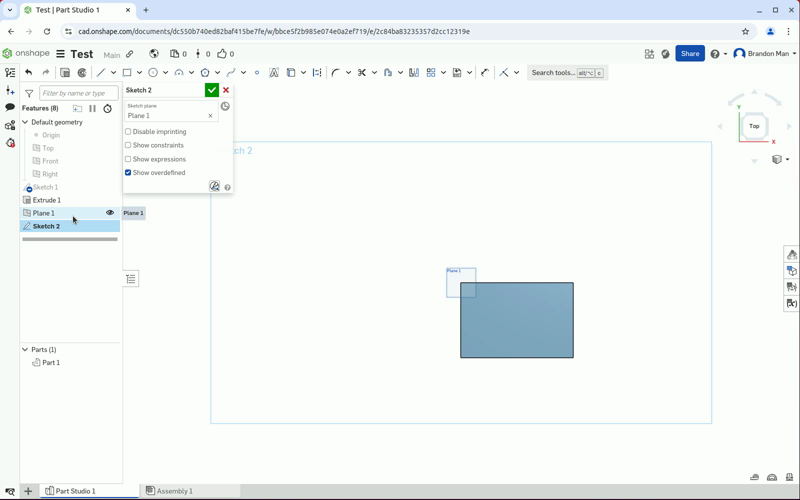
mouse_move(73, 352)
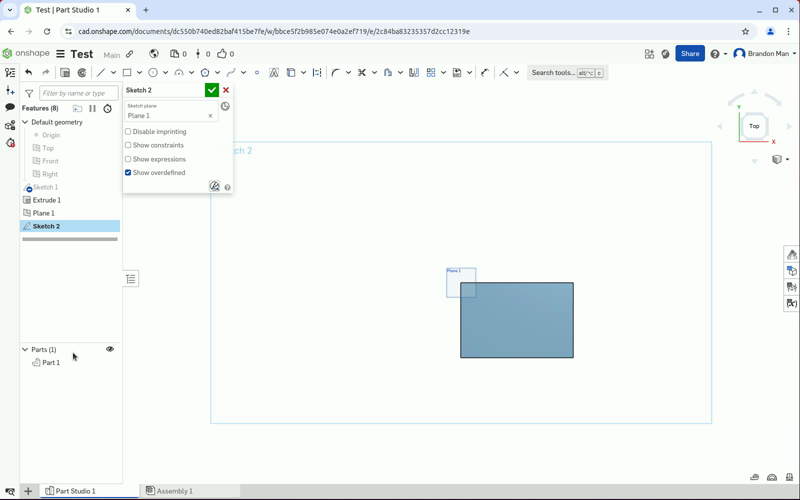
key(y)
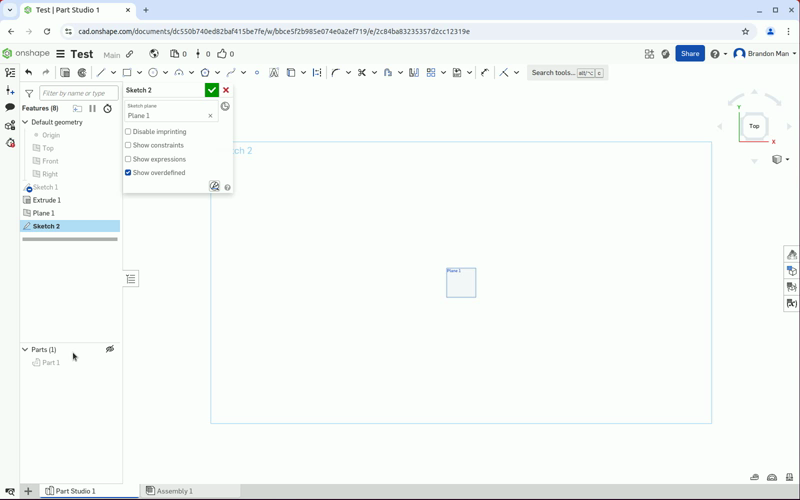
key(l)
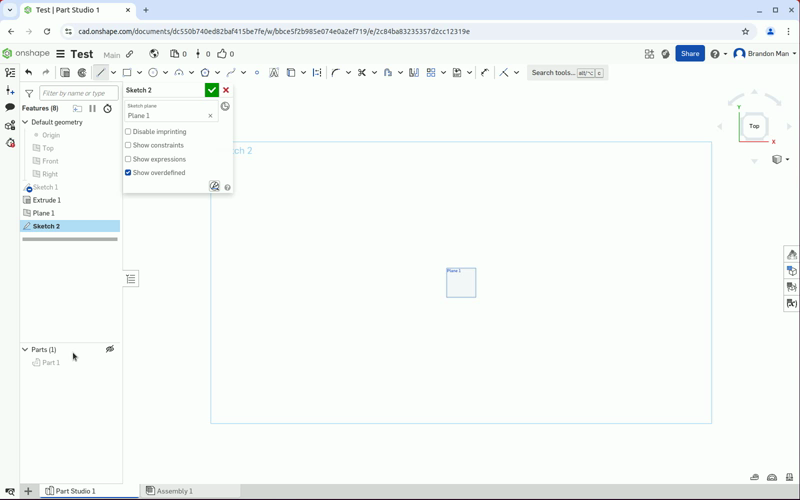
key_down(shift)
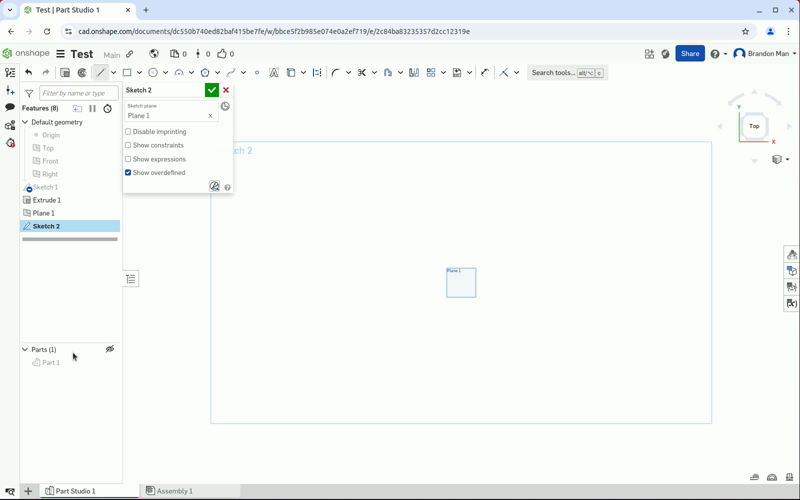
mouse_move(460, 357)
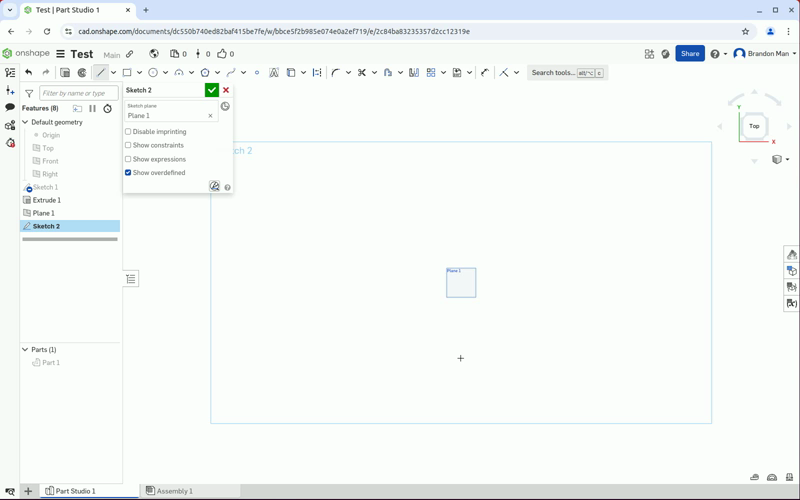
click(460, 357)
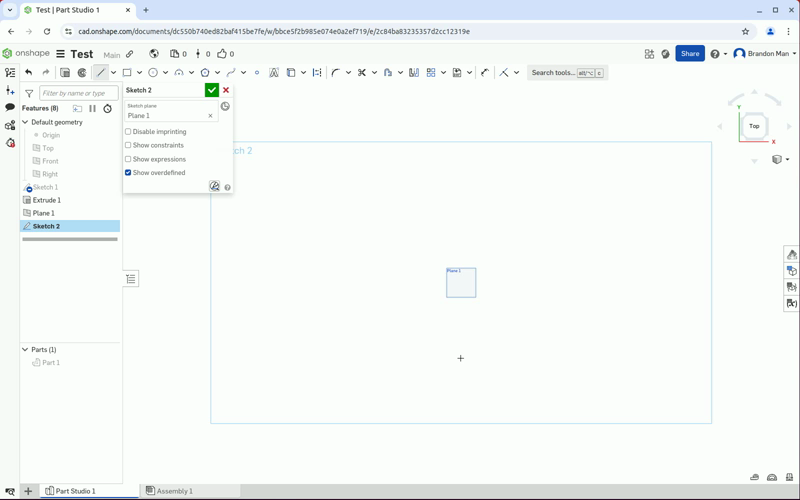
key_up(shift)
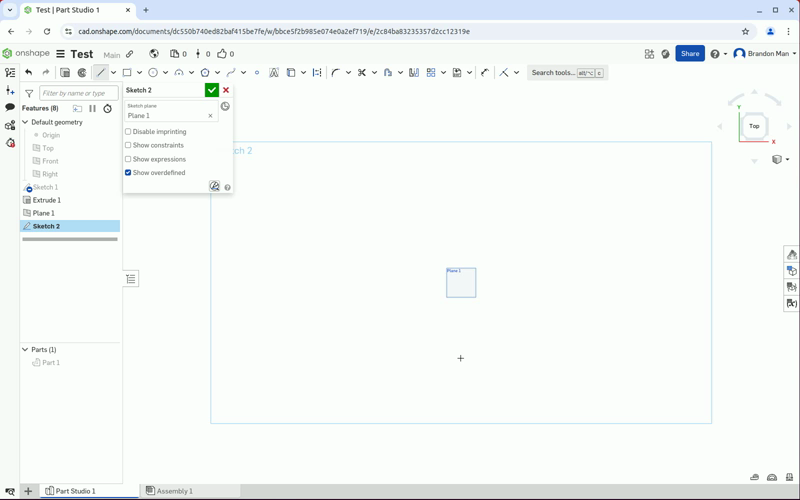
key_down(shift)
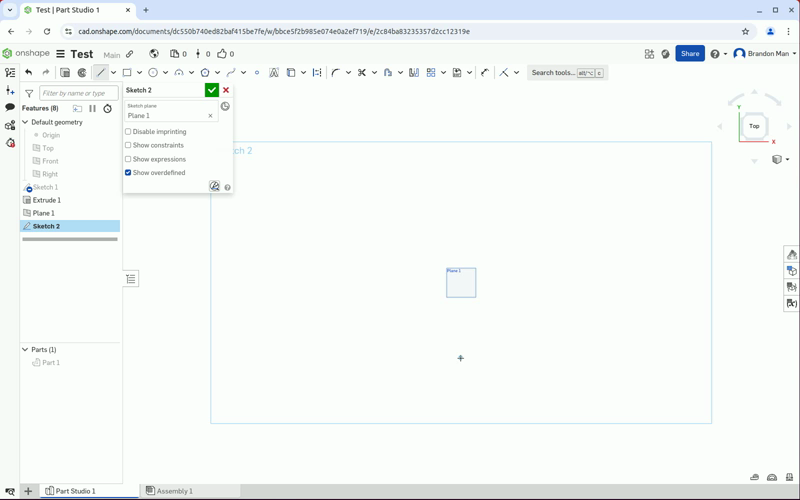
mouse_move(573, 357)
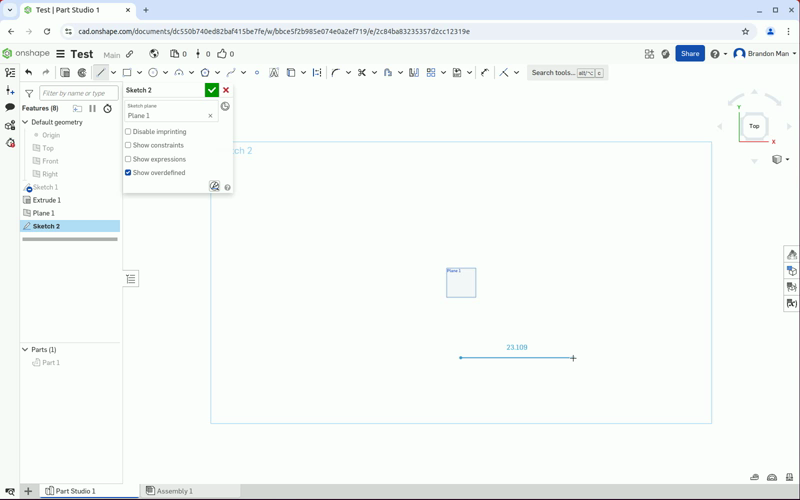
click(573, 357)
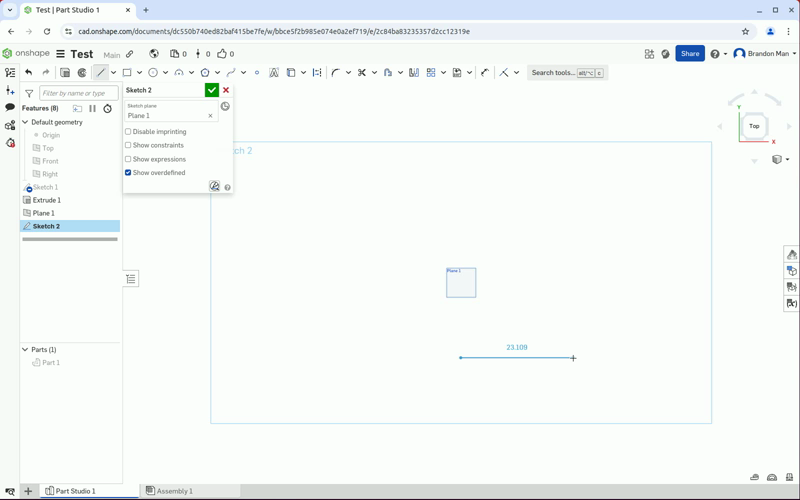
key_up(shift)
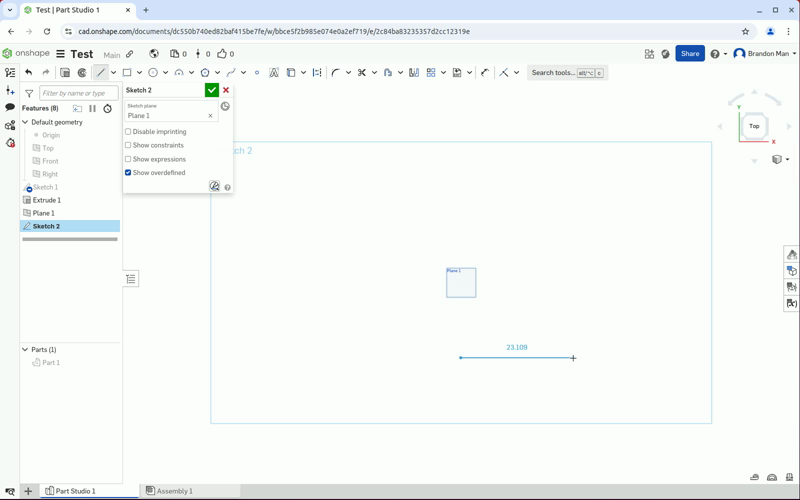
key_down(shift)
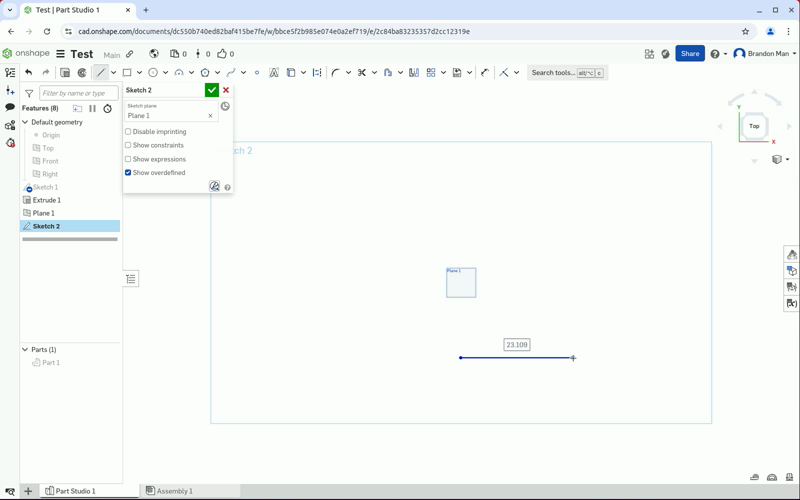
mouse_move(589, 357)
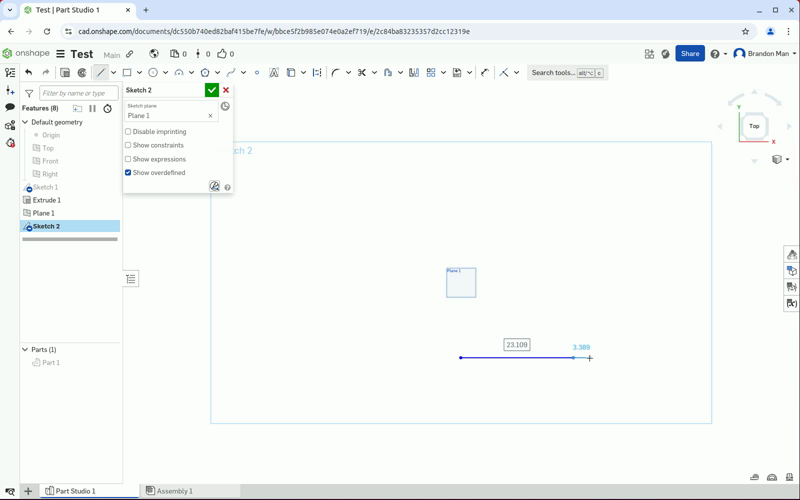
mouse_move(573, 320)
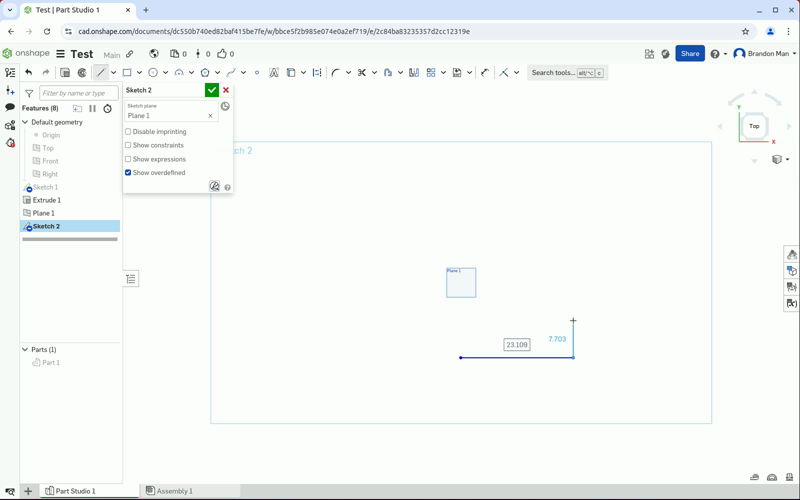
click(573, 320)
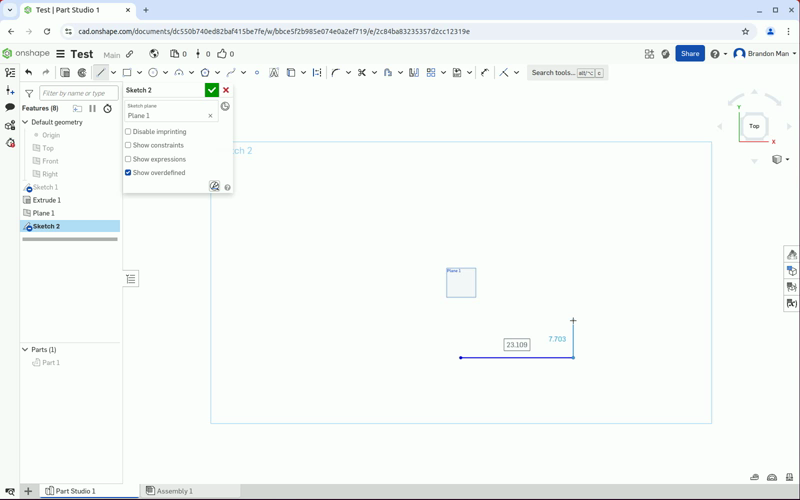
key_up(shift)
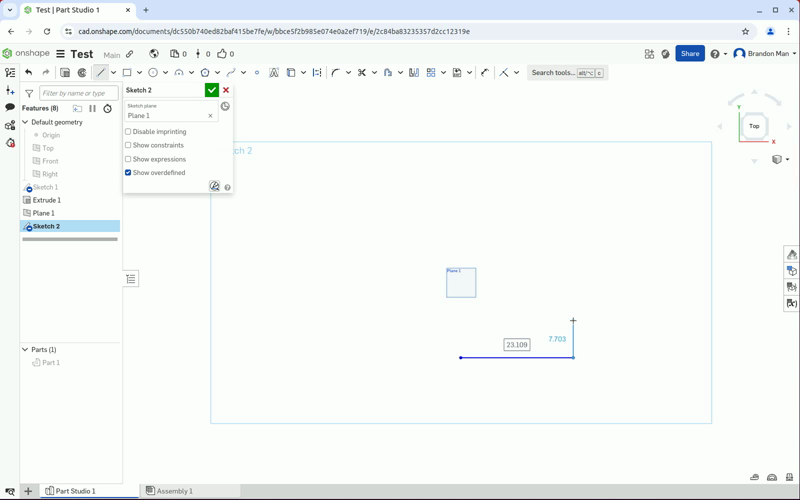
key_down(shift)
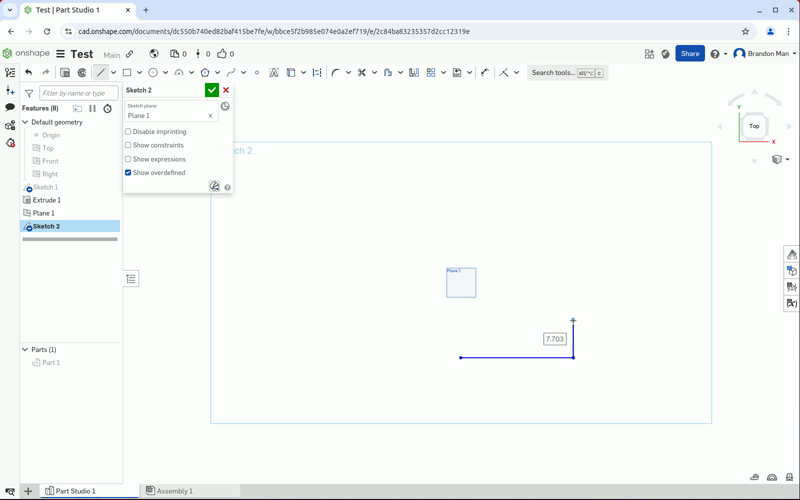
mouse_move(460, 320)
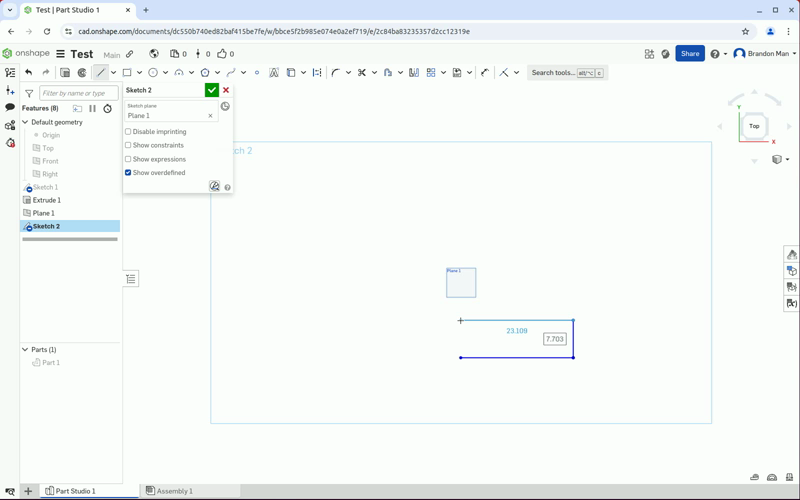
click(460, 320)
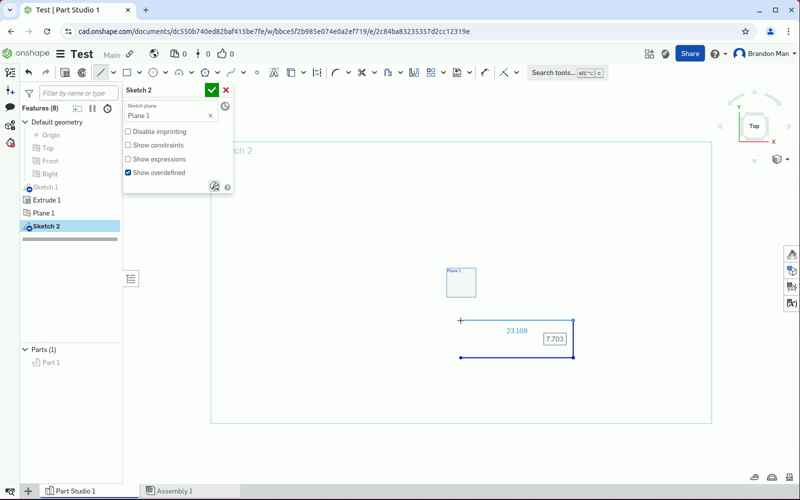
key_up(shift)
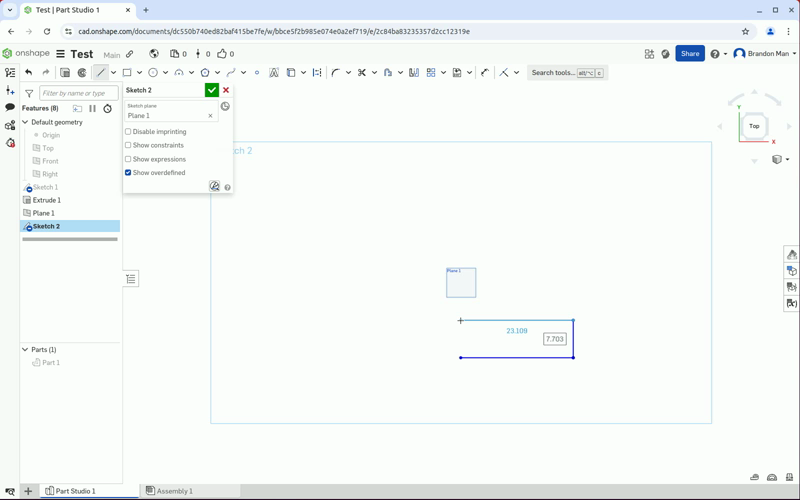
mouse_move(490, 320)
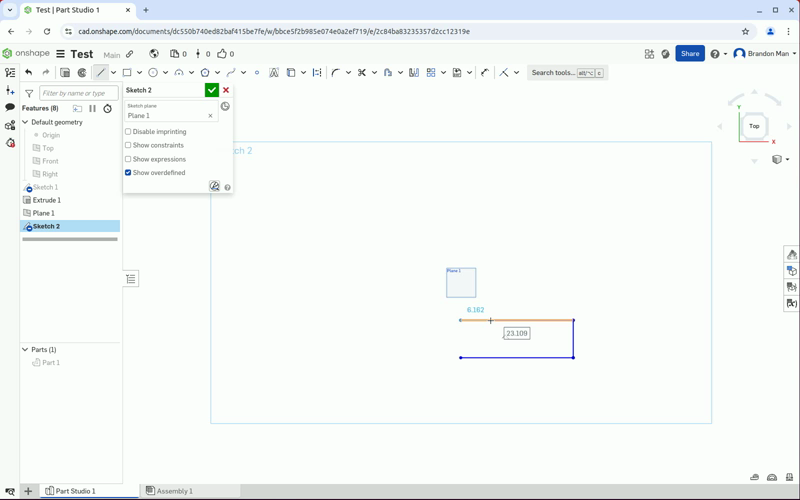
key_down(shift)
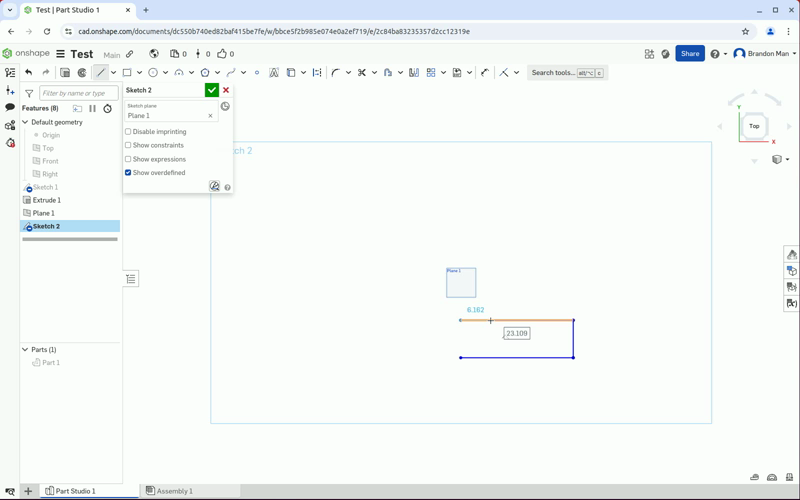
mouse_move(460, 357)
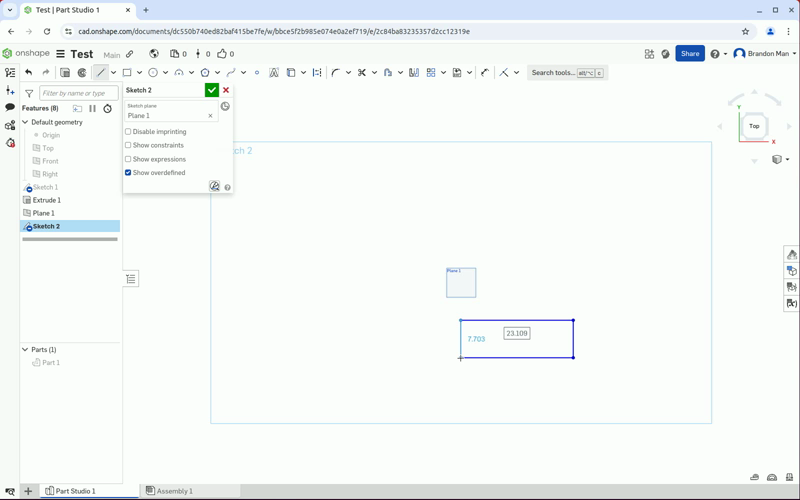
key_up(shift)
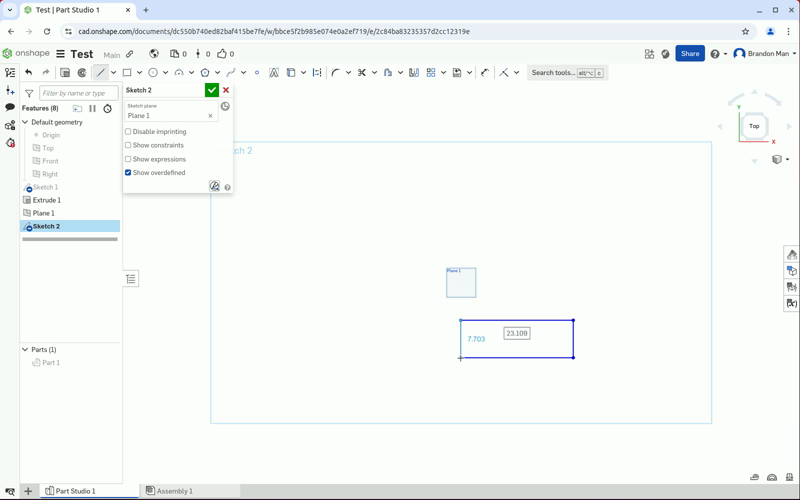
click(460, 357)
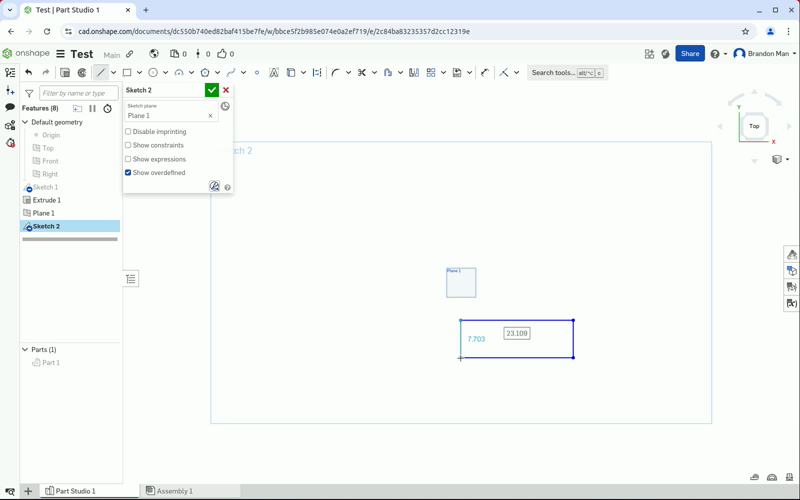
key(esc)
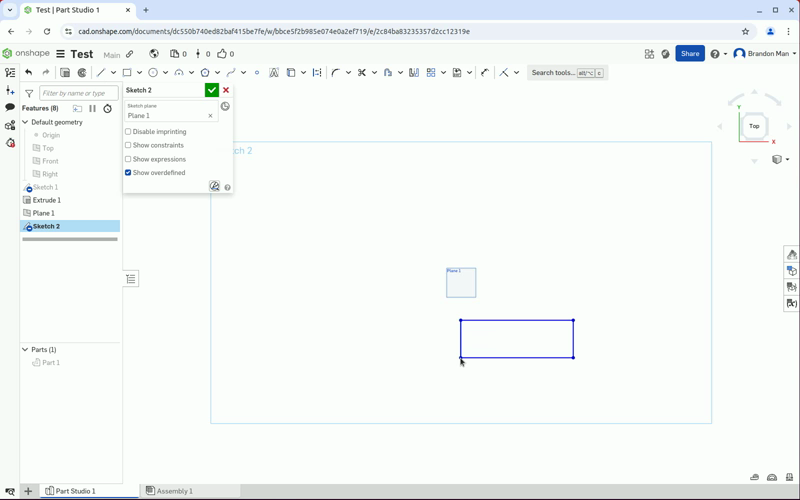
mouse_move(484, 332)
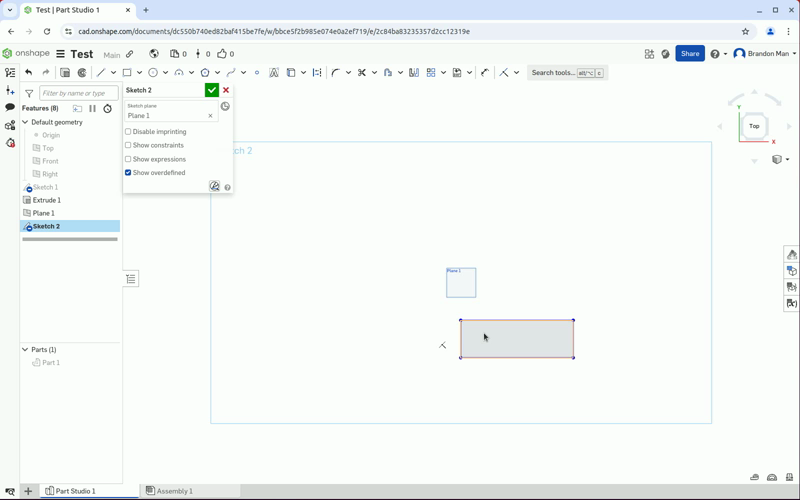
click(484, 332)
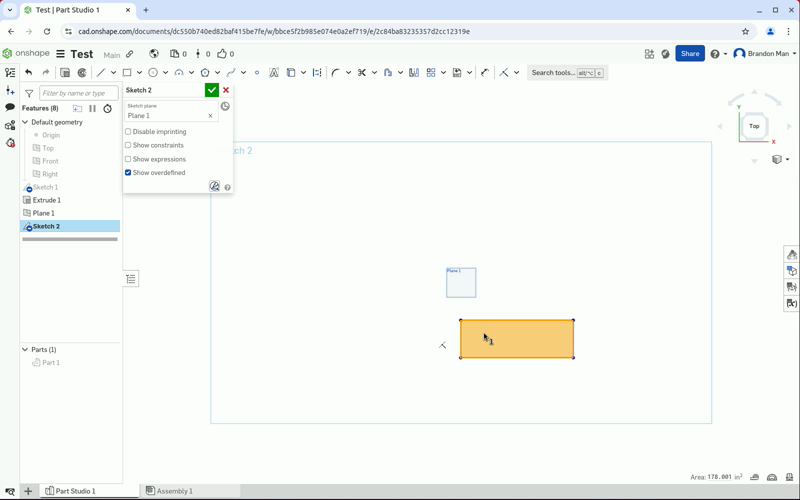
mouse_move(73, 352)
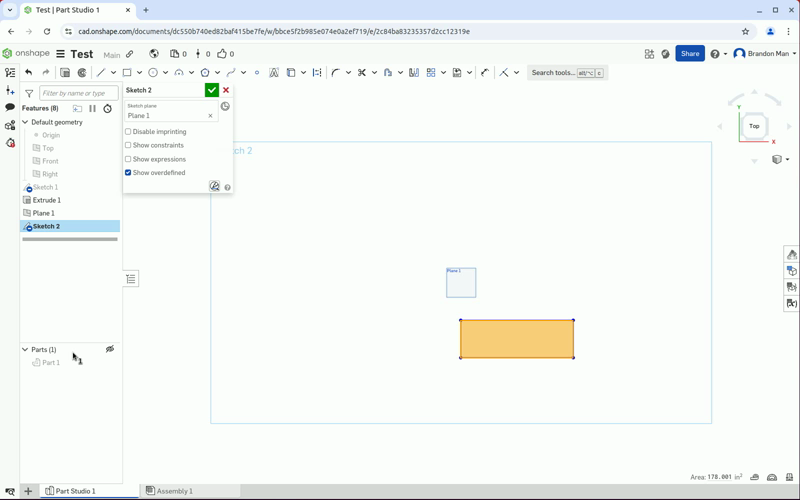
key(shift+y)
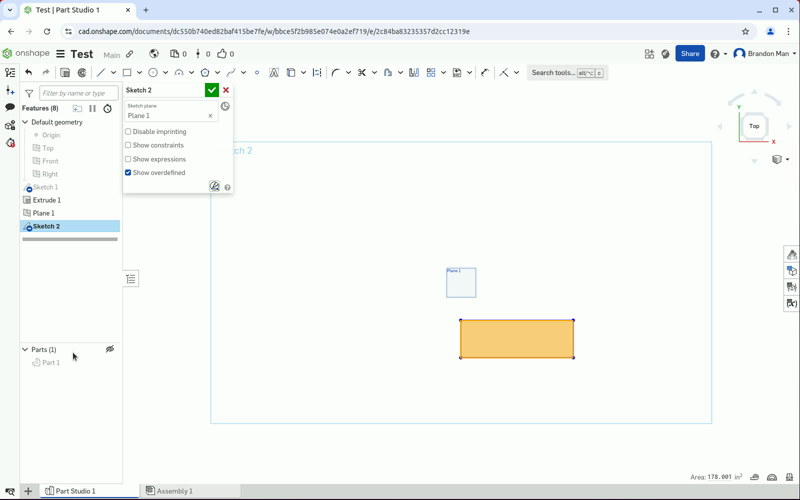
key(shift+e)
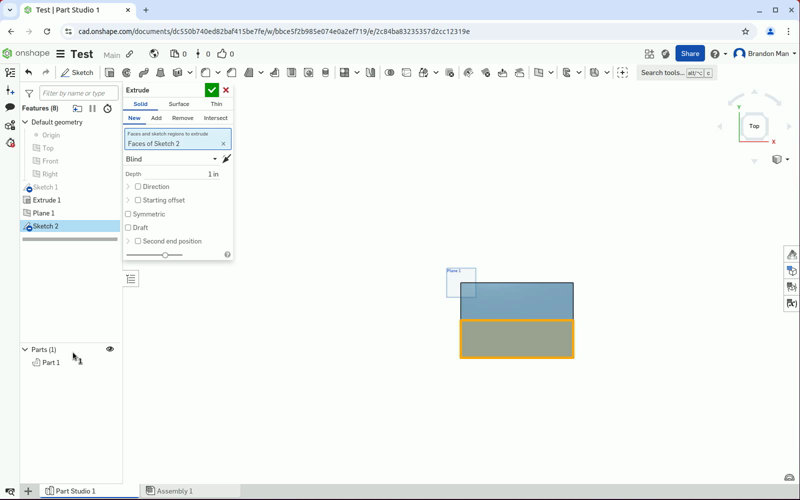
mouse_move(143, 106)
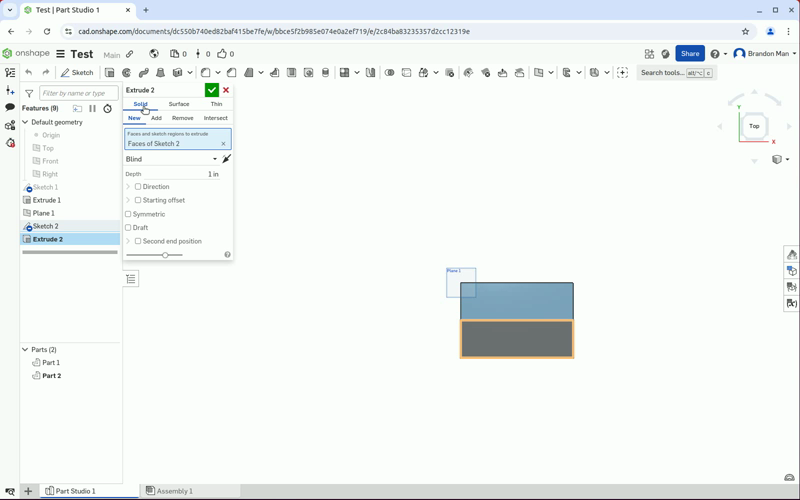
click(143, 106)
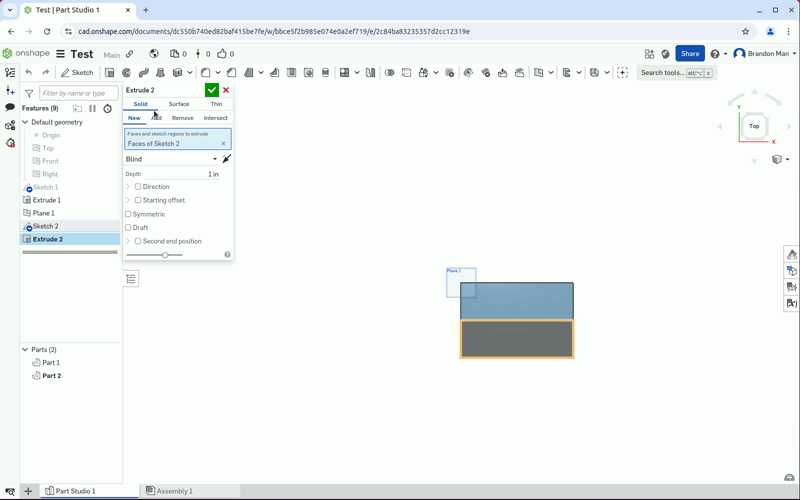
mouse_move(186, 120)
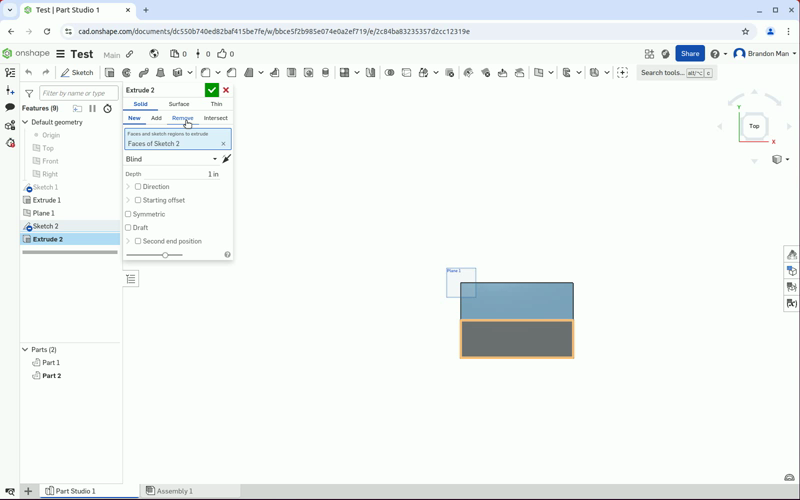
click(186, 120)
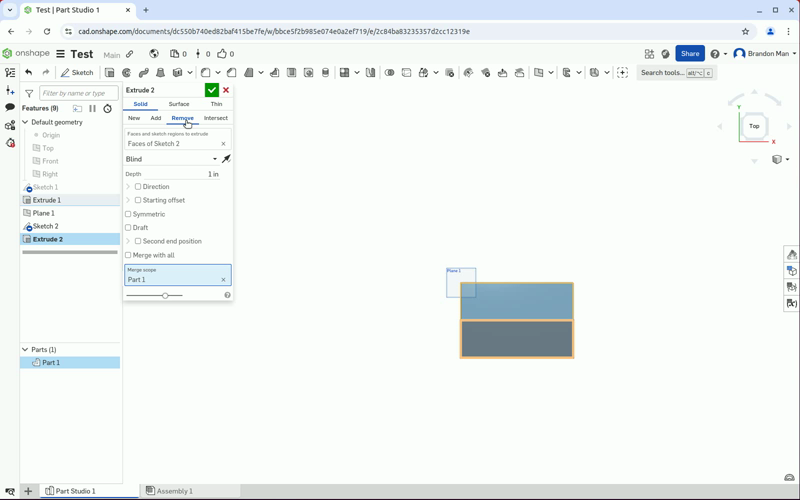
key(tab, 4)
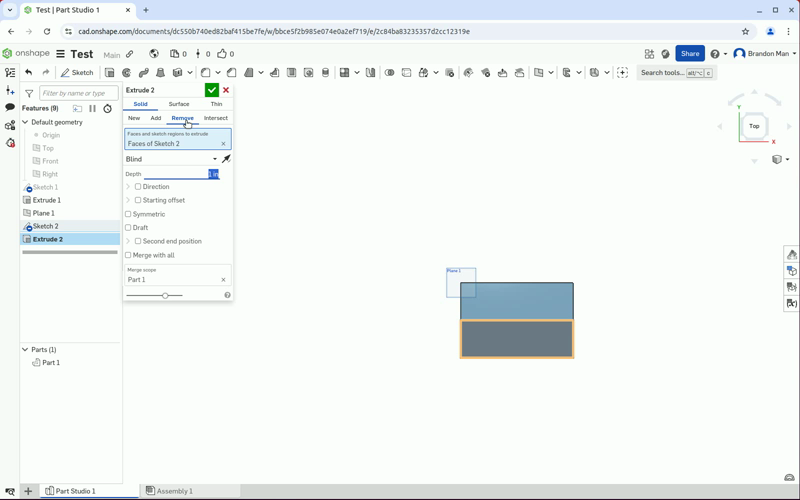
text(11.554)
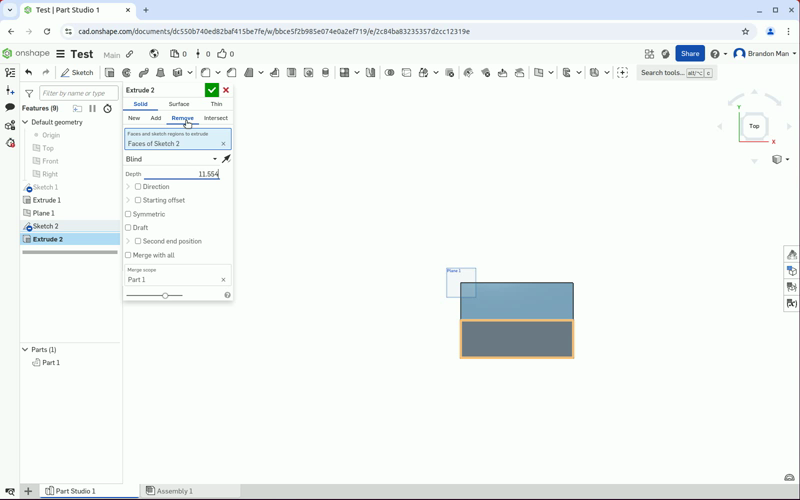
key(tab, 6)
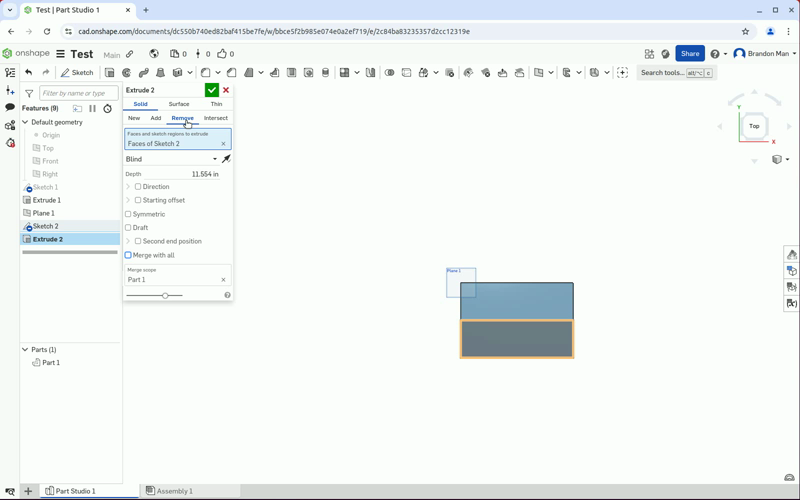
key(space)
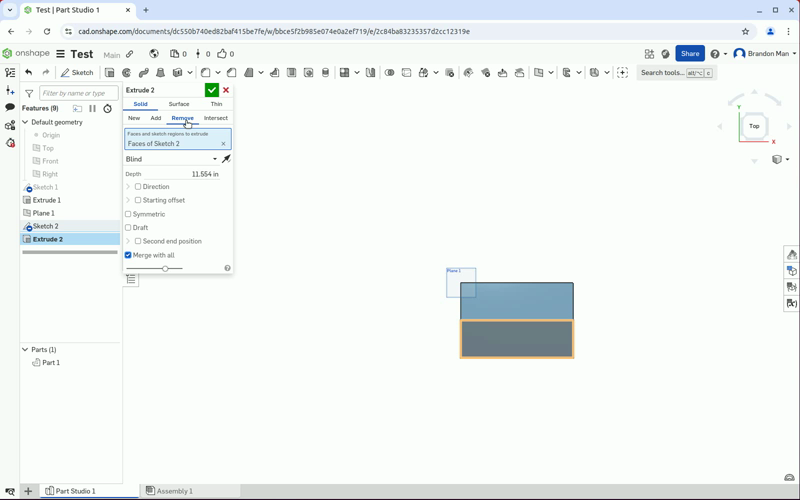
key(enter)
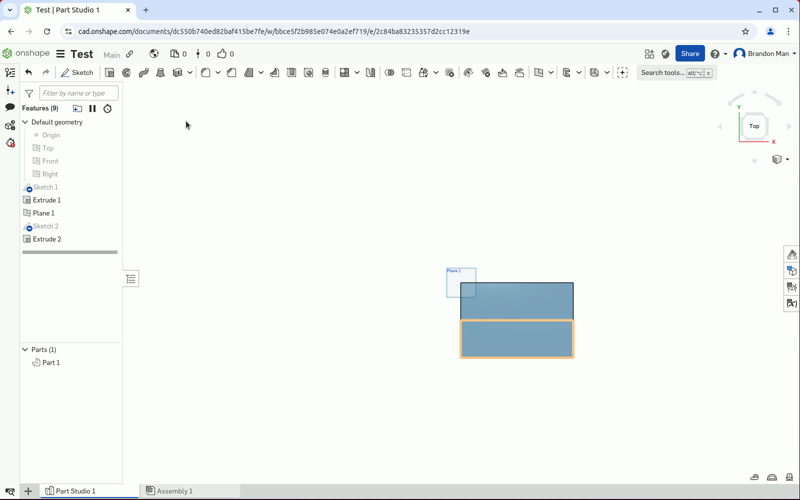
key(shift+h)
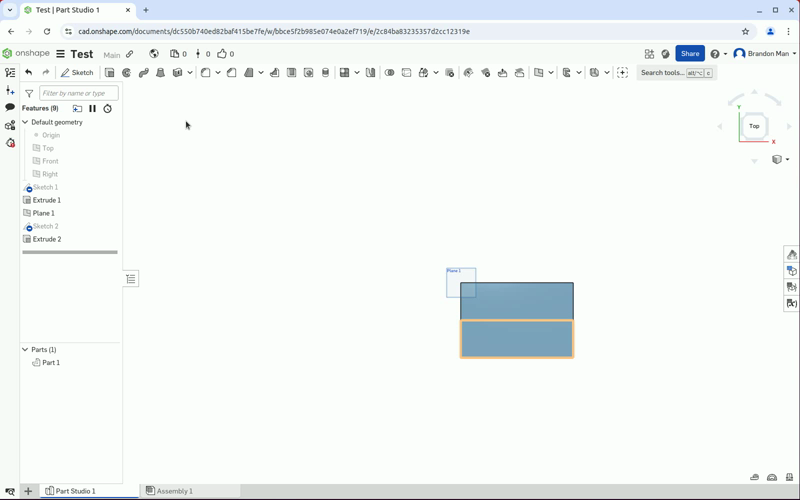
key(shift+h)
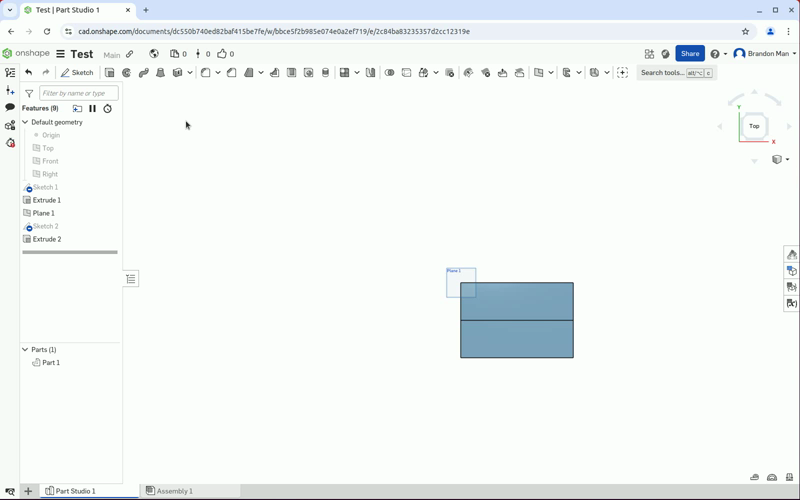
mouse_move(73, 189)
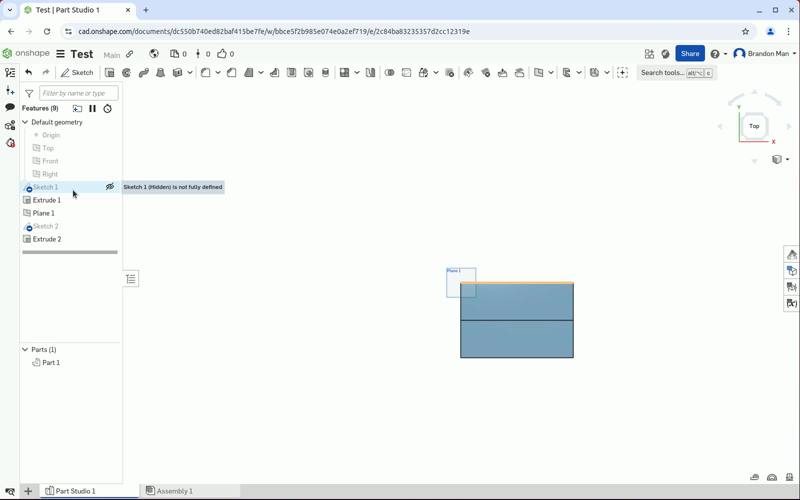
click(73, 189)
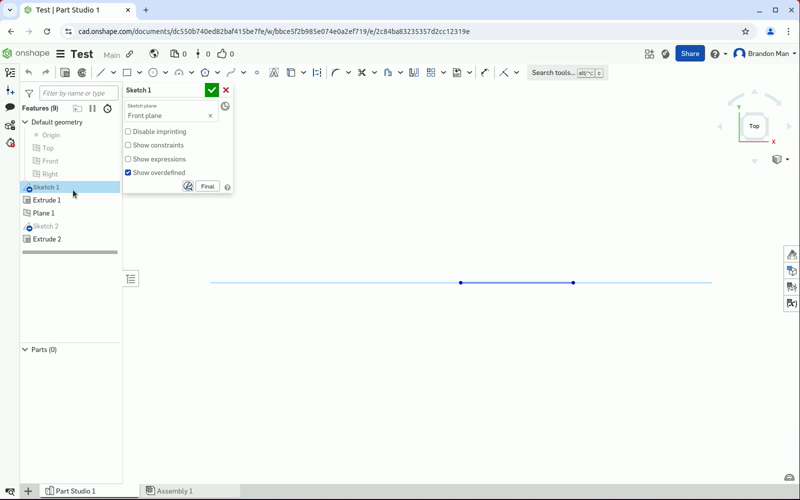
mouse_move(229, 92)
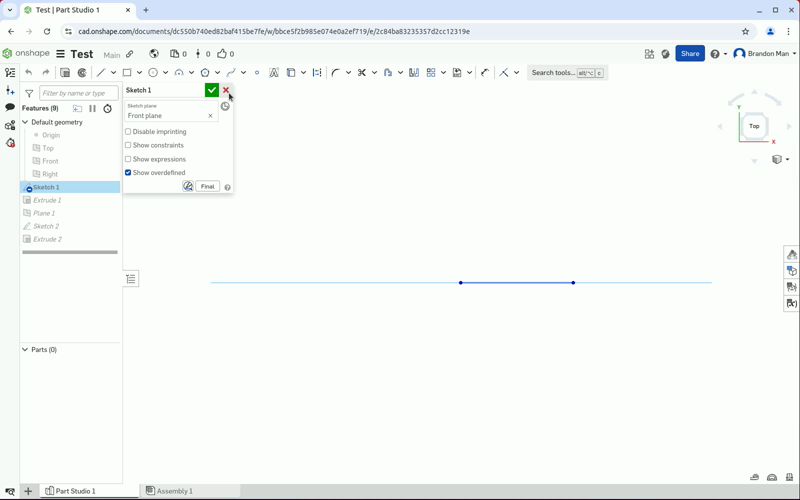
click(229, 92)
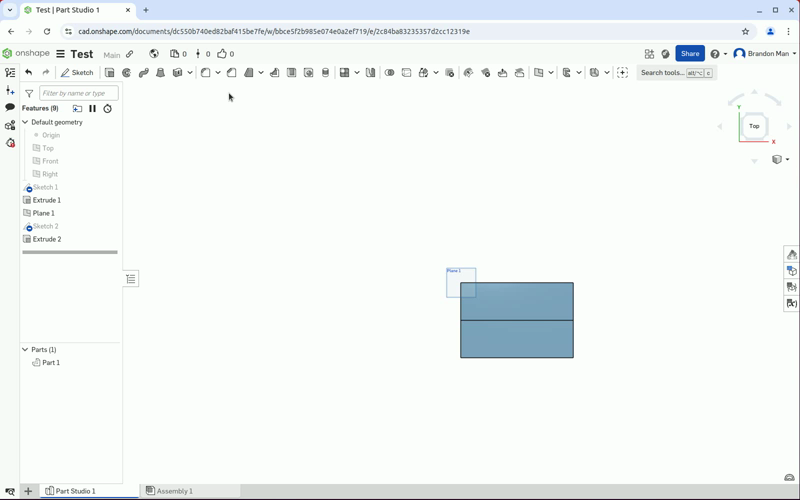
mouse_move(541, 75)
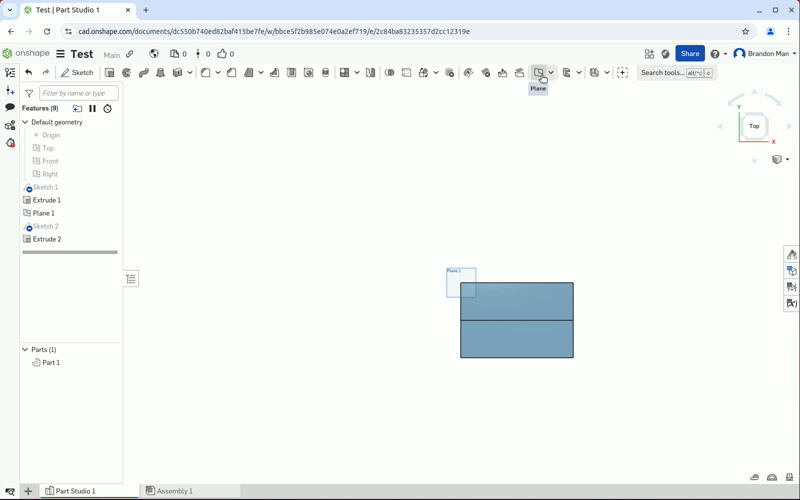
click(541, 75)
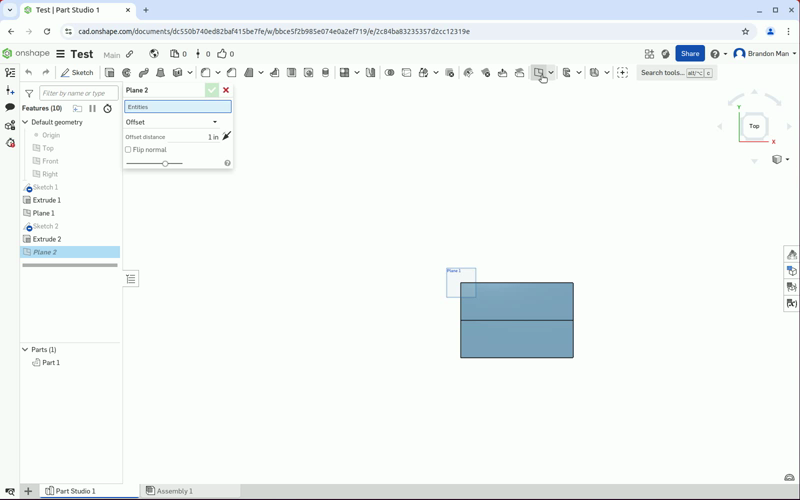
mouse_move(73, 150)
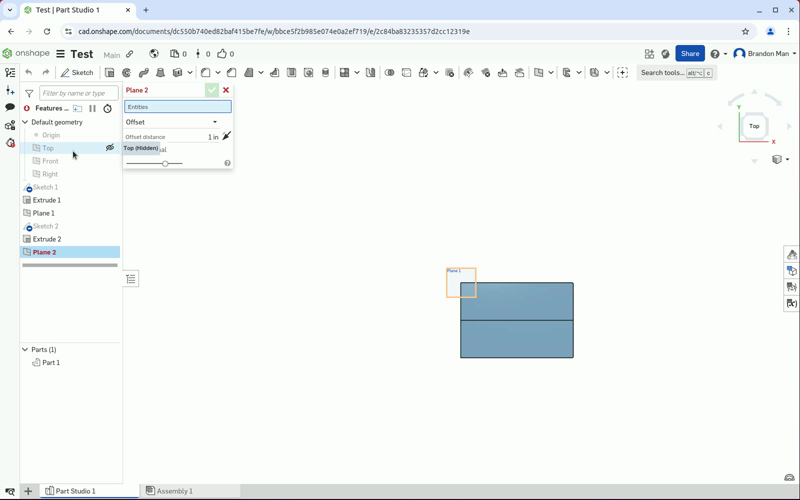
click(73, 150)
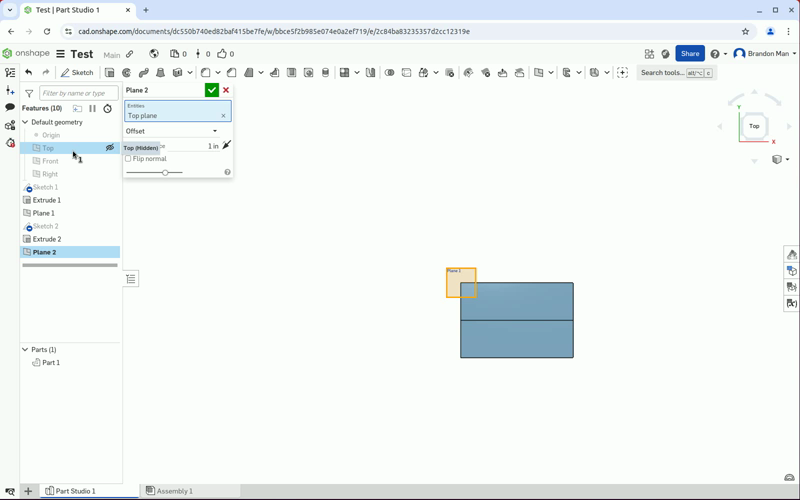
key(tab, 2)
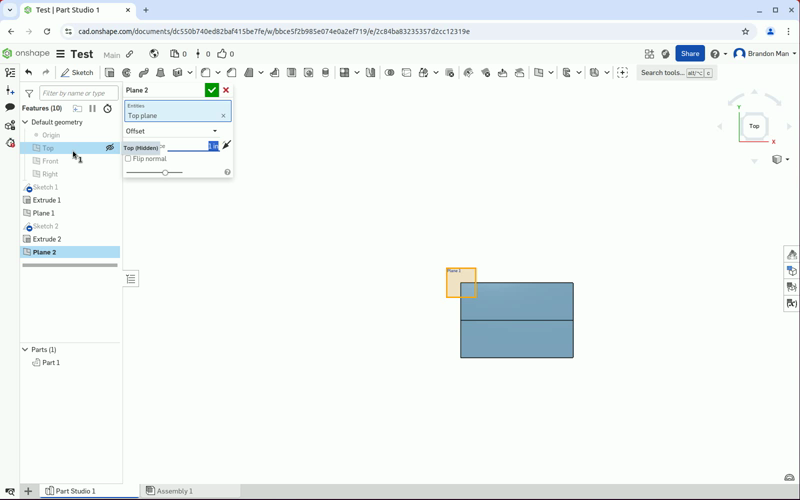
text(7.703)
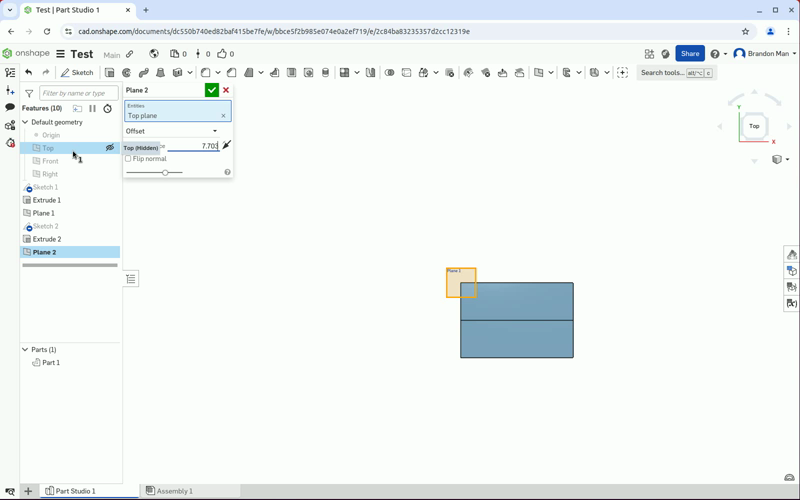
key(enter, 2)
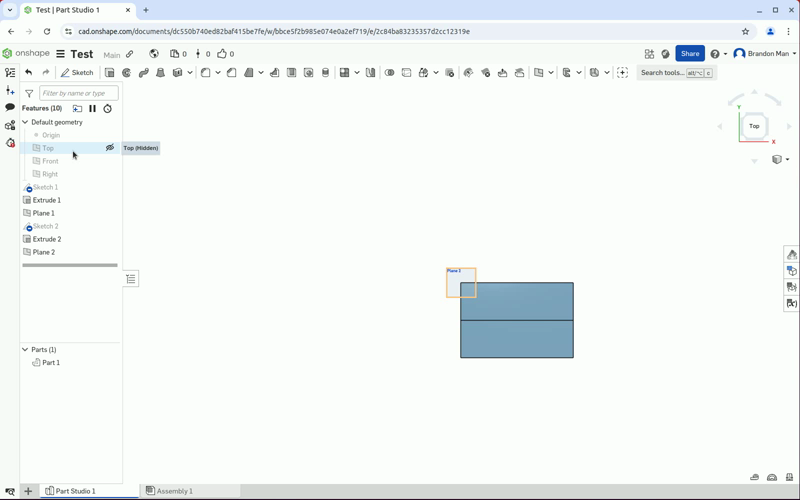
key(shift+s)
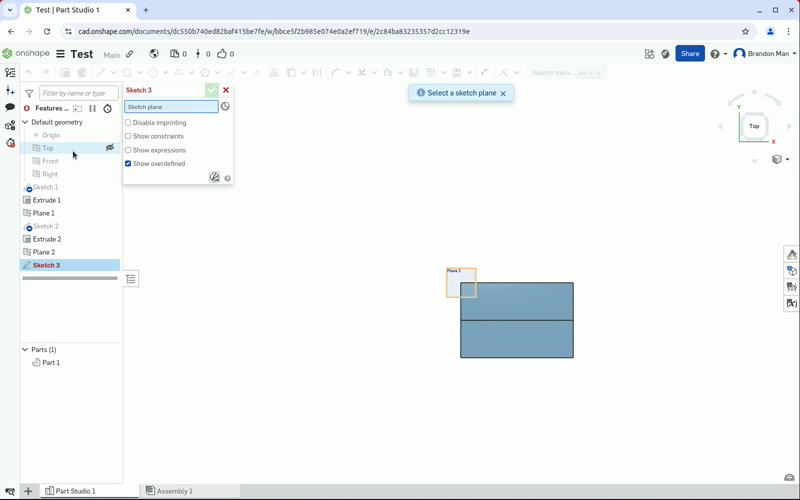
mouse_move(73, 254)
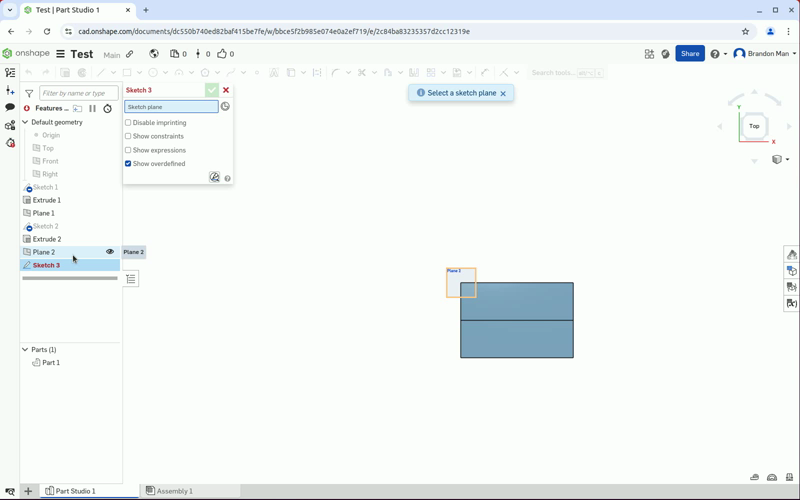
click(73, 254)
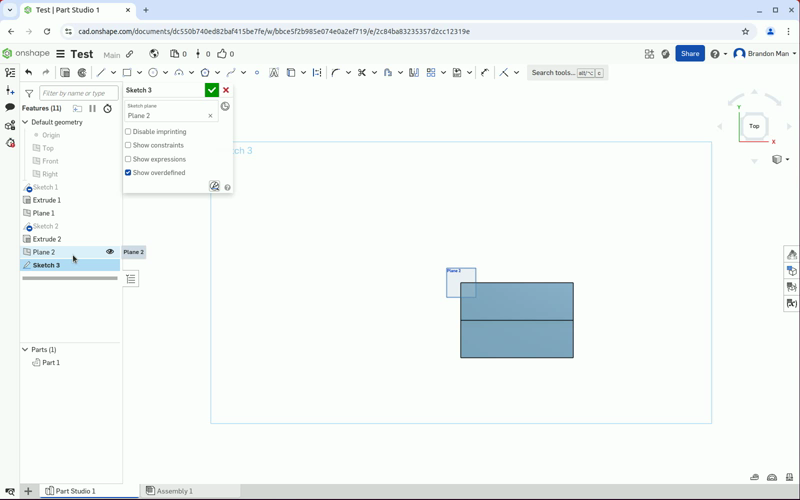
mouse_move(73, 352)
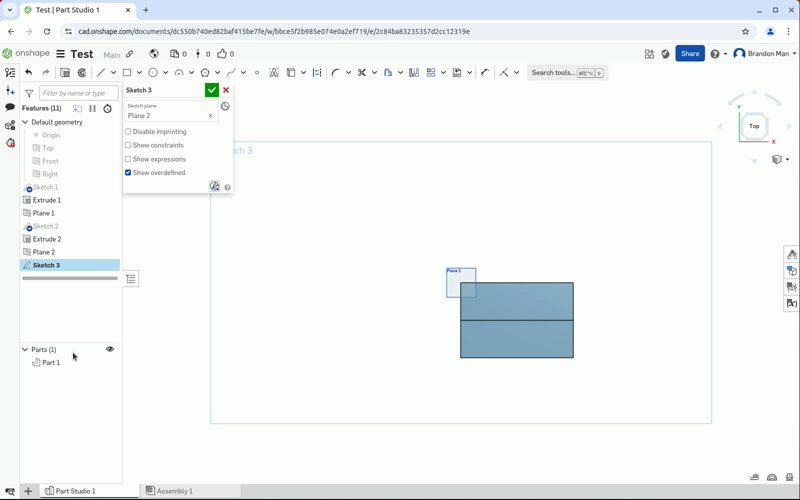
key(y)
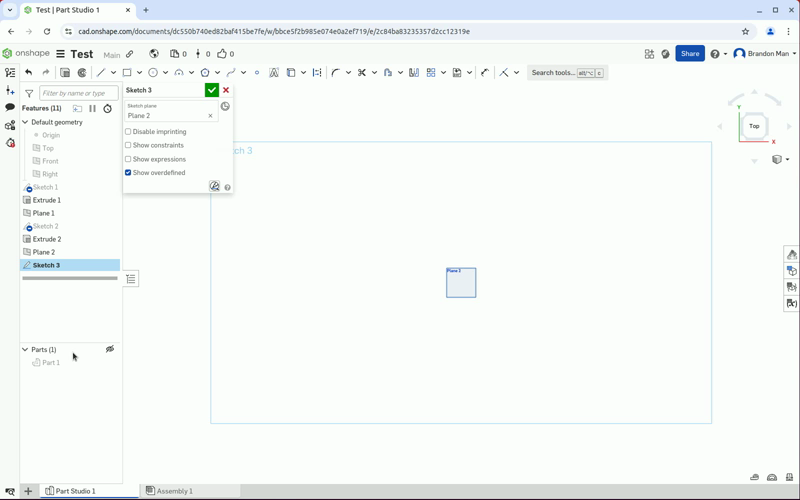
key(l)
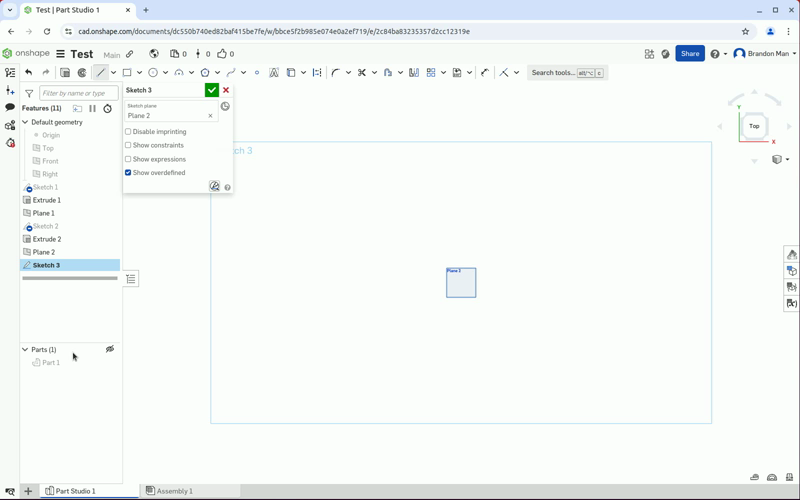
key_down(shift)
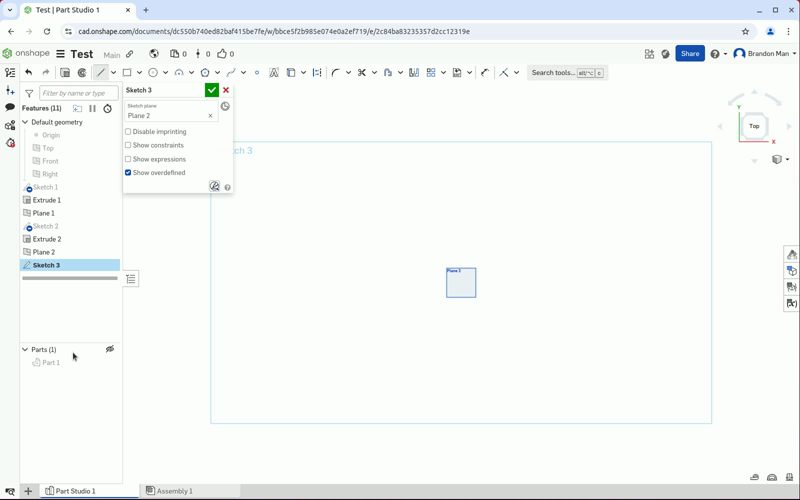
mouse_move(535, 357)
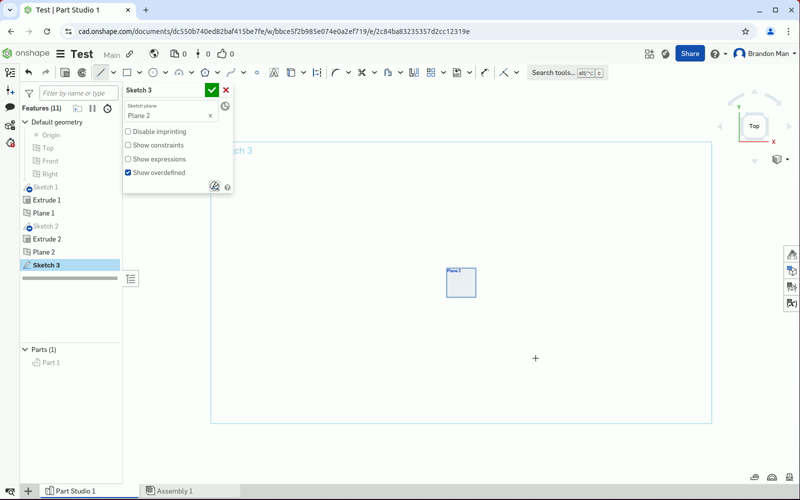
click(535, 357)
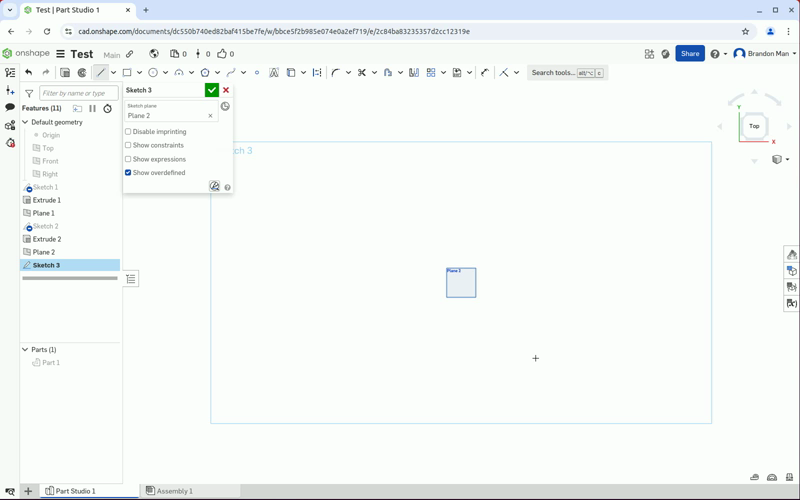
key_up(shift)
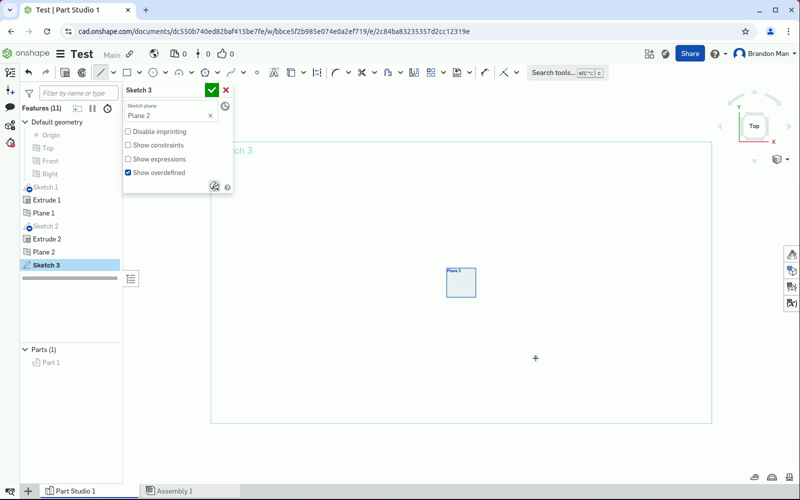
key_down(shift)
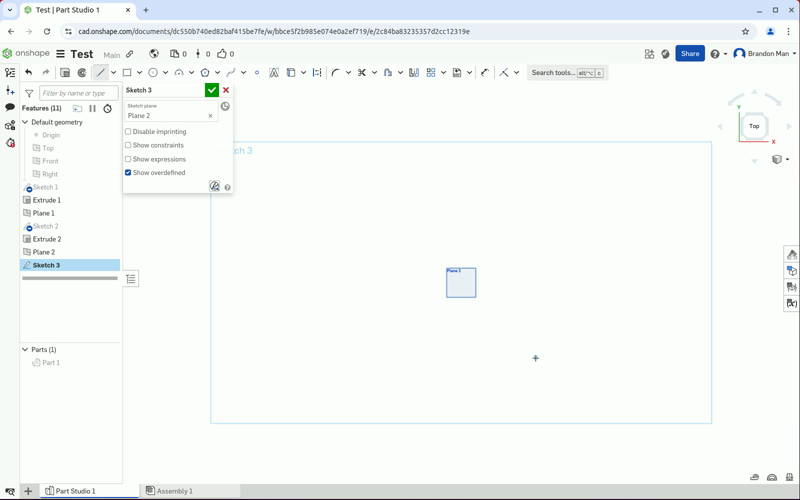
mouse_move(565, 357)
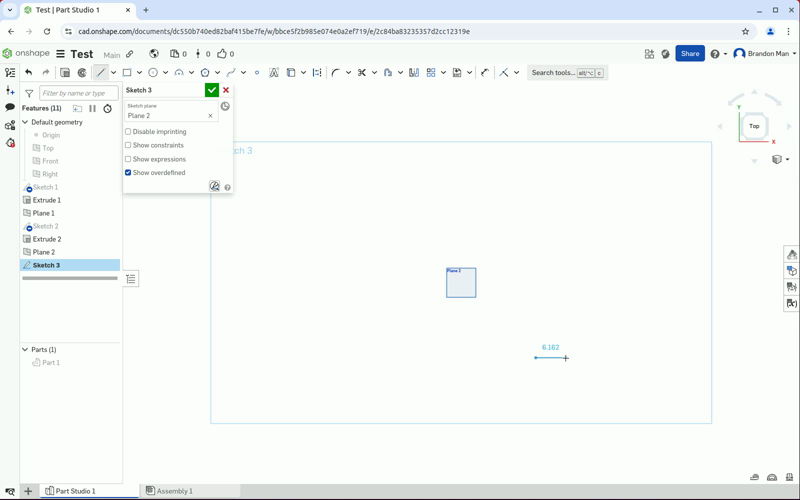
mouse_move(573, 357)
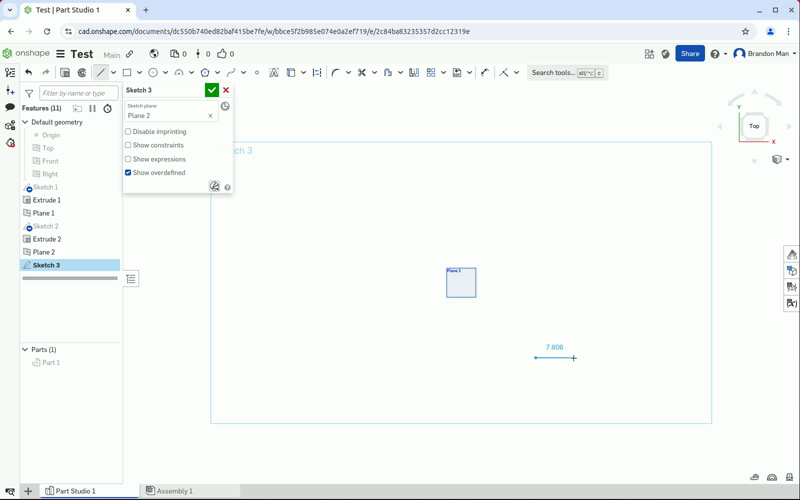
click(573, 357)
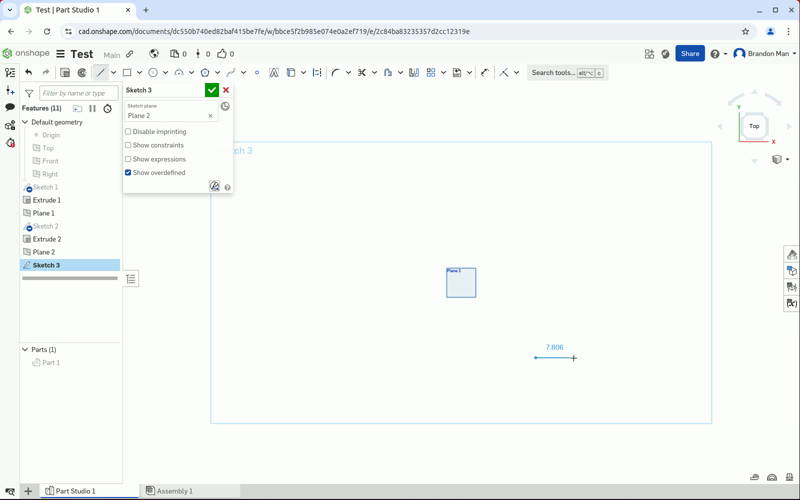
key_up(shift)
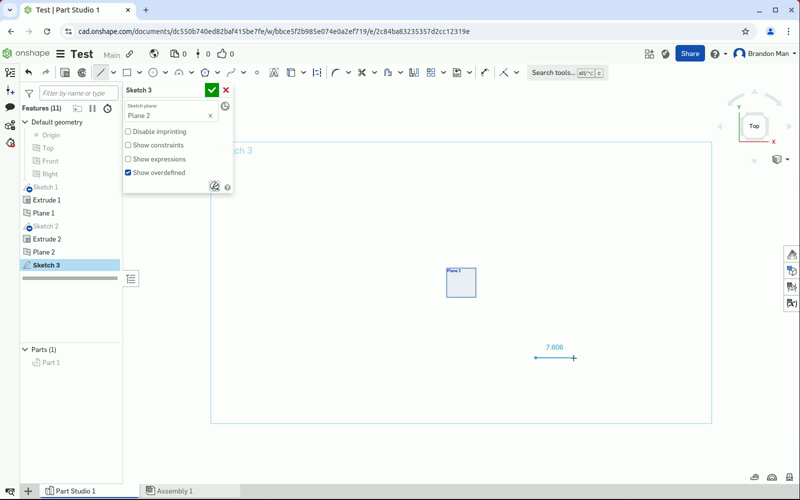
key_down(shift)
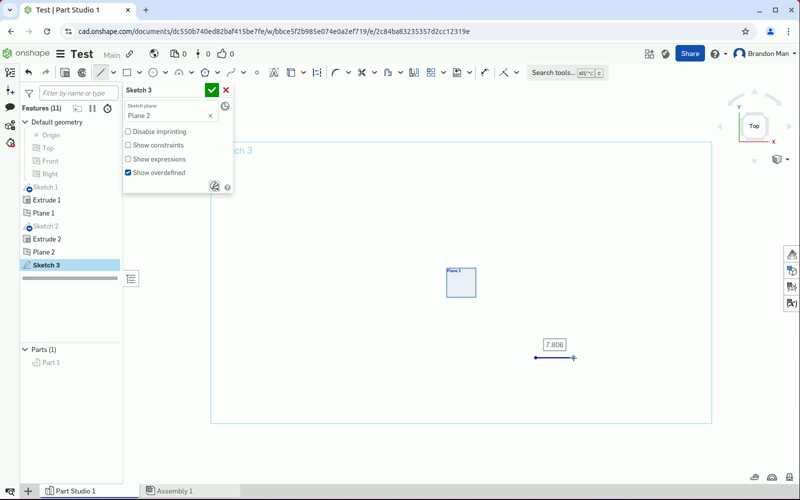
mouse_move(589, 357)
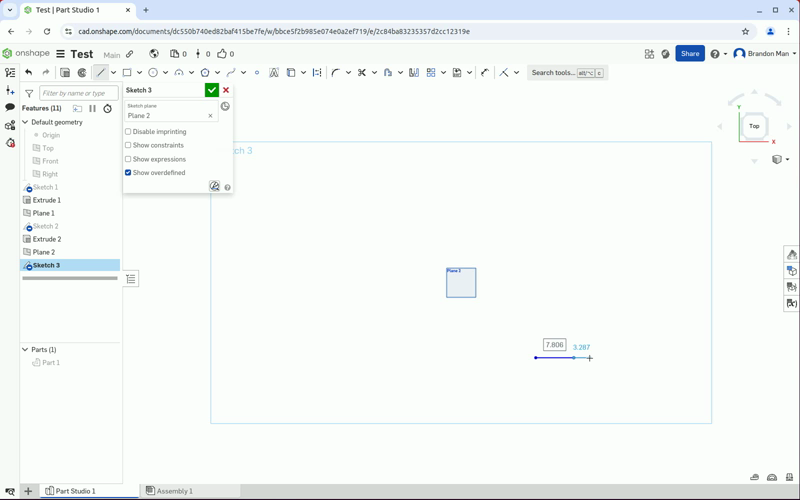
mouse_move(573, 319)
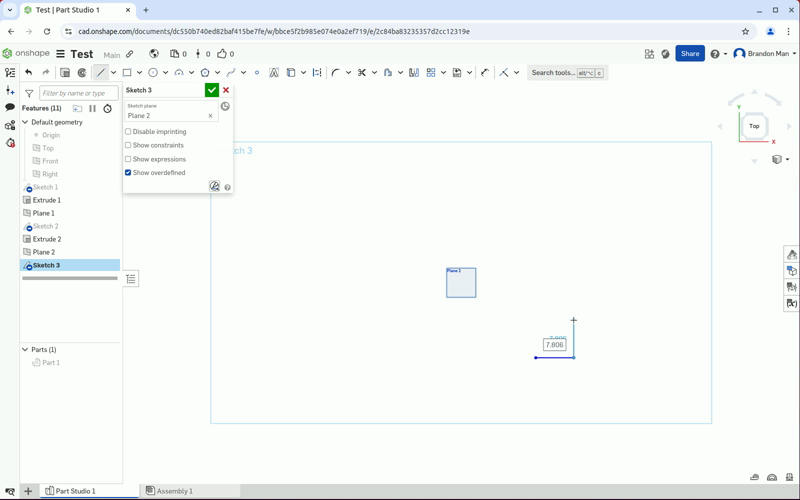
click(573, 319)
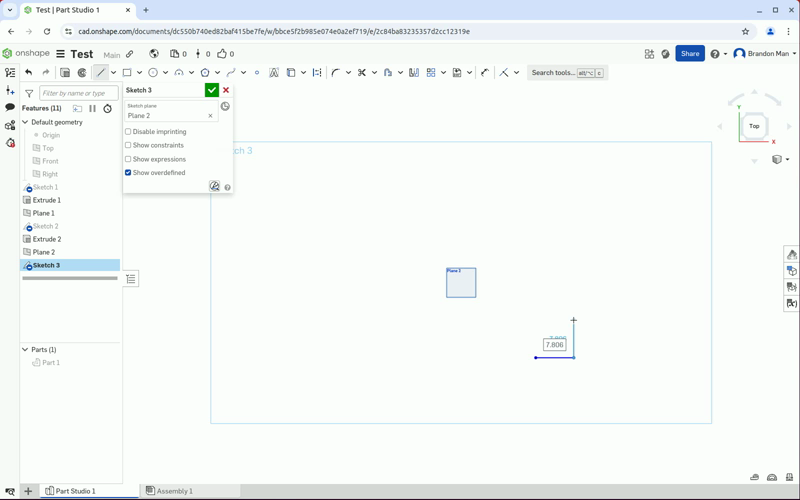
key_up(shift)
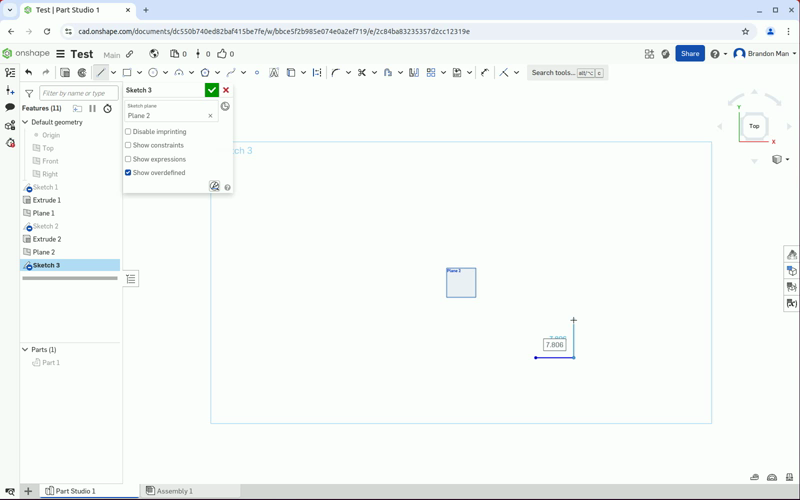
mouse_move(589, 319)
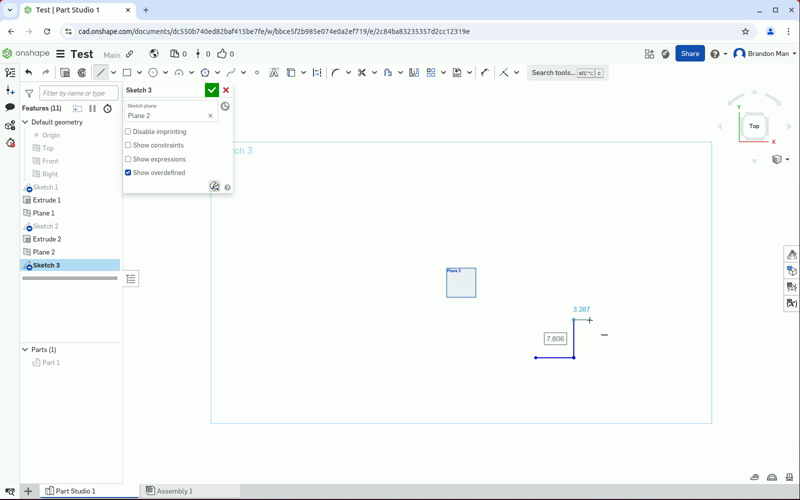
key_down(shift)
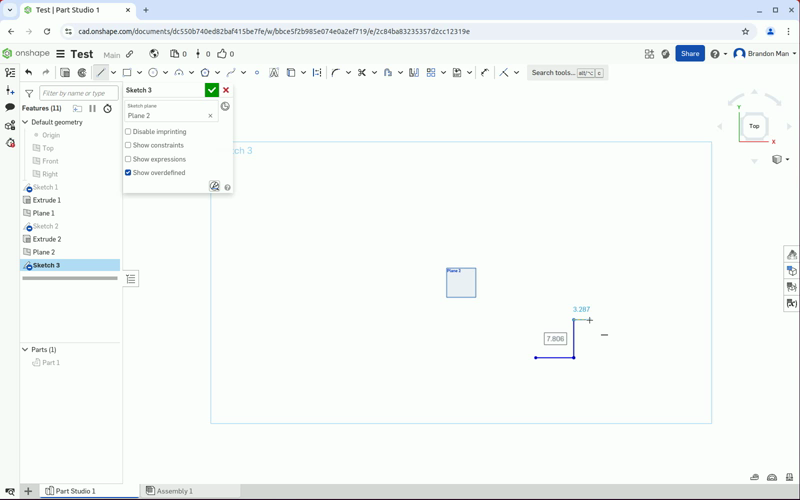
mouse_move(535, 357)
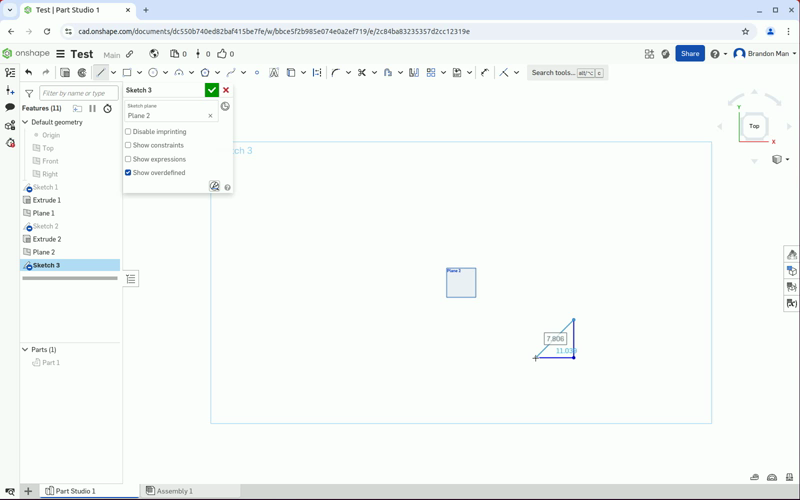
key_up(shift)
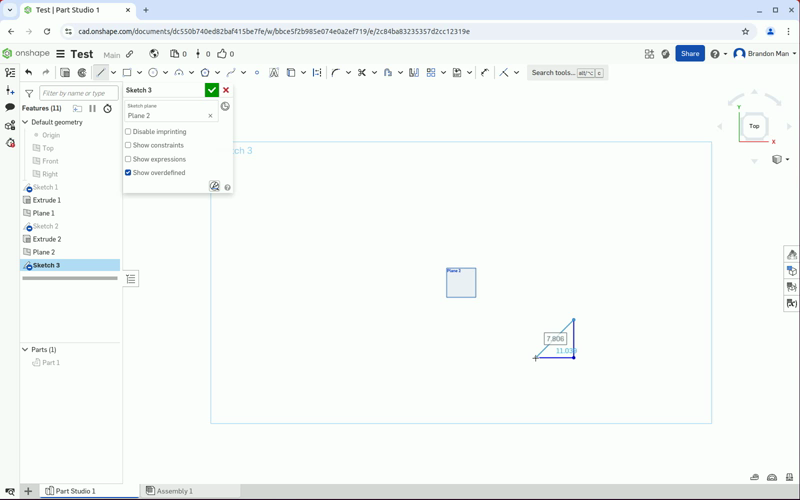
click(535, 357)
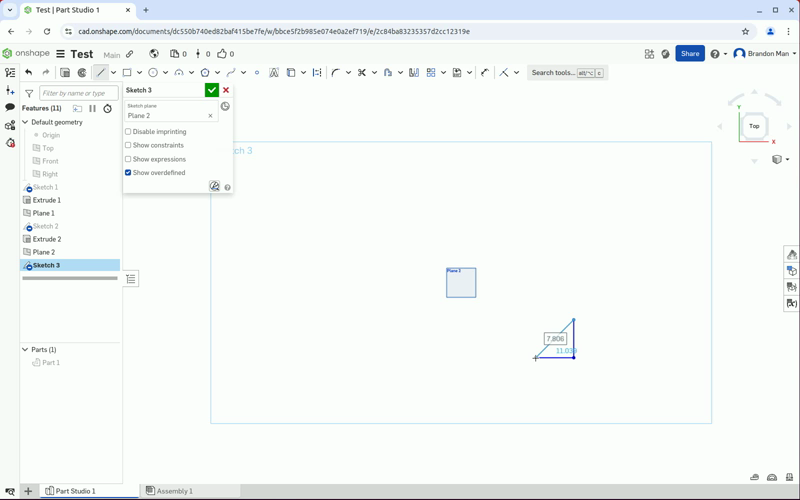
key(esc)
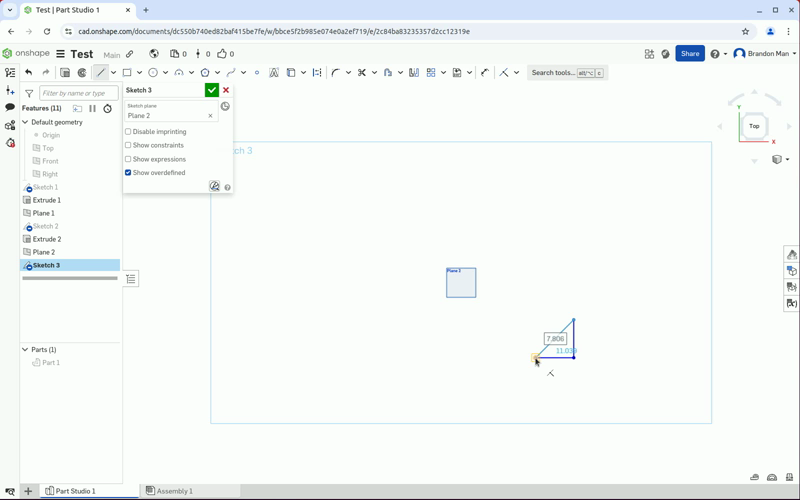
mouse_move(556, 352)
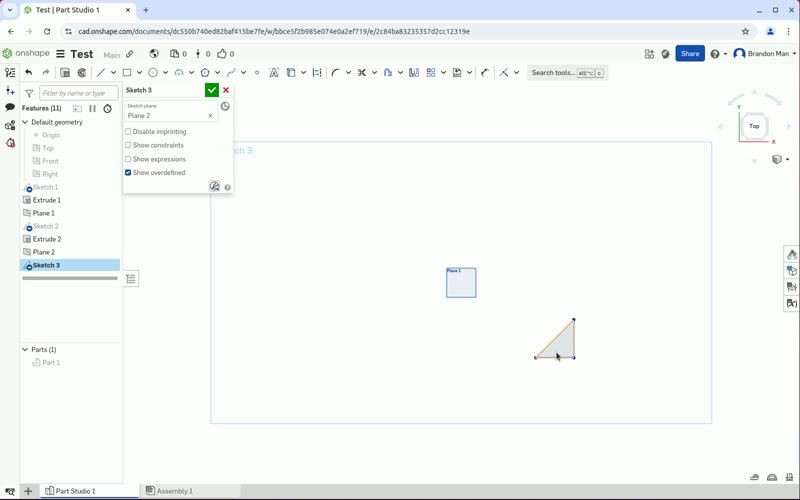
scroll(6)
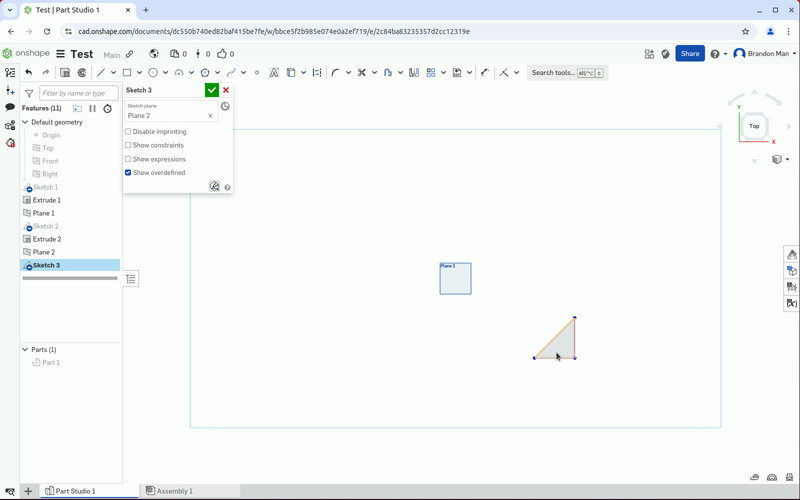
scroll(6)
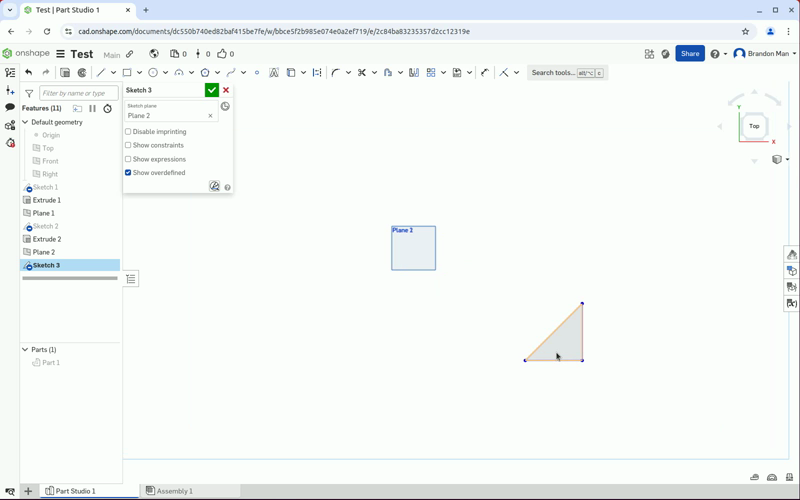
scroll(6)
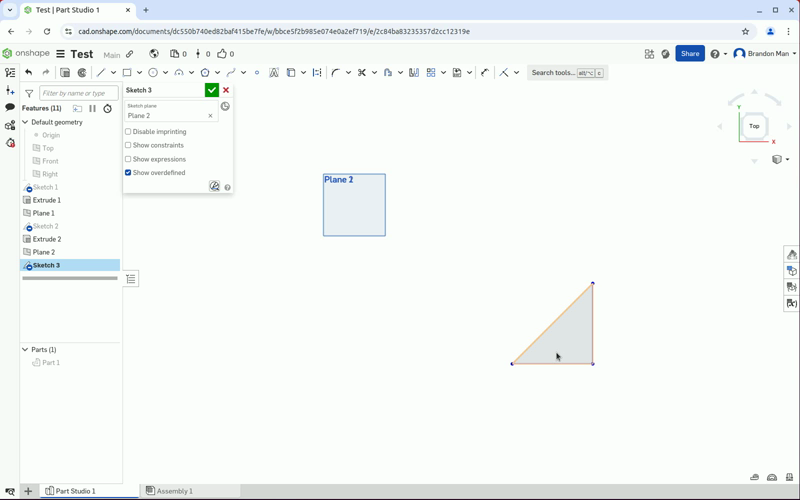
scroll(6)
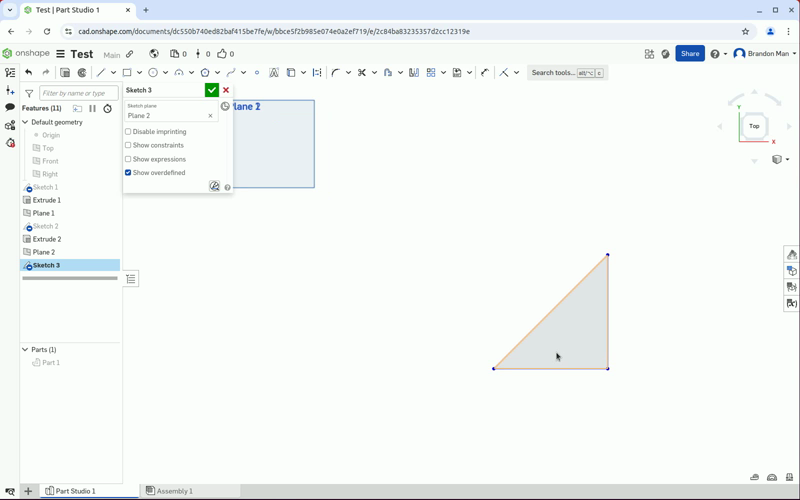
scroll(6)
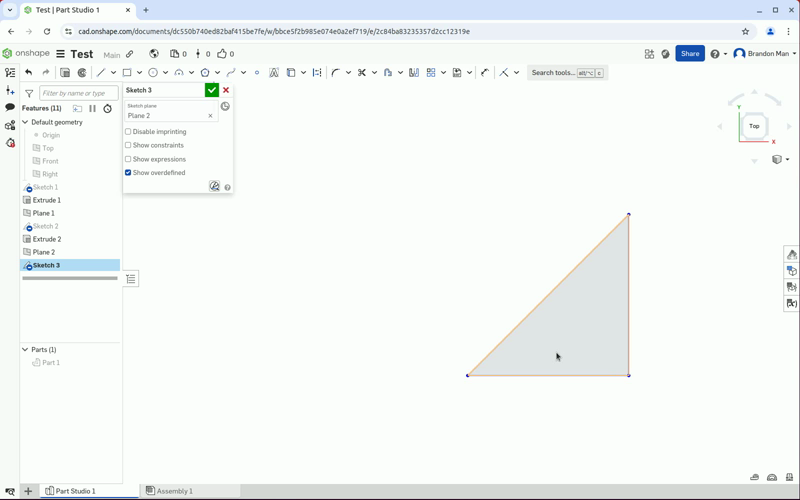
scroll(6)
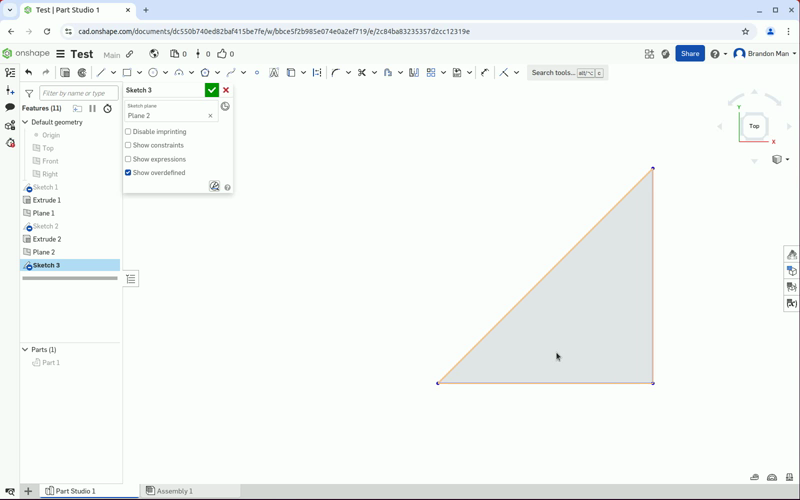
scroll(6)
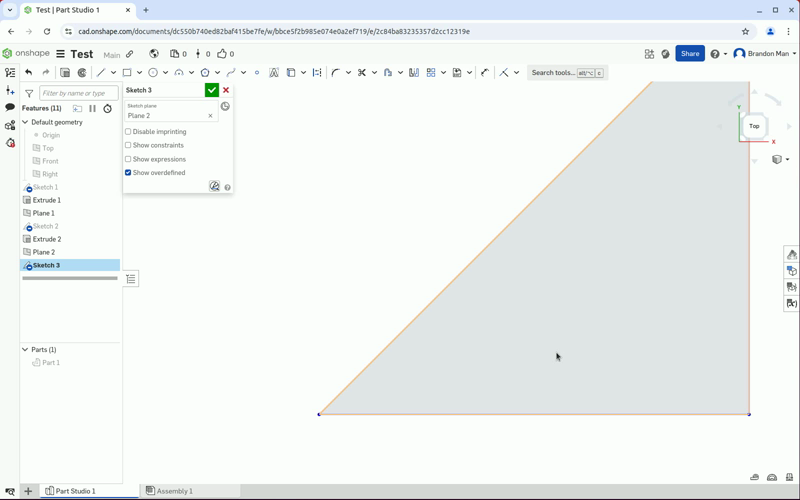
click(556, 352)
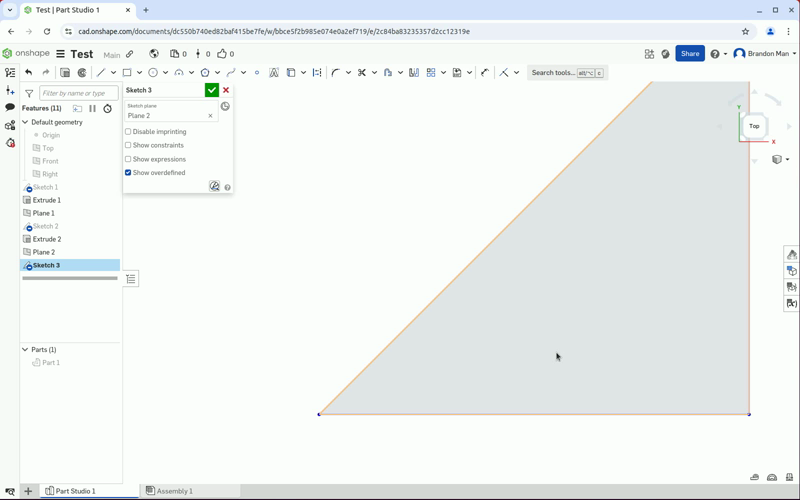
scroll(-6)
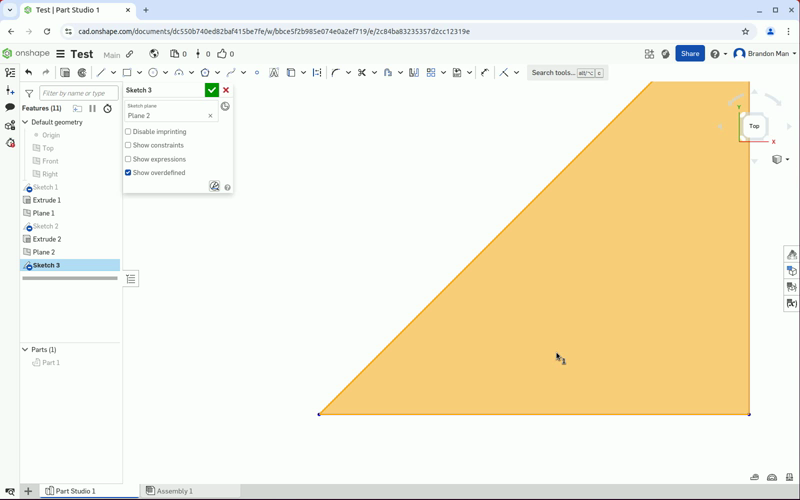
scroll(-6)
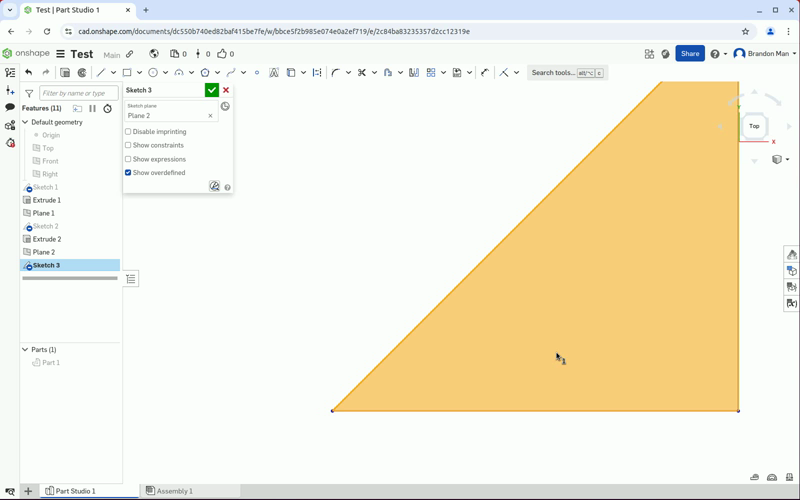
scroll(-6)
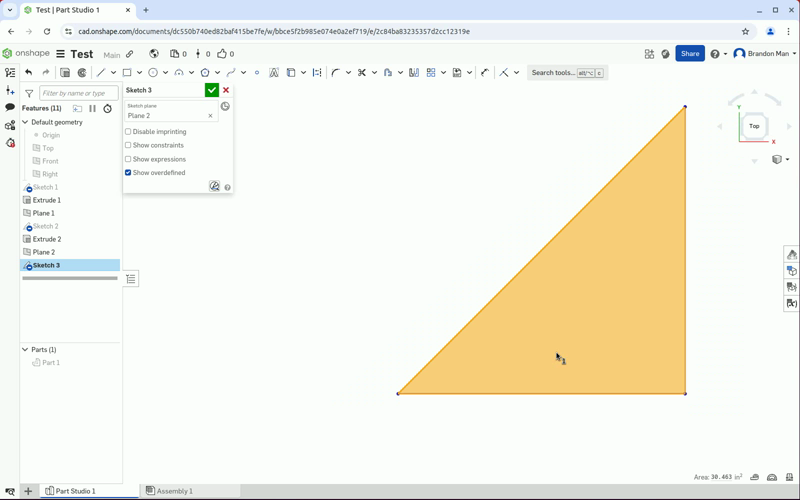
scroll(-6)
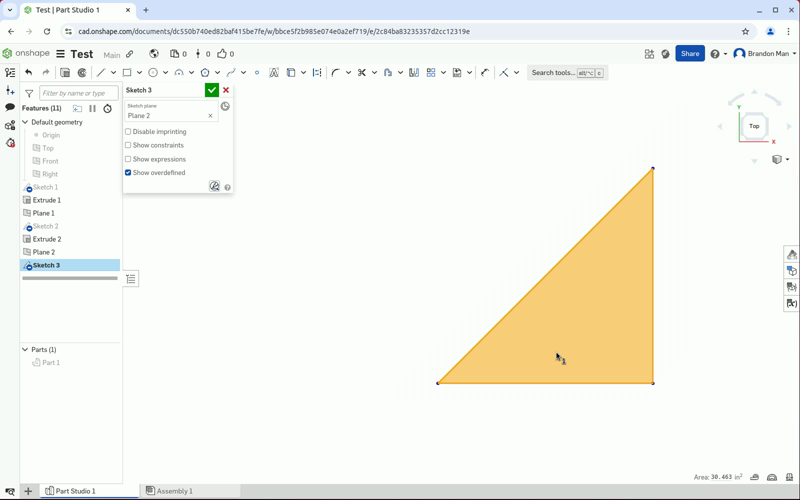
scroll(-6)
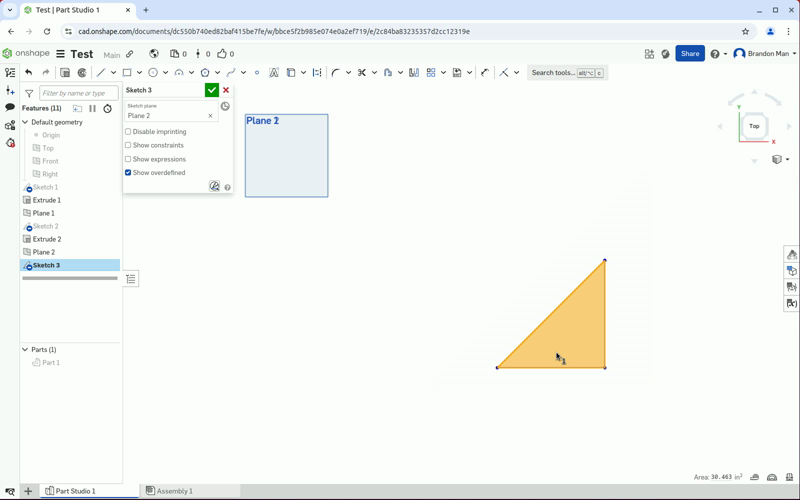
scroll(-6)
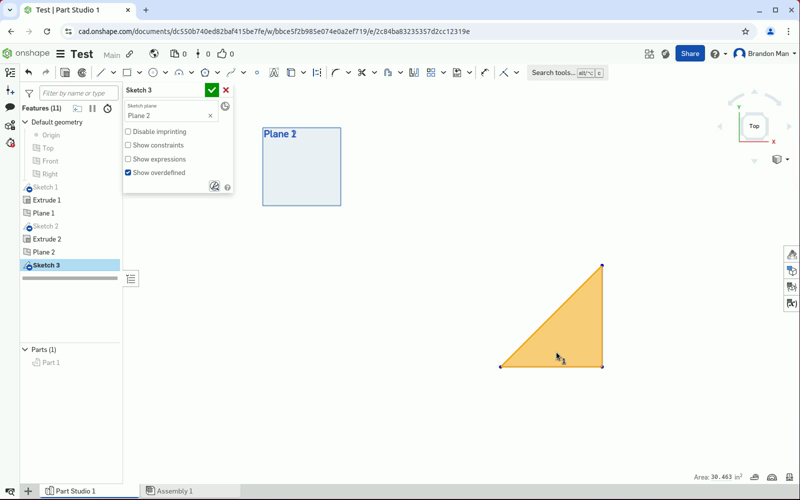
scroll(-6)
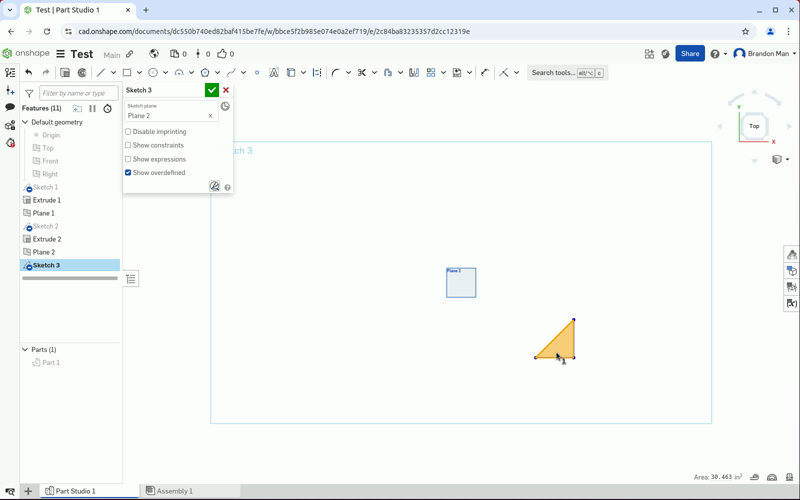
mouse_move(73, 352)
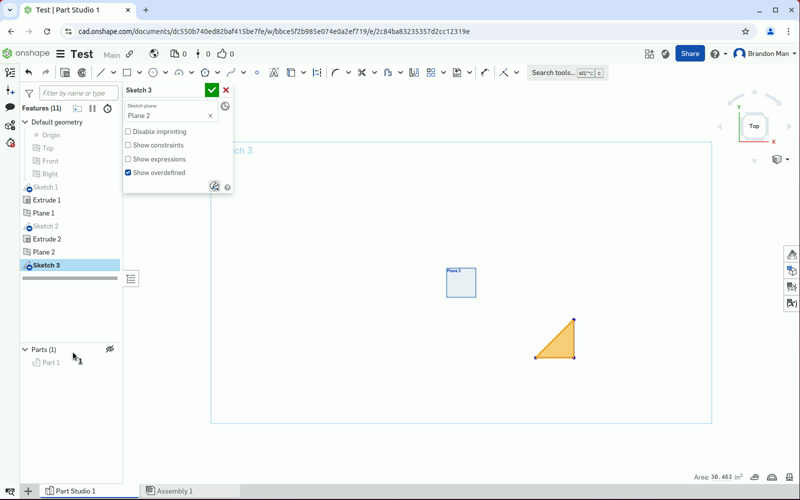
key(shift+y)
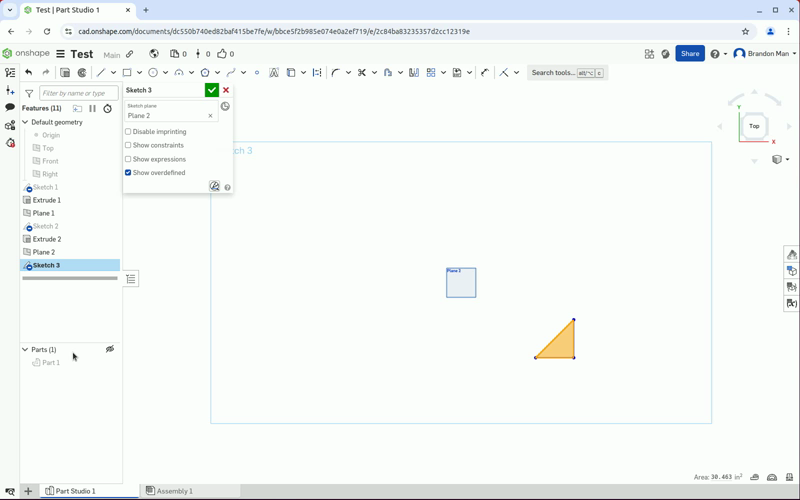
key(shift+e)
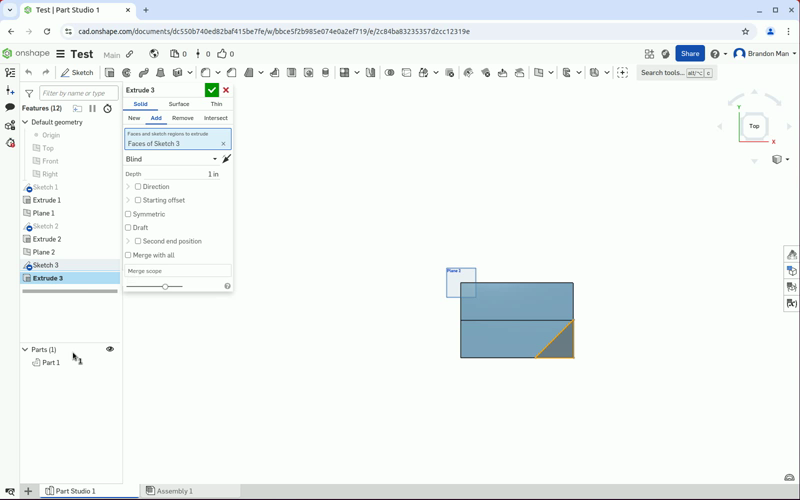
mouse_move(143, 106)
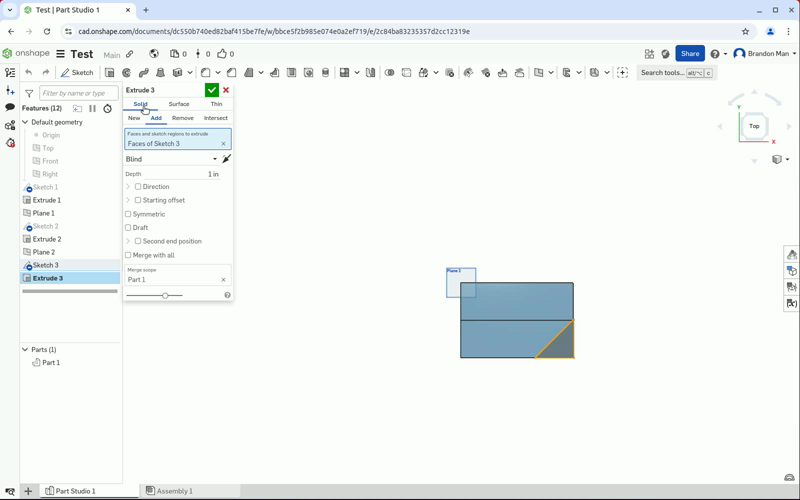
click(143, 106)
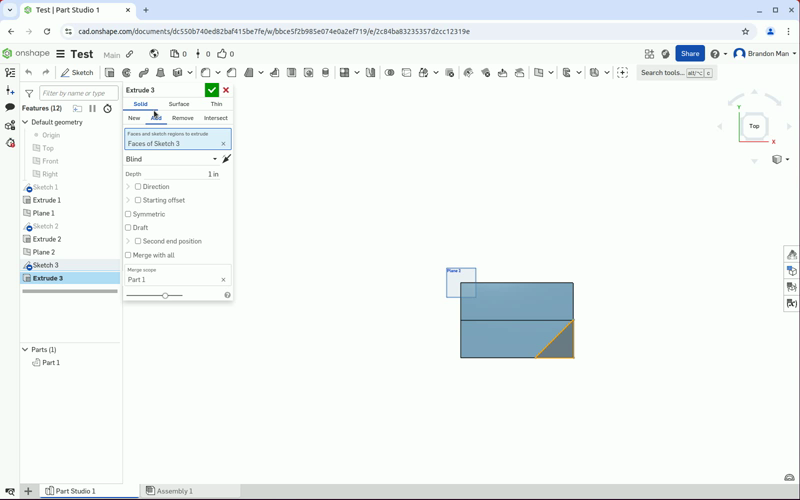
mouse_move(186, 120)
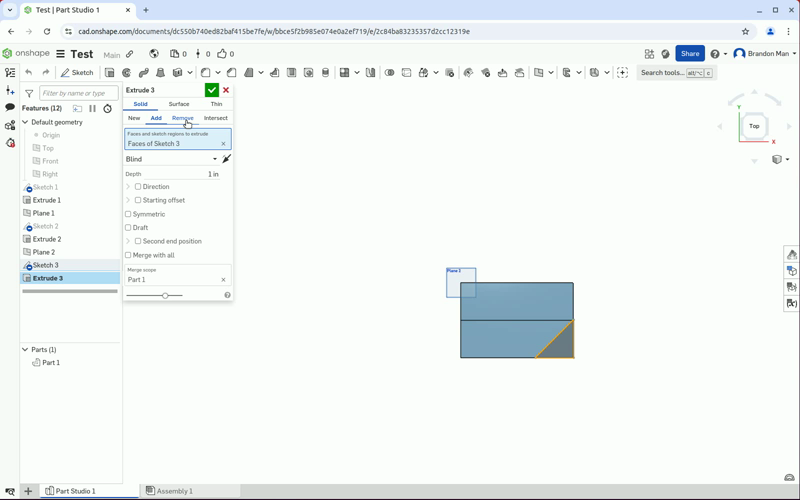
click(186, 120)
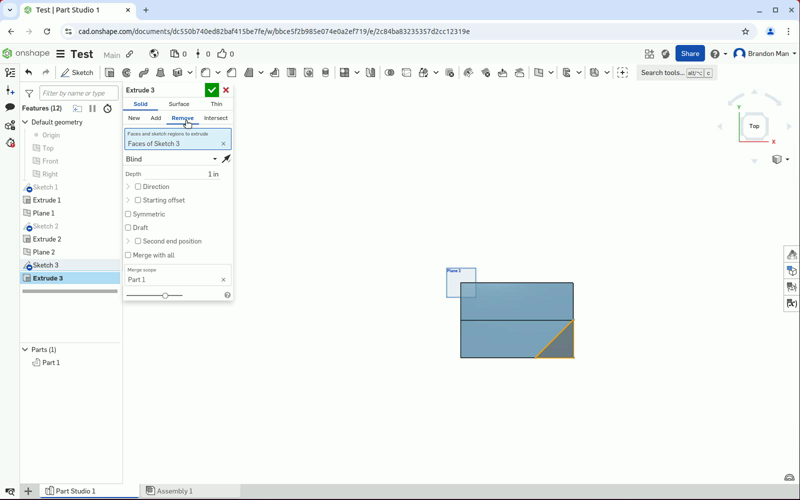
key(tab, 4)
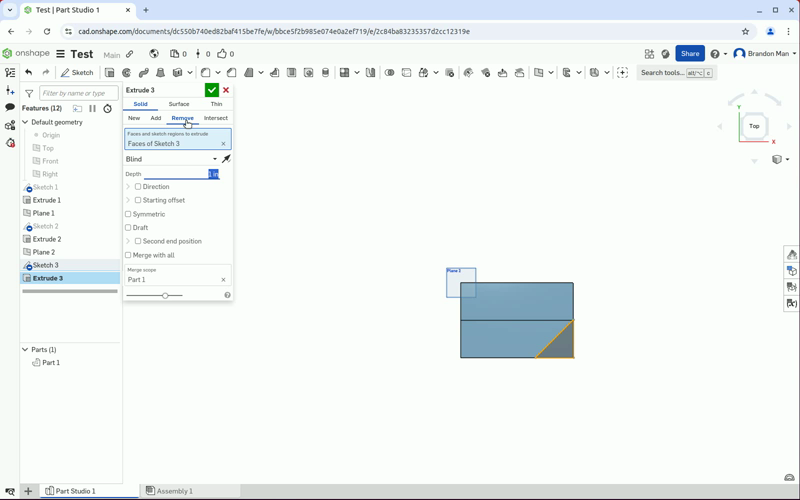
text(7.703)
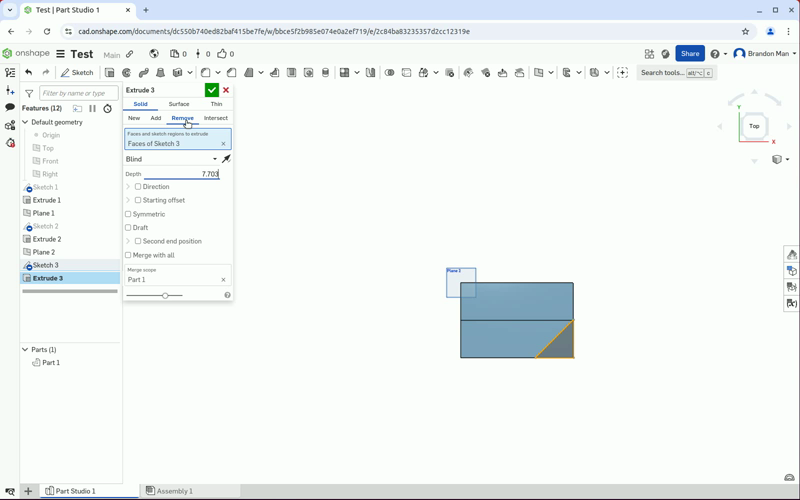
key(tab, 6)
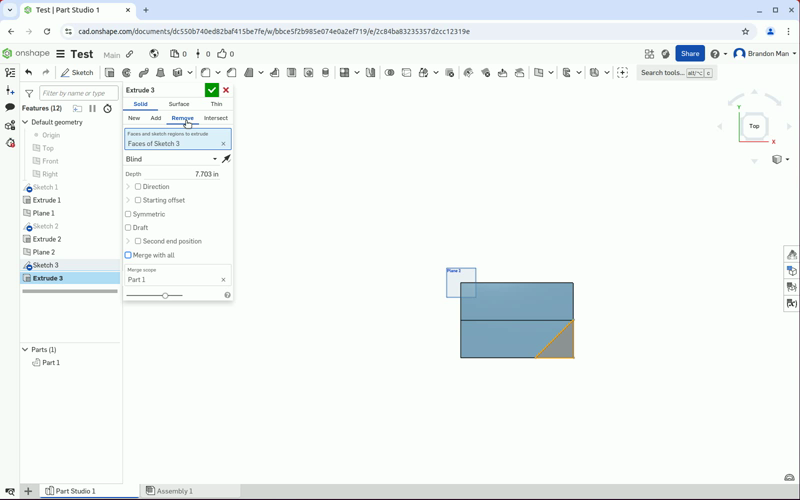
key(space)
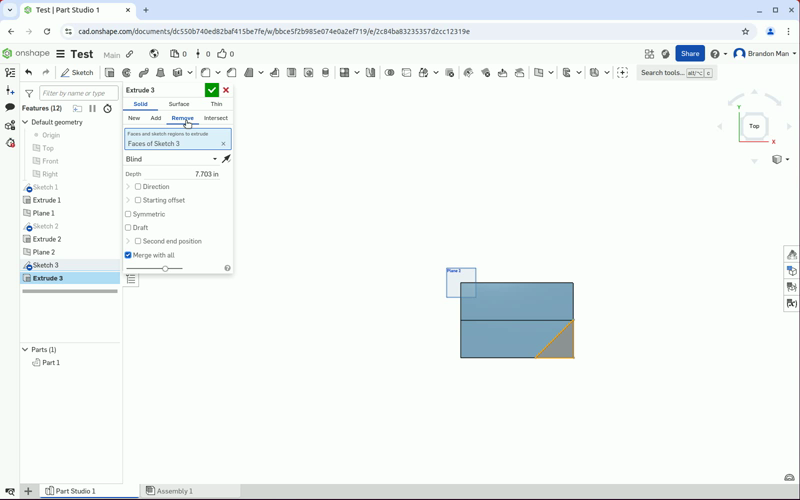
key(enter)
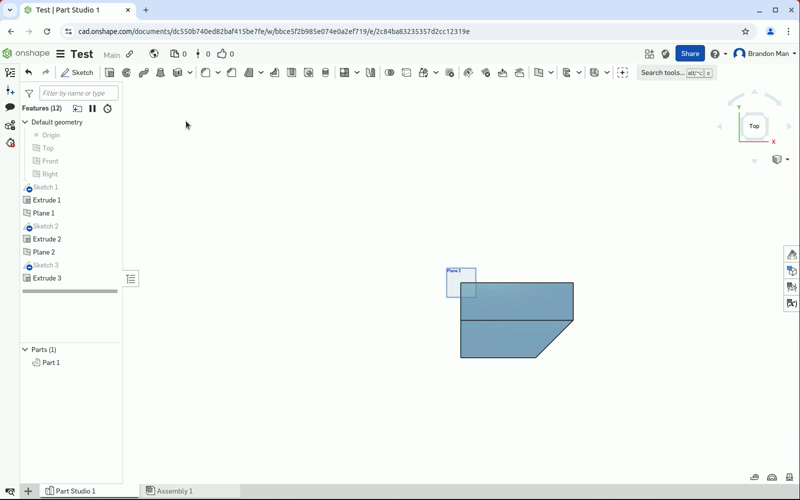
key(shift+h)
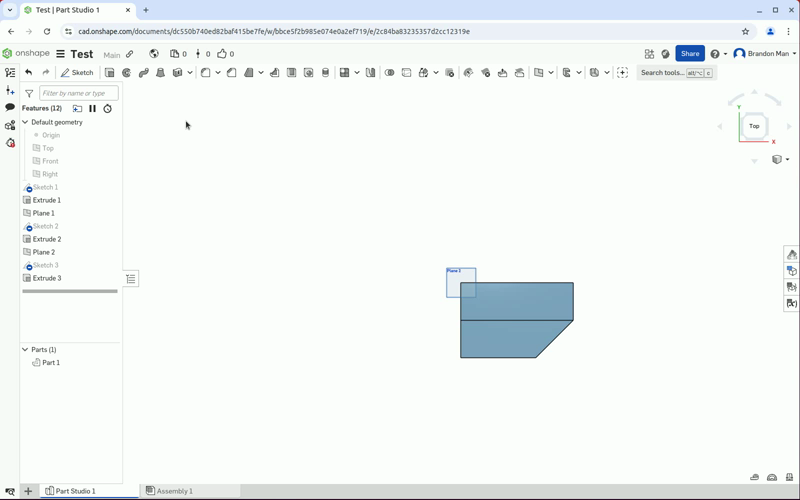
key(shift+h)
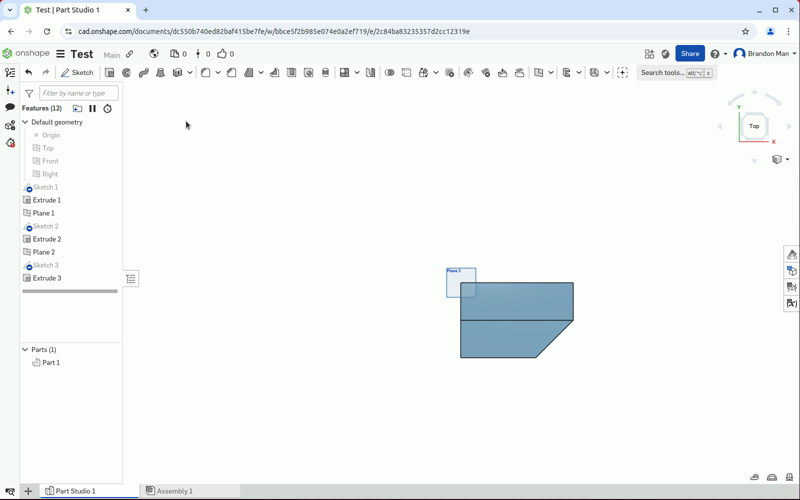
mouse_move(73, 189)
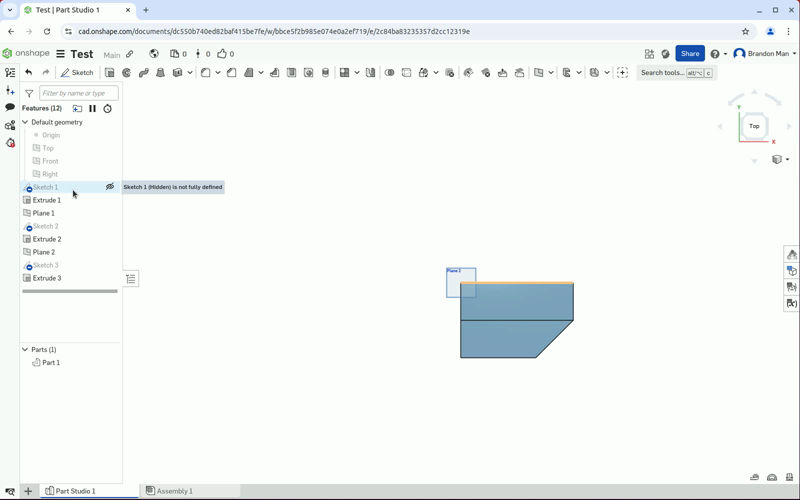
click(73, 189)
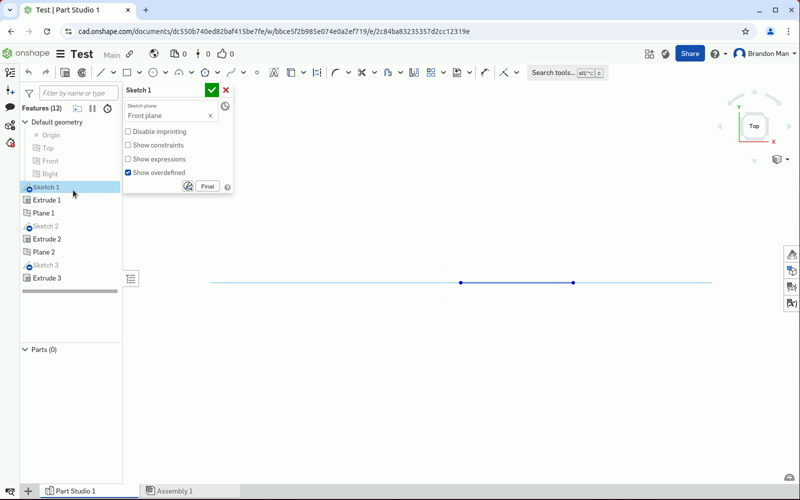
mouse_move(229, 92)
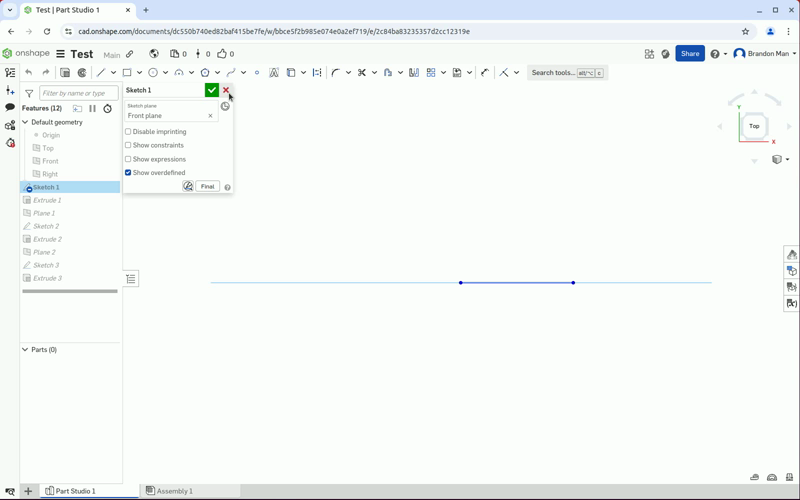
click(229, 92)
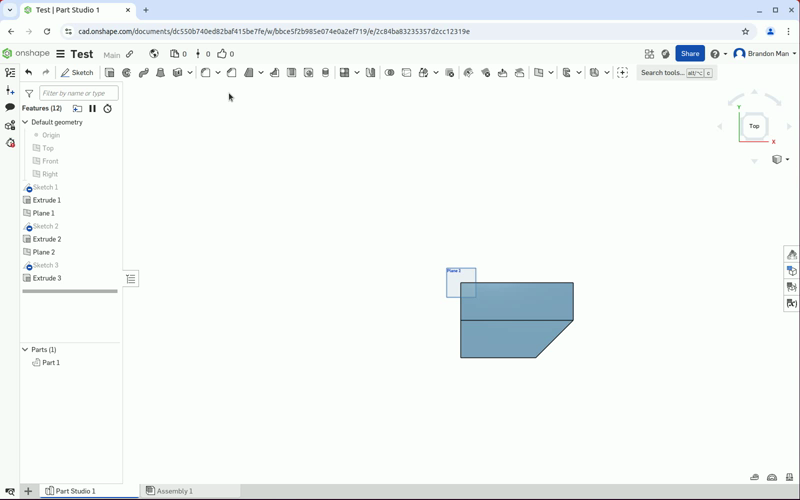
mouse_move(73, 352)
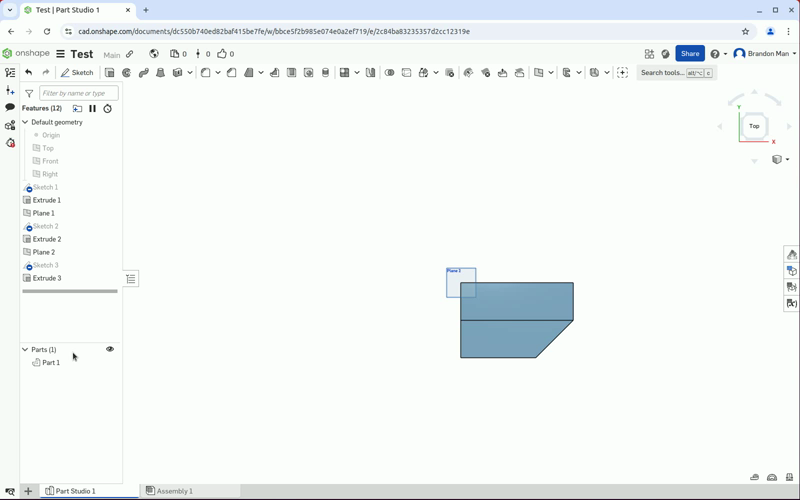
key(y)
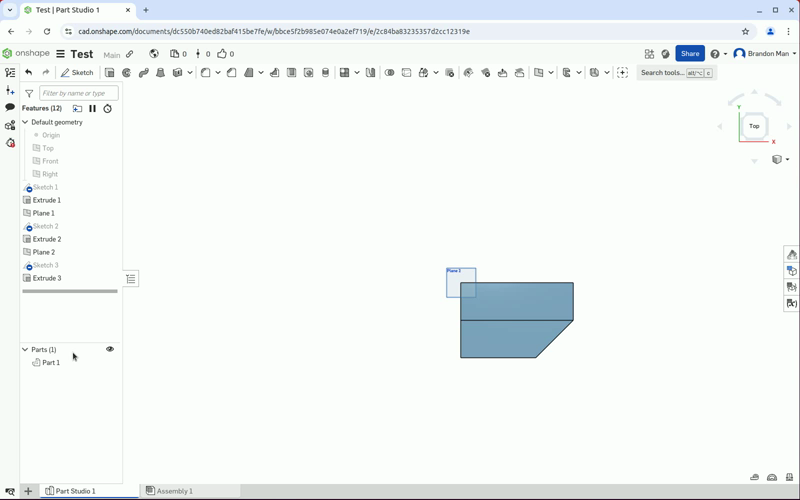
key(shift+p)
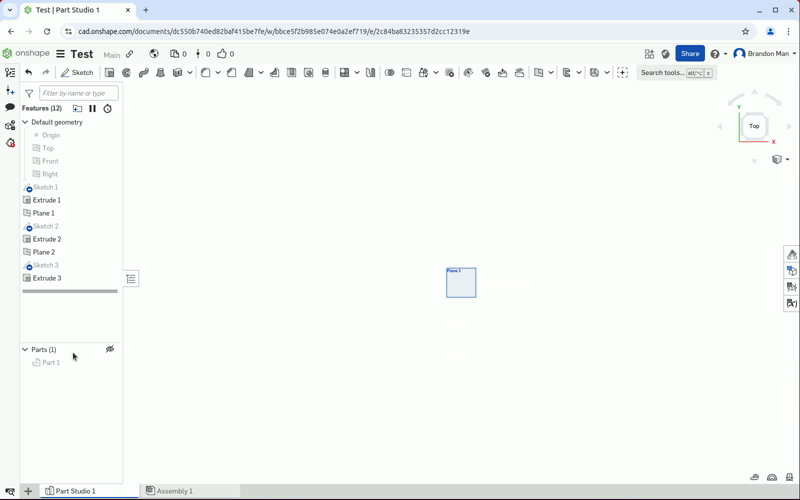
key(space)
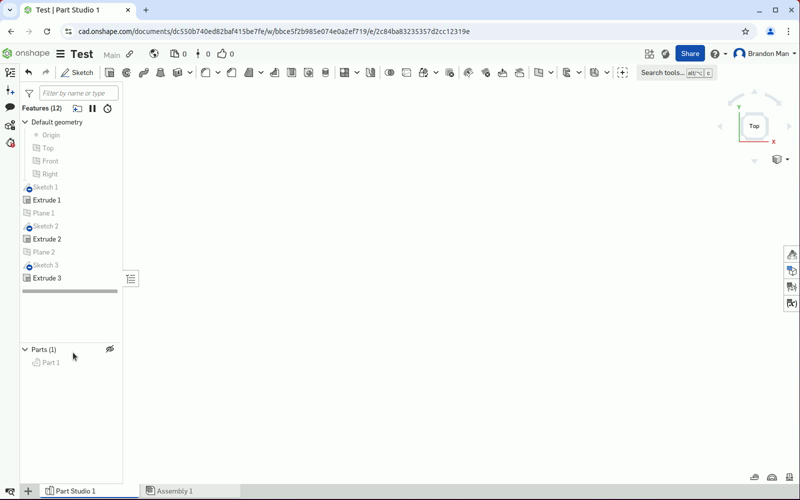
key_down(shift)
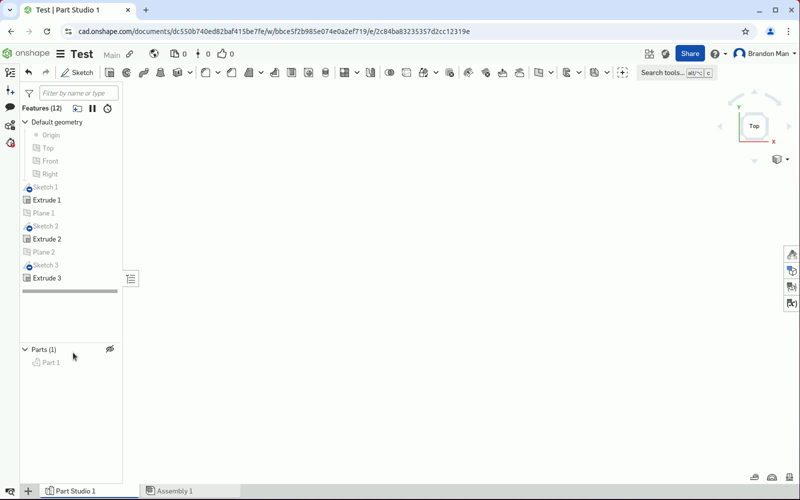
key(up)
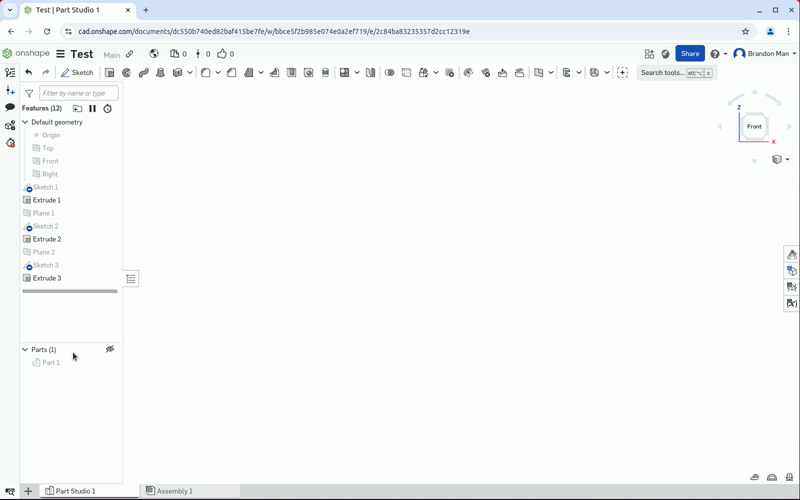
key_up(shift)
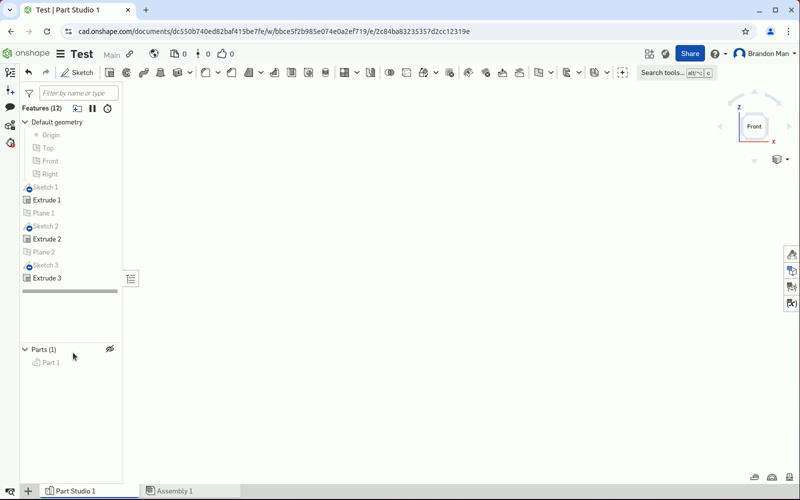
mouse_move(73, 352)
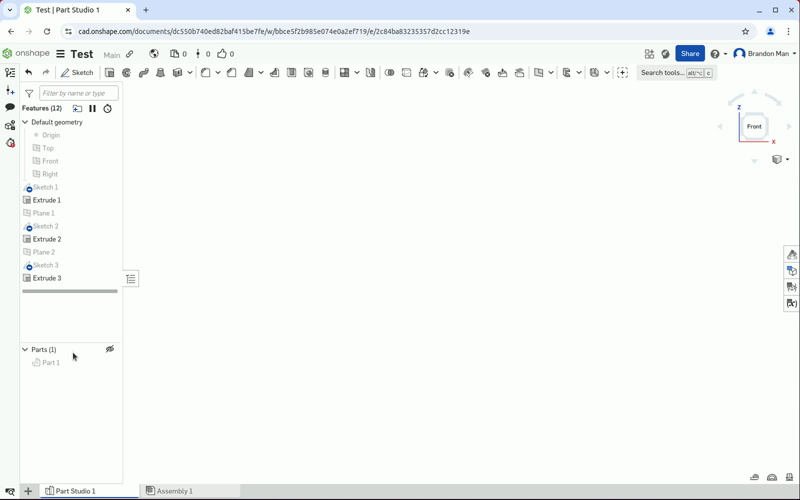
key(shift+y)
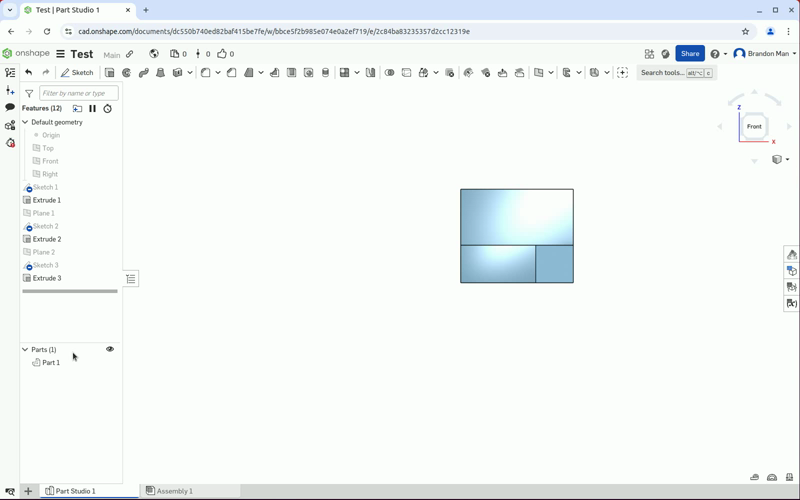
mouse_move(541, 75)
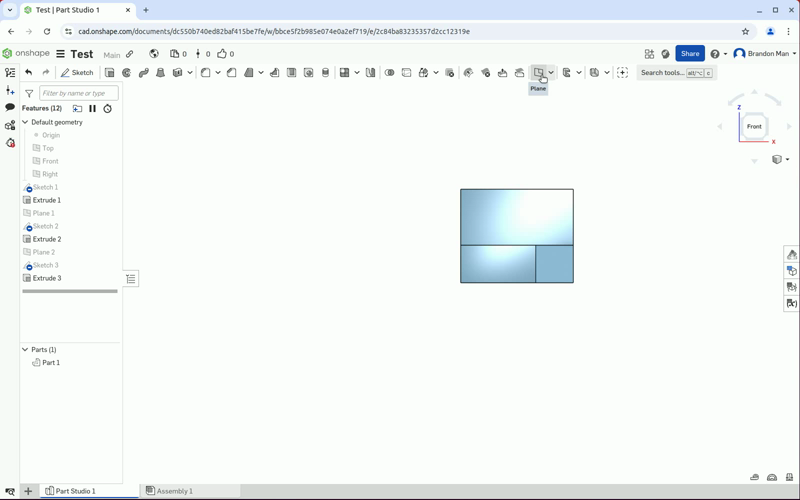
click(541, 75)
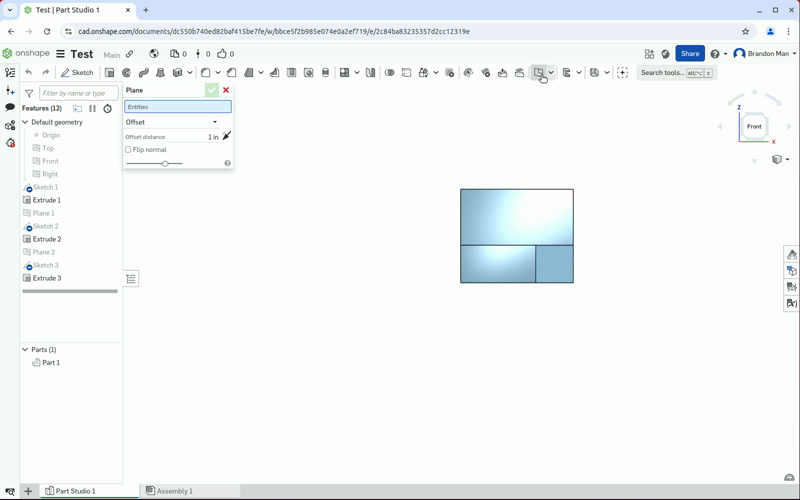
mouse_move(73, 163)
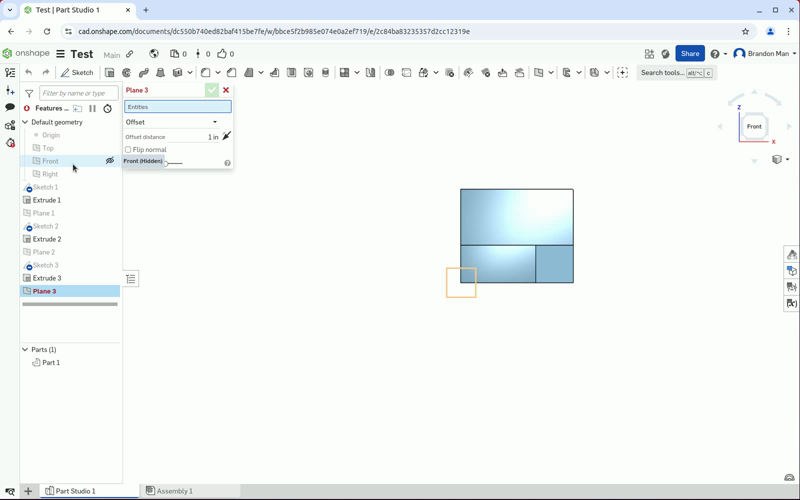
click(73, 163)
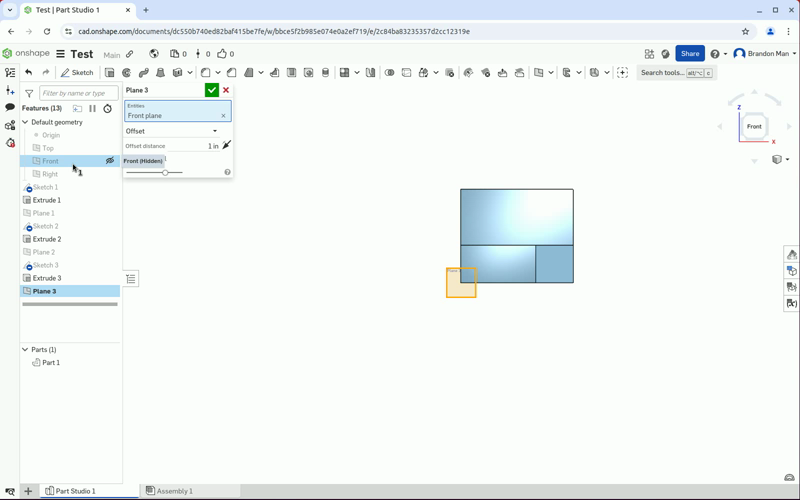
key(tab, 2)
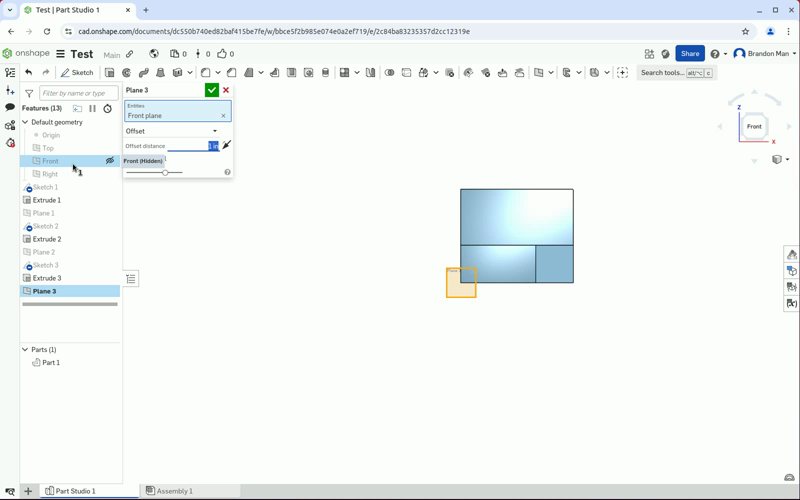
text(7.703)
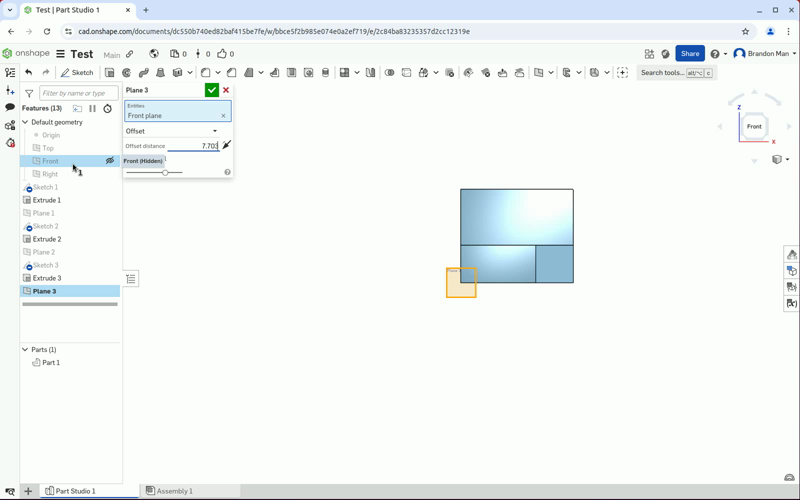
key(enter, 2)
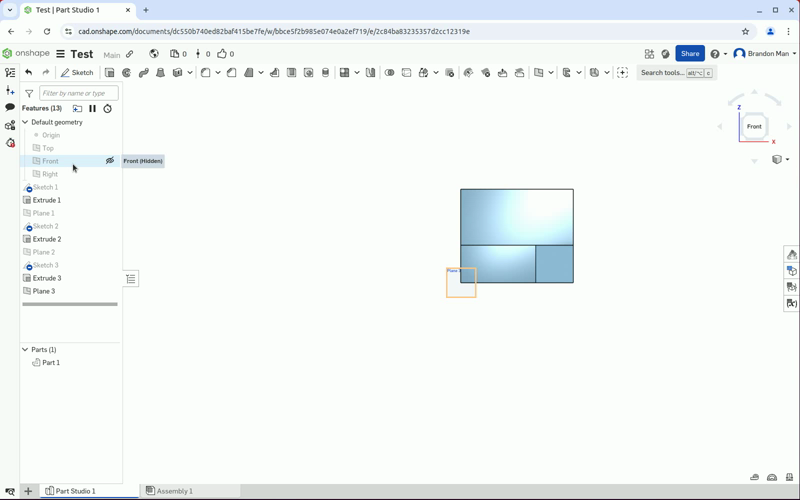
key(shift+s)
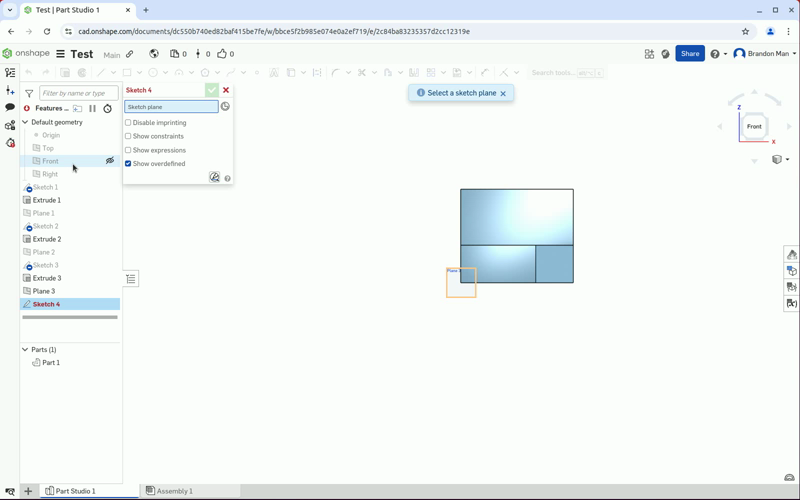
mouse_move(73, 293)
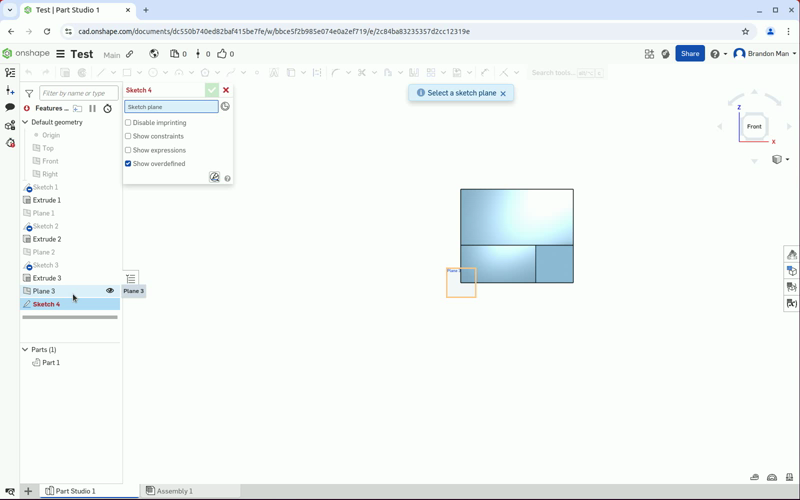
click(73, 293)
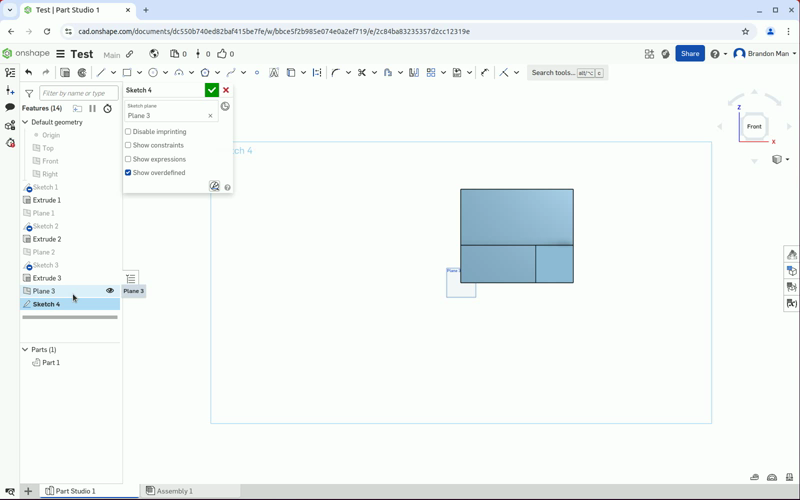
mouse_move(73, 352)
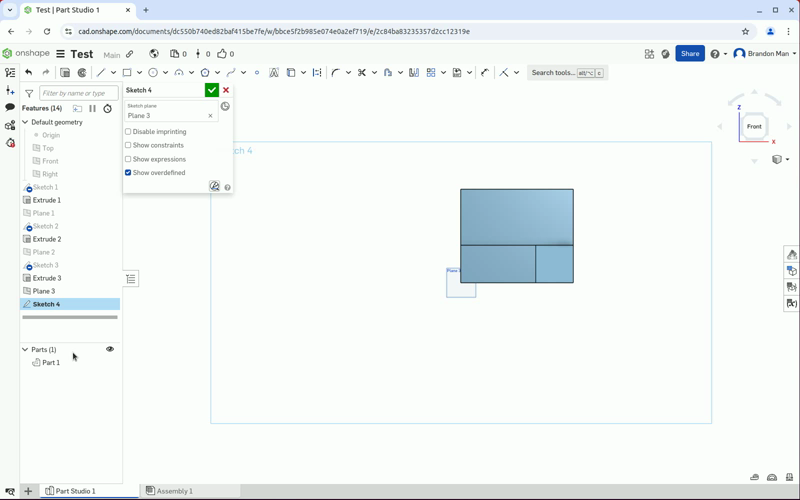
key(y)
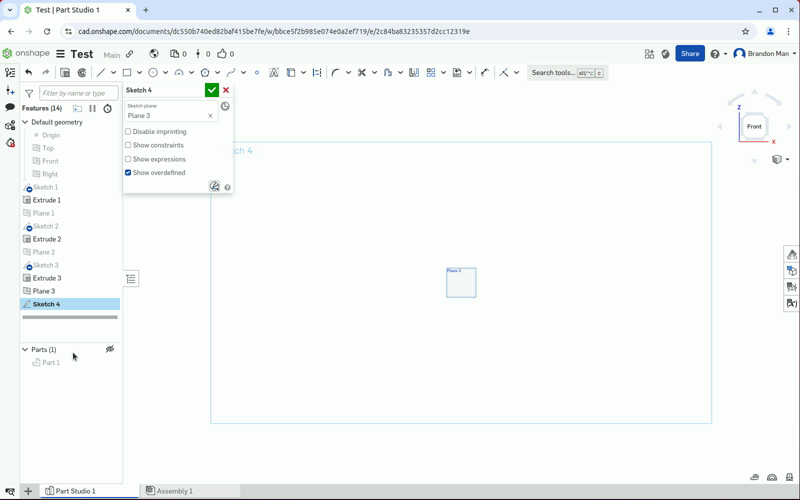
key(l)
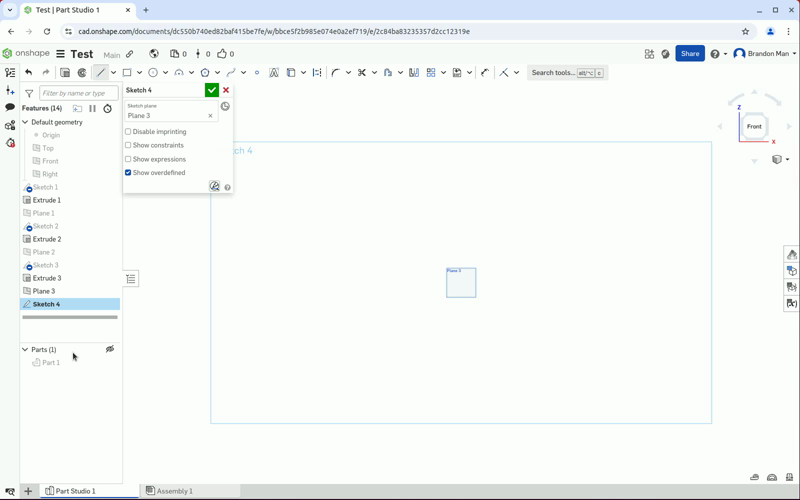
key_down(shift)
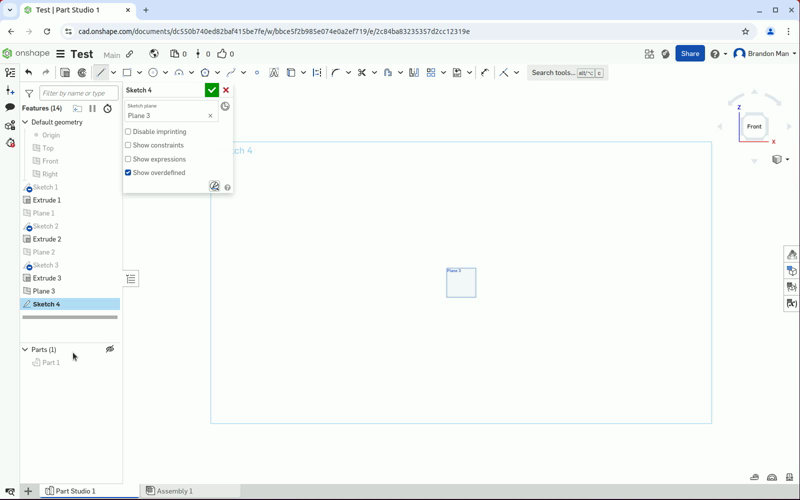
mouse_move(535, 189)
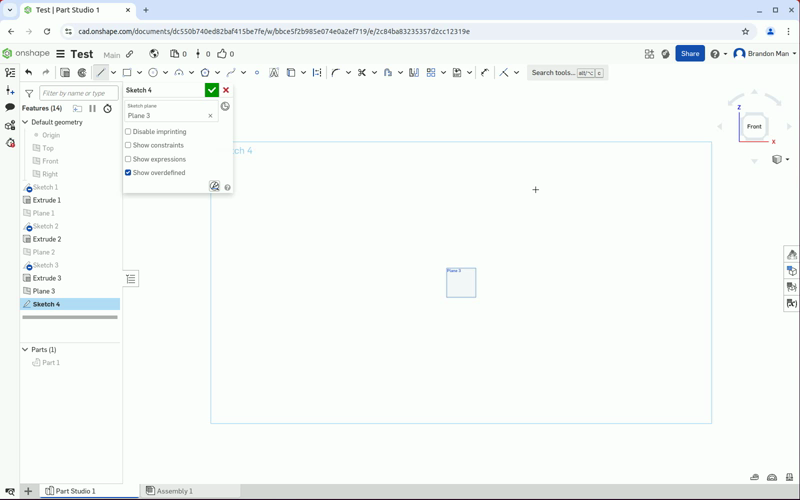
click(535, 189)
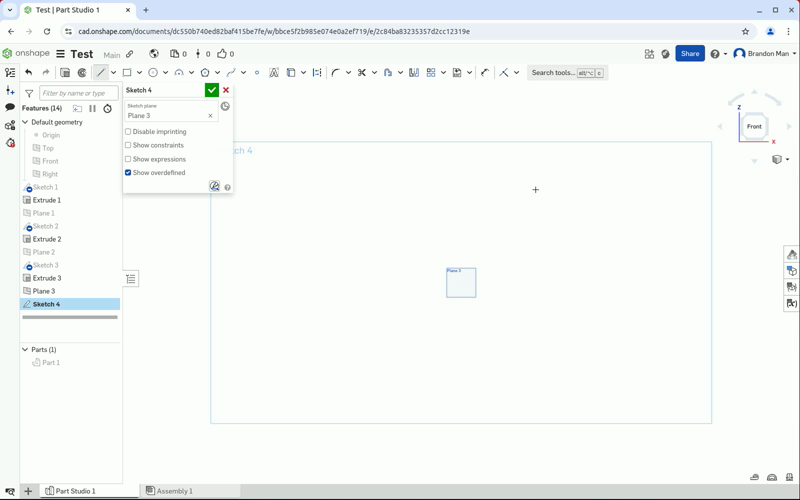
key_up(shift)
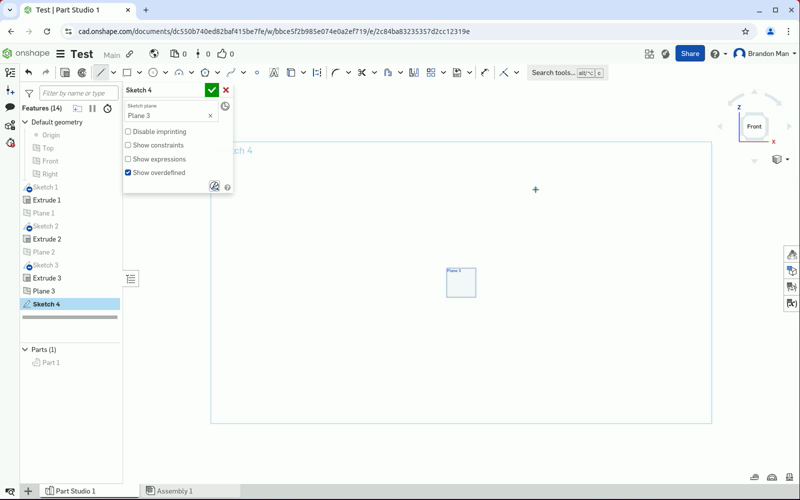
key_down(shift)
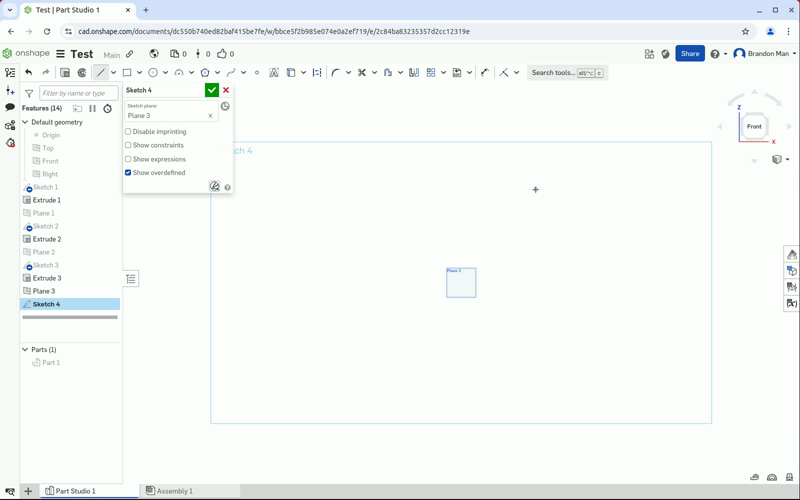
mouse_move(573, 246)
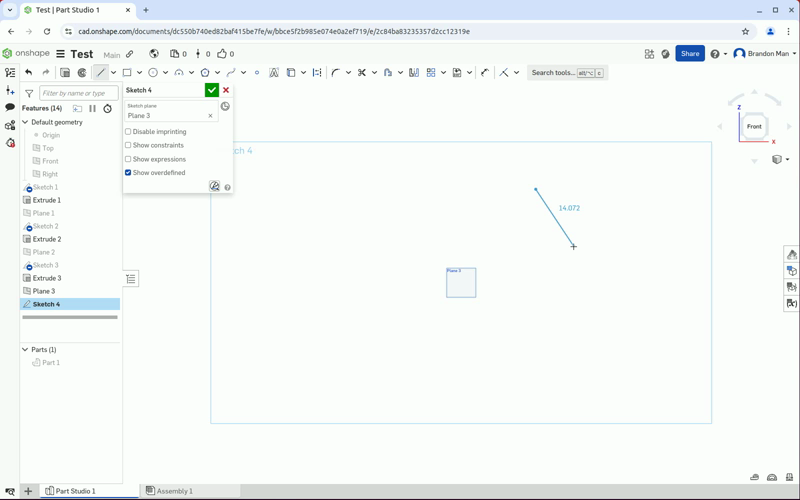
click(573, 246)
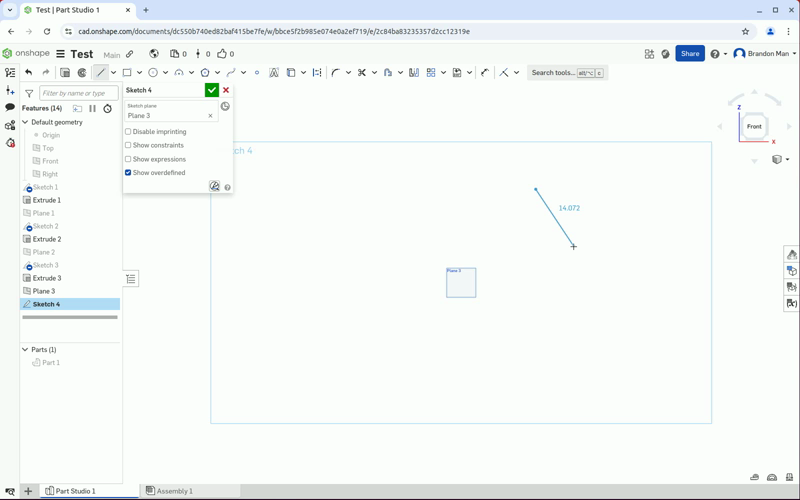
key_up(shift)
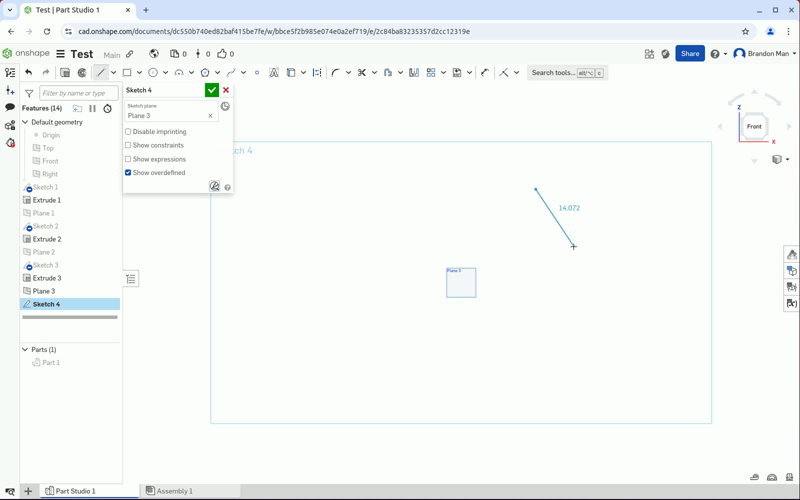
key_down(shift)
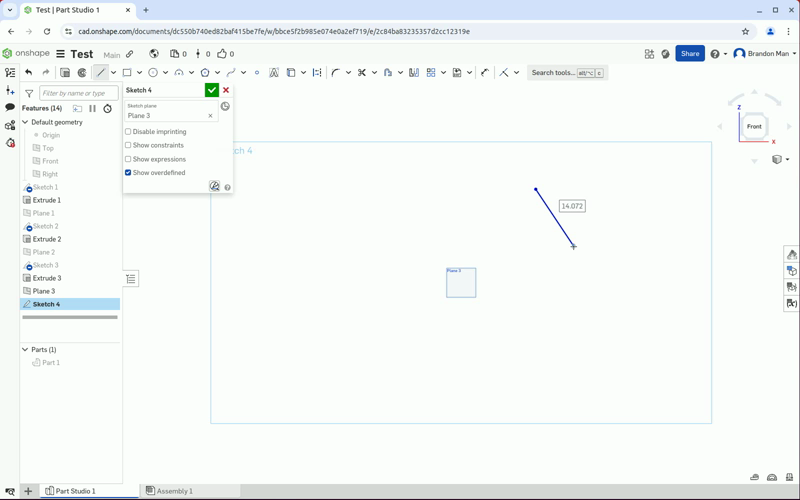
mouse_move(589, 246)
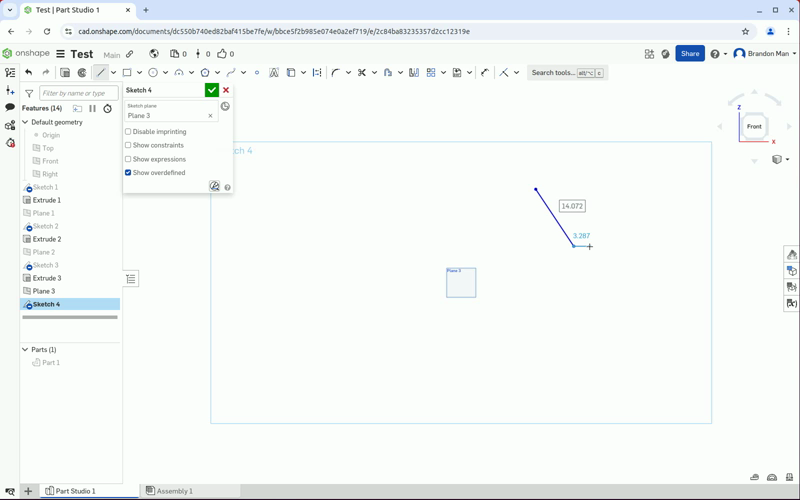
mouse_move(573, 189)
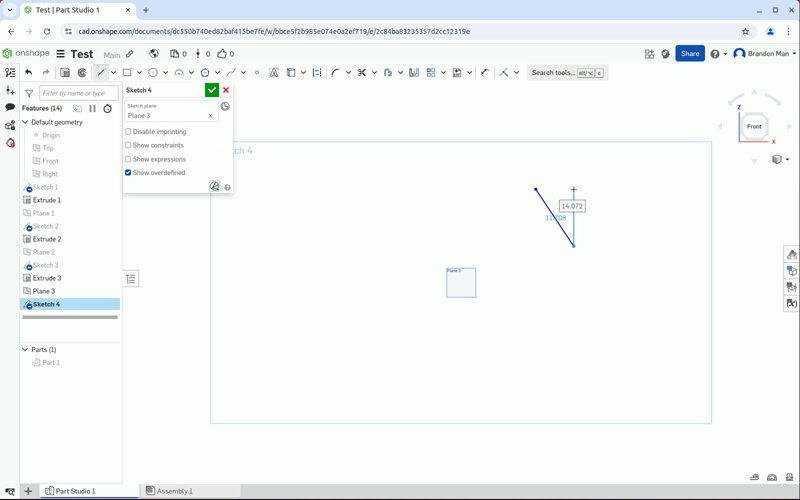
click(573, 189)
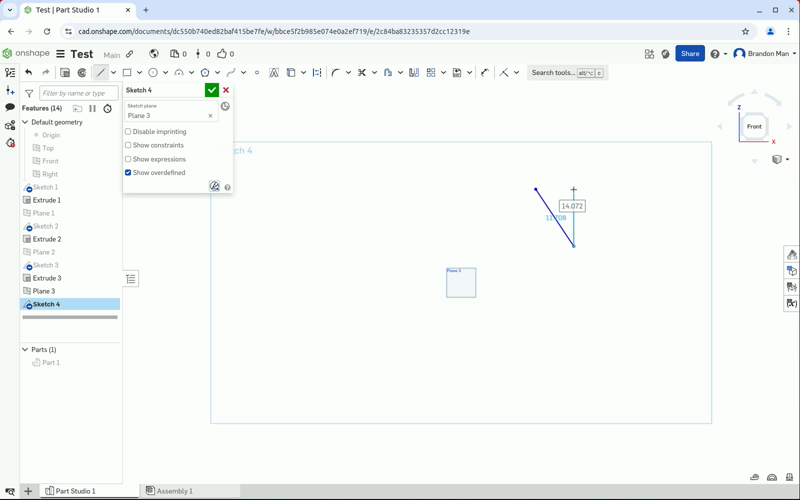
key_up(shift)
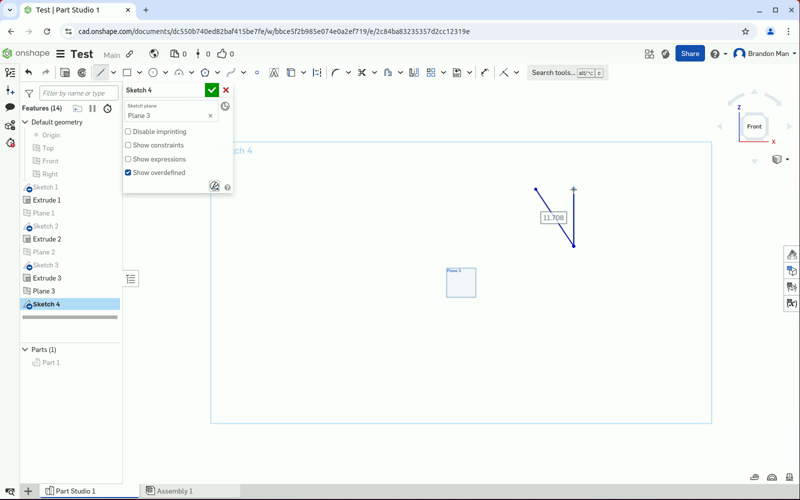
mouse_move(589, 189)
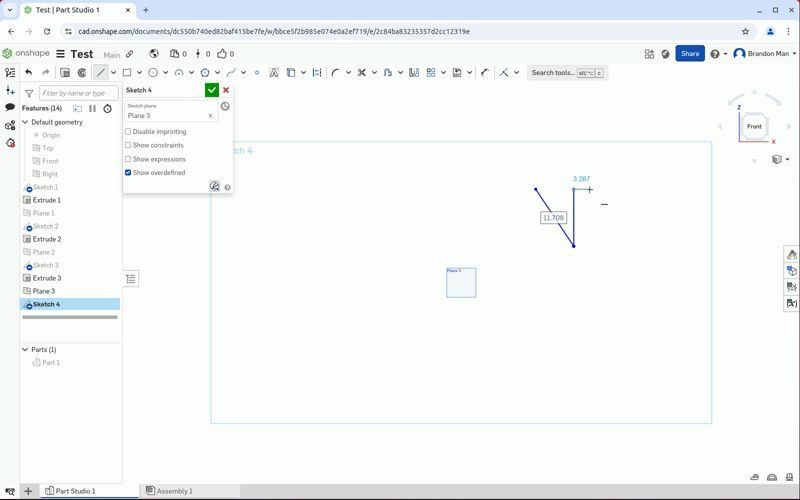
key_down(shift)
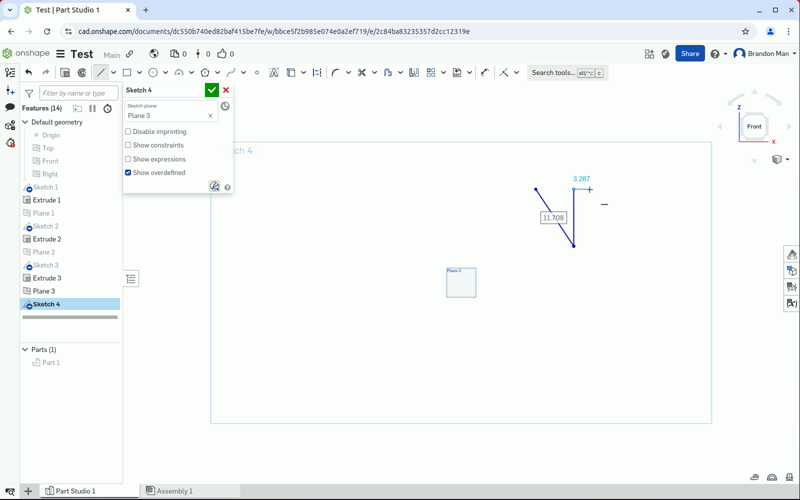
mouse_move(535, 189)
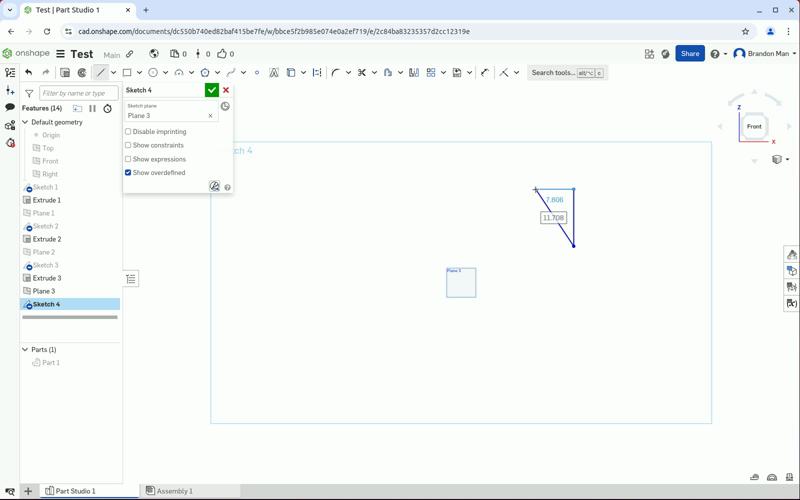
key_up(shift)
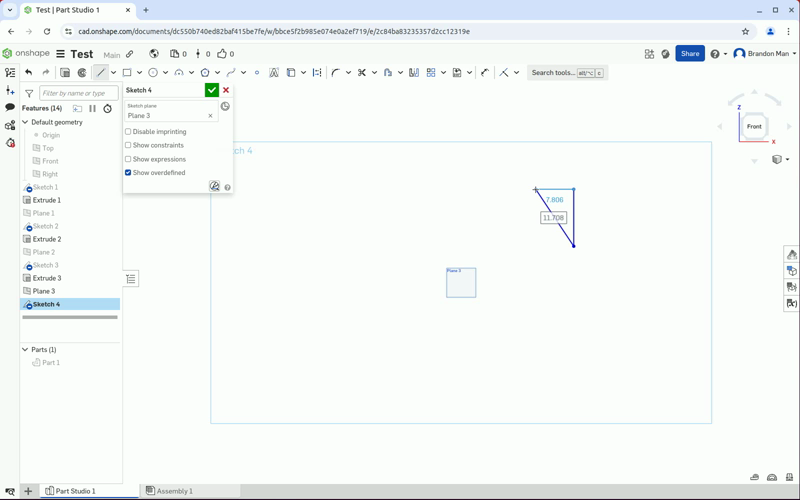
click(535, 189)
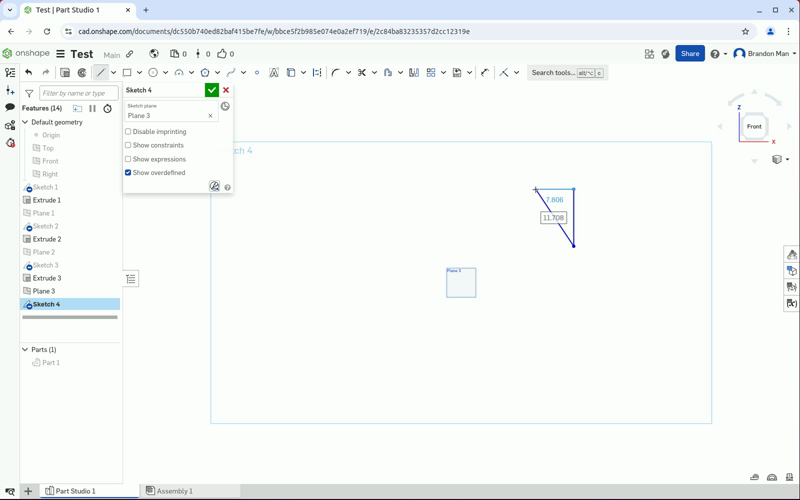
key(esc)
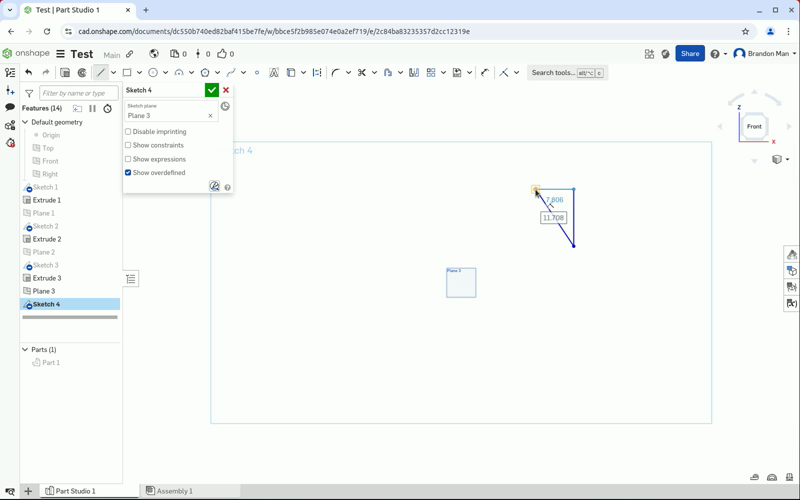
mouse_move(559, 195)
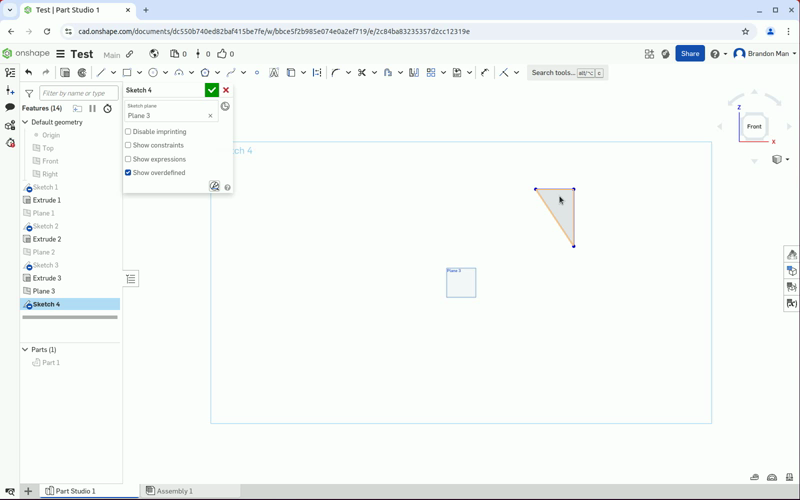
scroll(6)
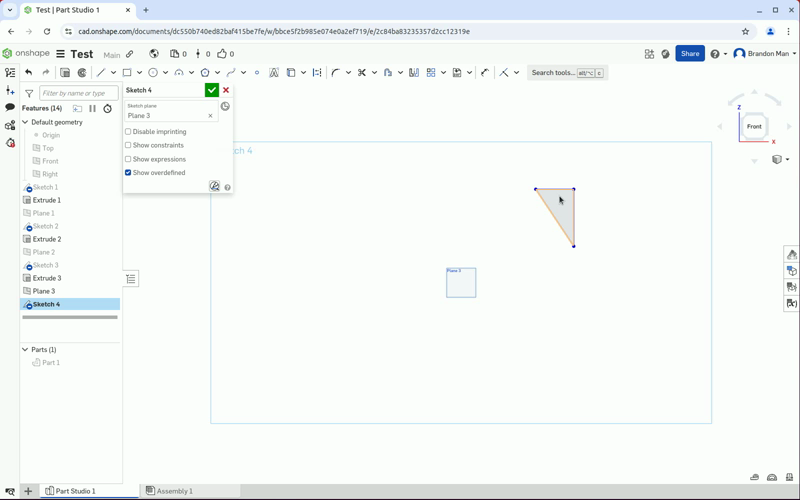
scroll(6)
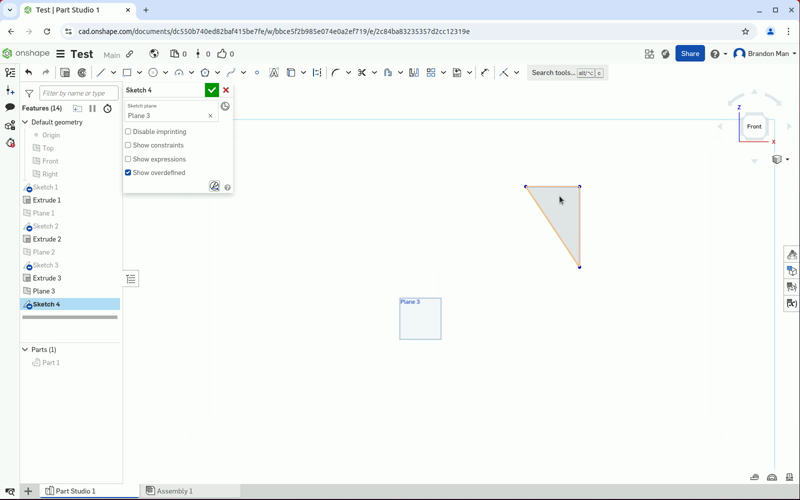
scroll(6)
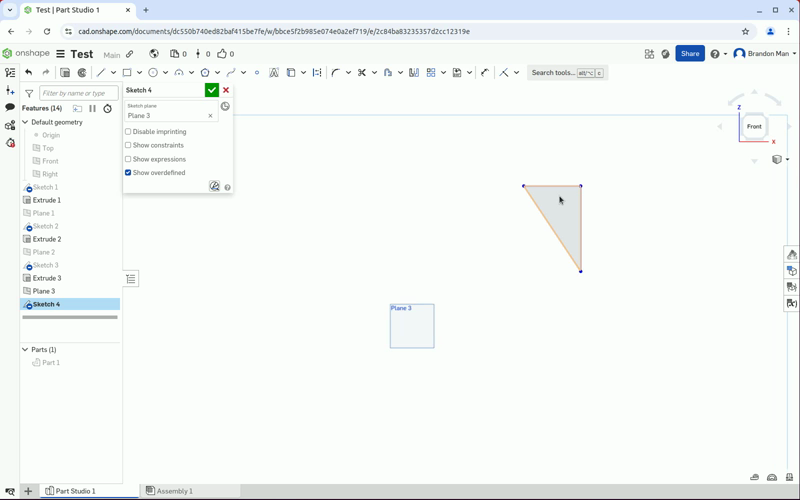
scroll(6)
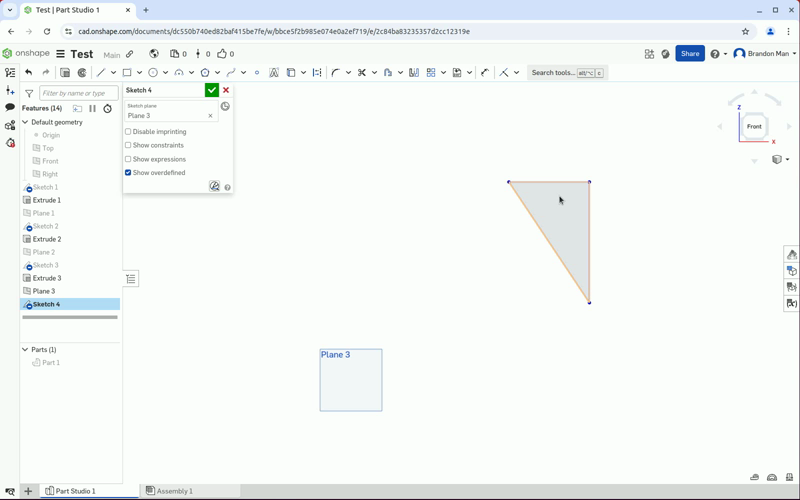
scroll(6)
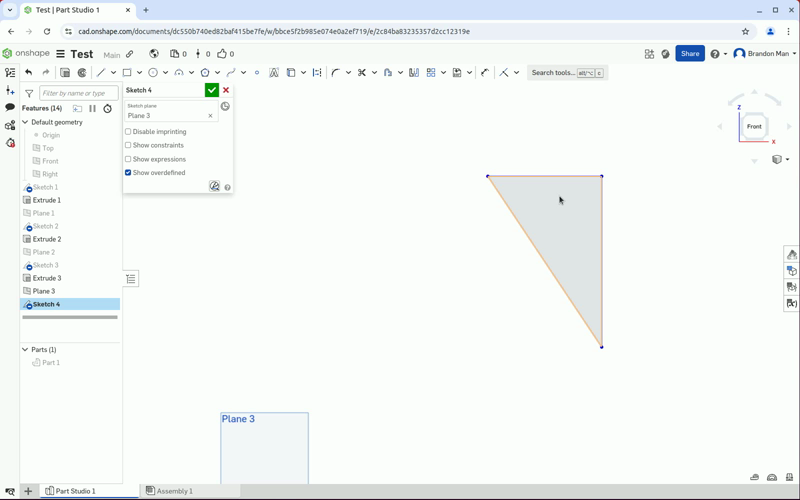
scroll(6)
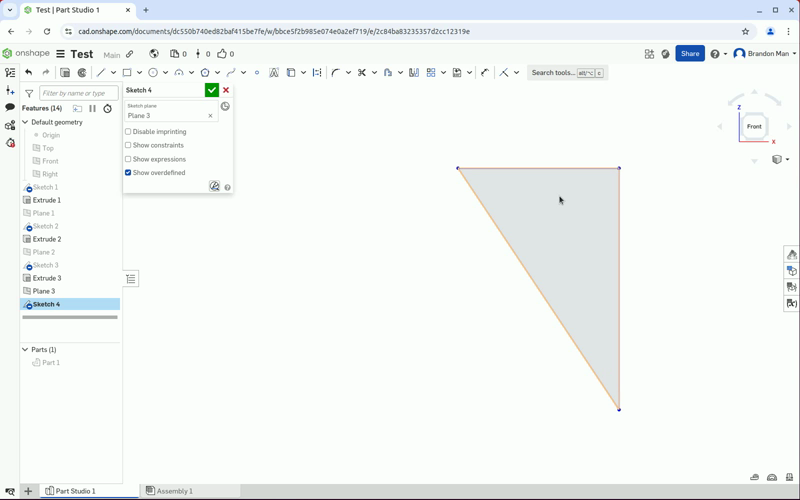
scroll(6)
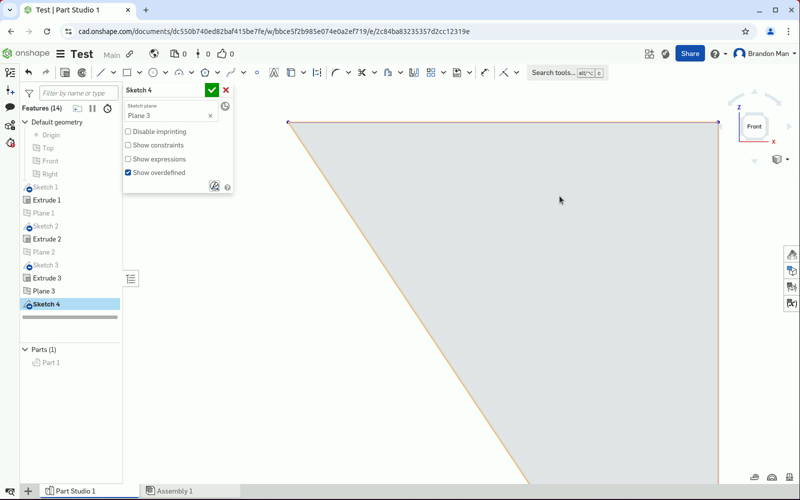
click(559, 195)
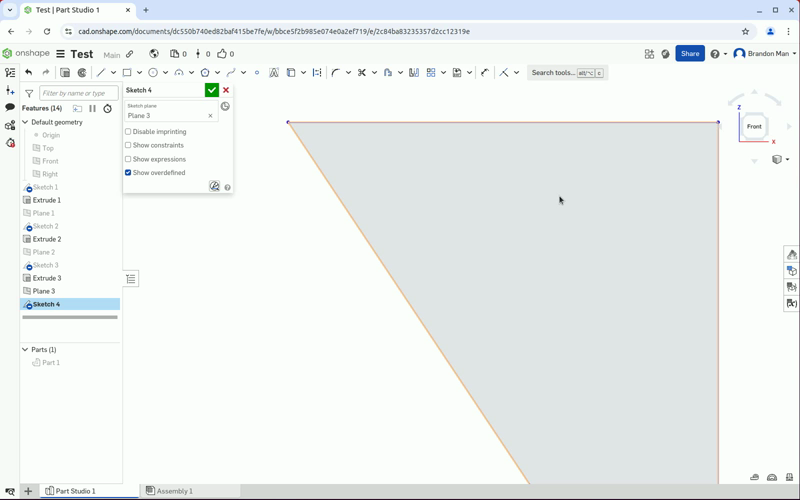
scroll(-6)
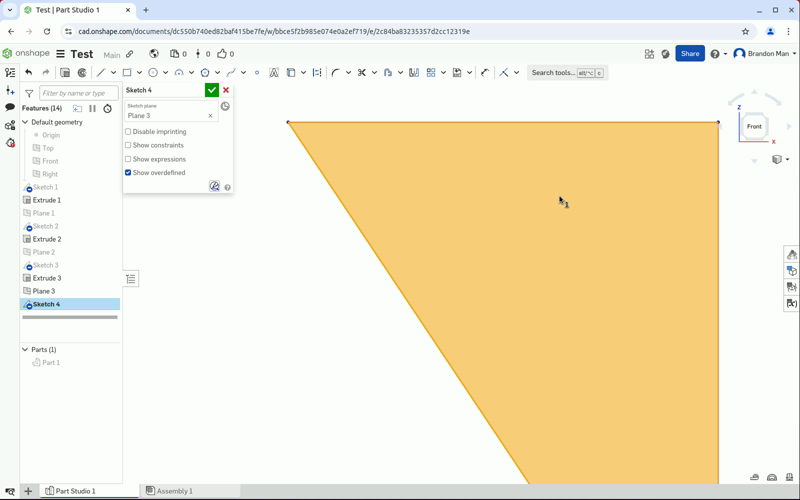
scroll(-6)
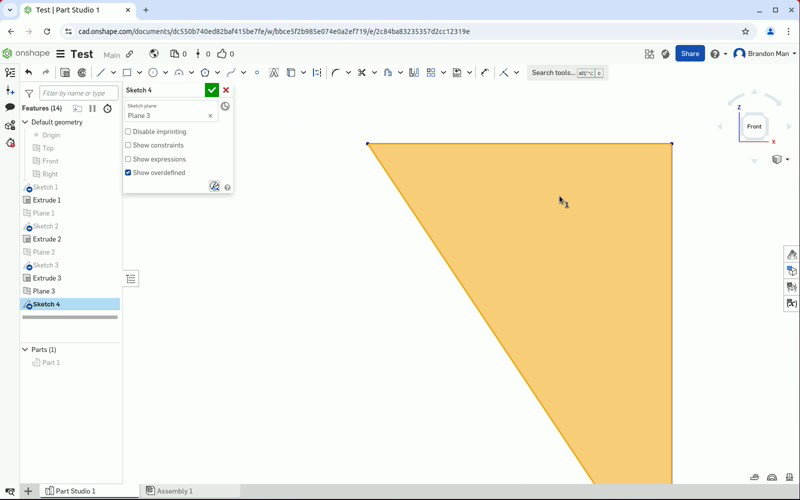
scroll(-6)
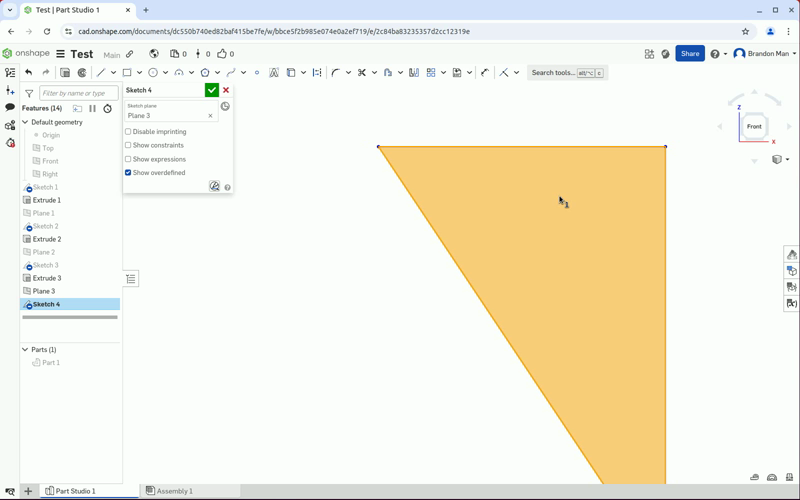
scroll(-6)
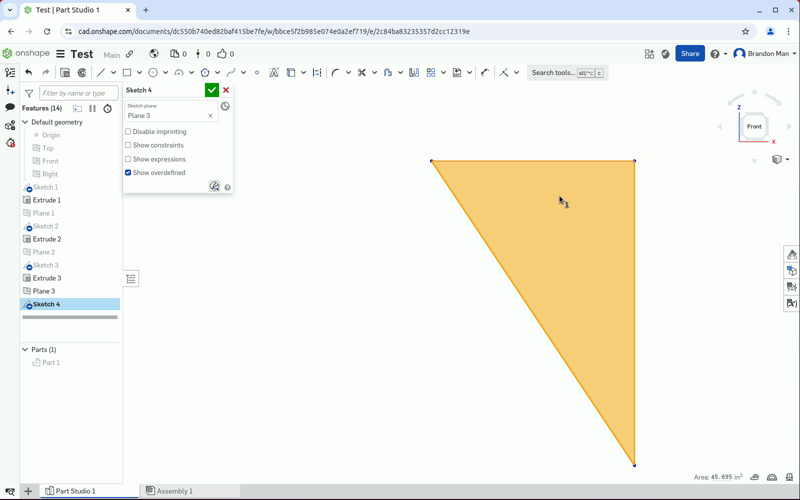
scroll(-6)
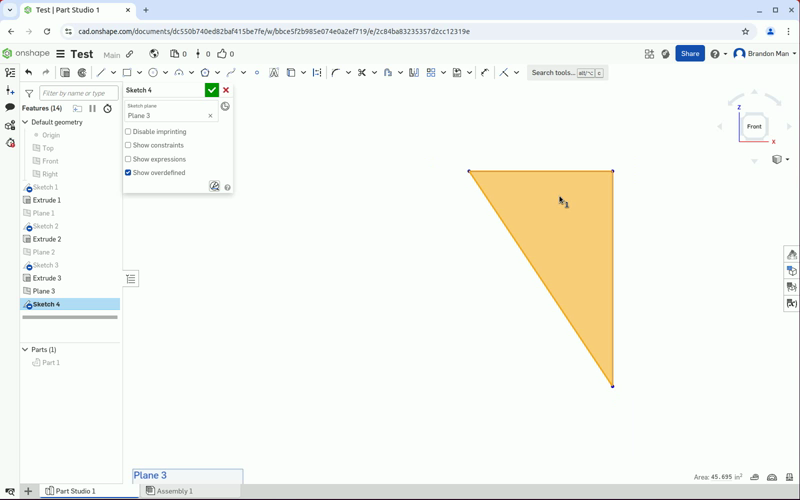
scroll(-6)
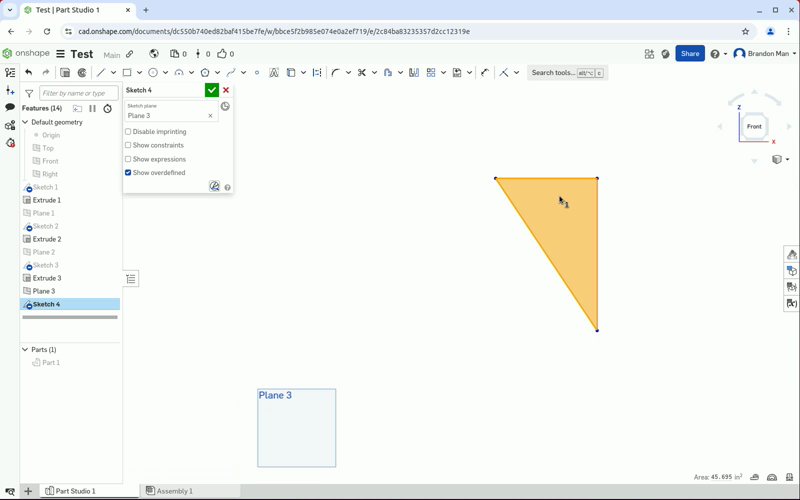
scroll(-6)
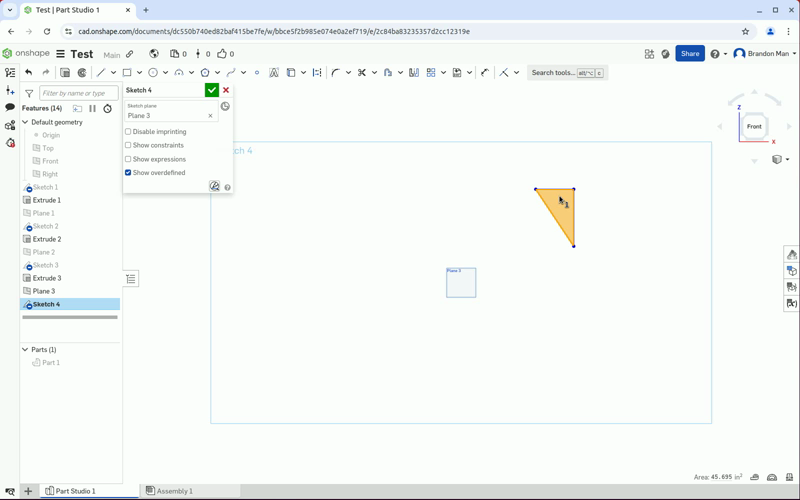
mouse_move(73, 352)
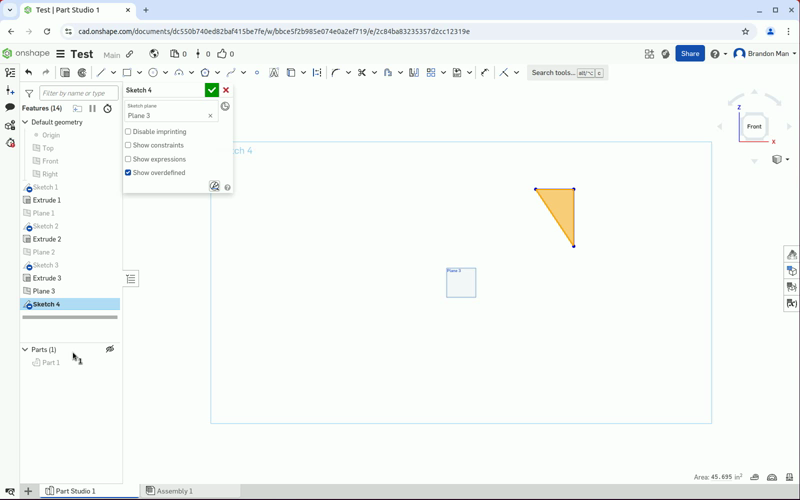
key(shift+y)
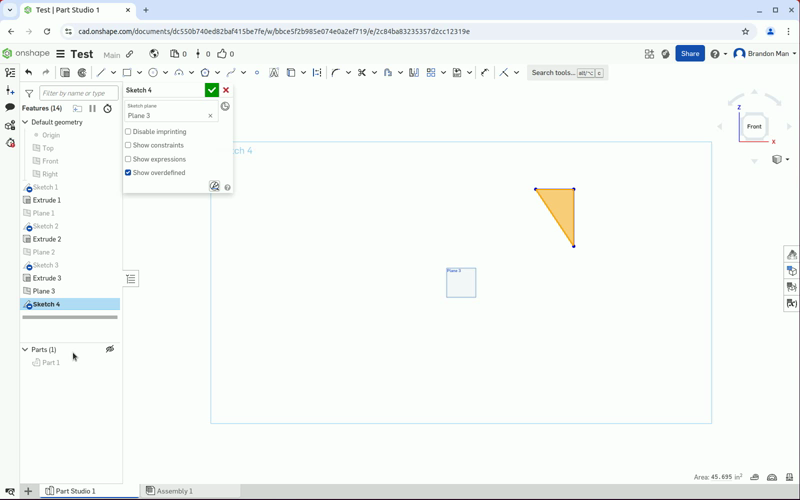
key(shift+e)
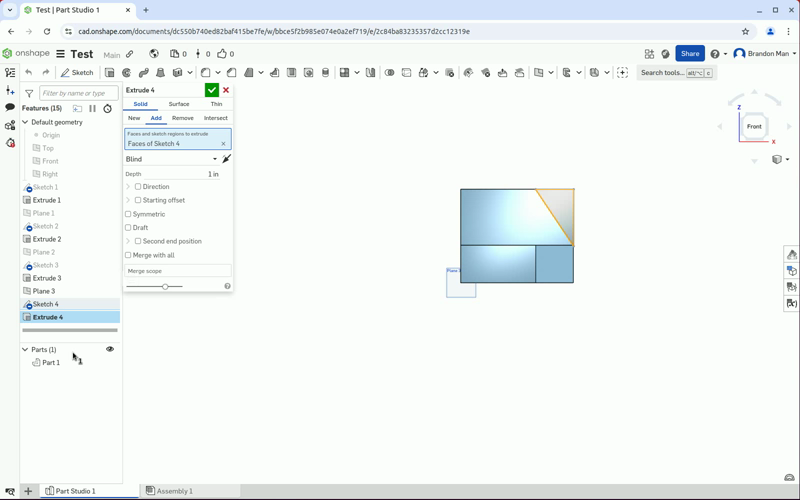
mouse_move(143, 106)
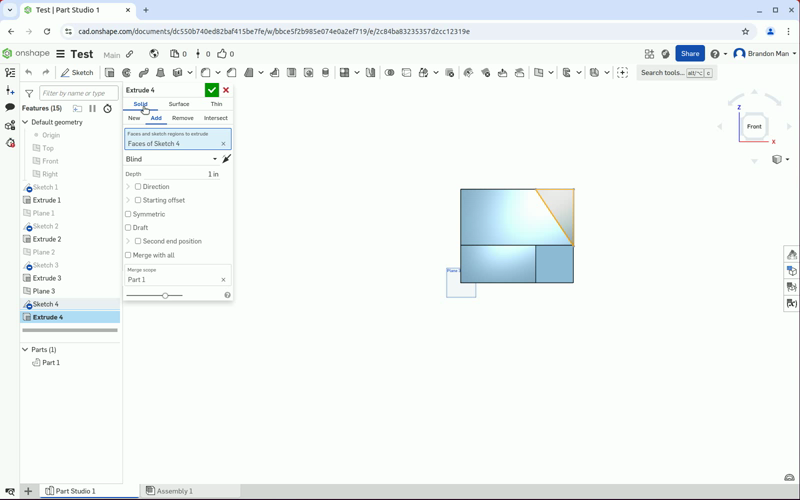
click(143, 106)
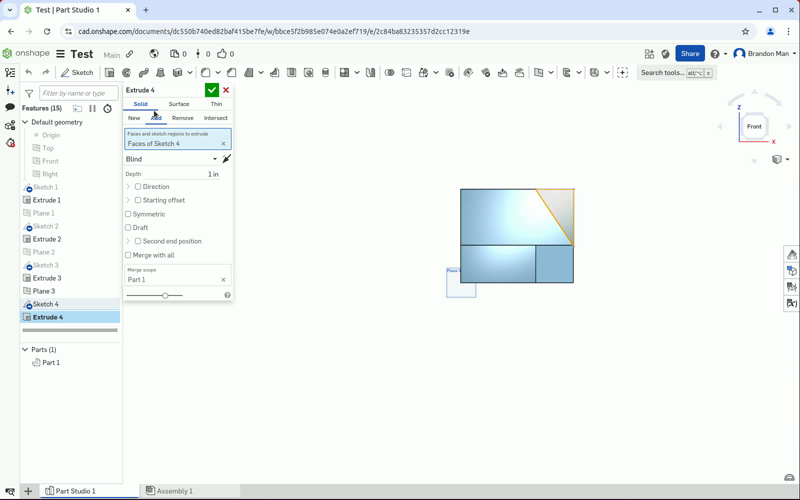
mouse_move(186, 120)
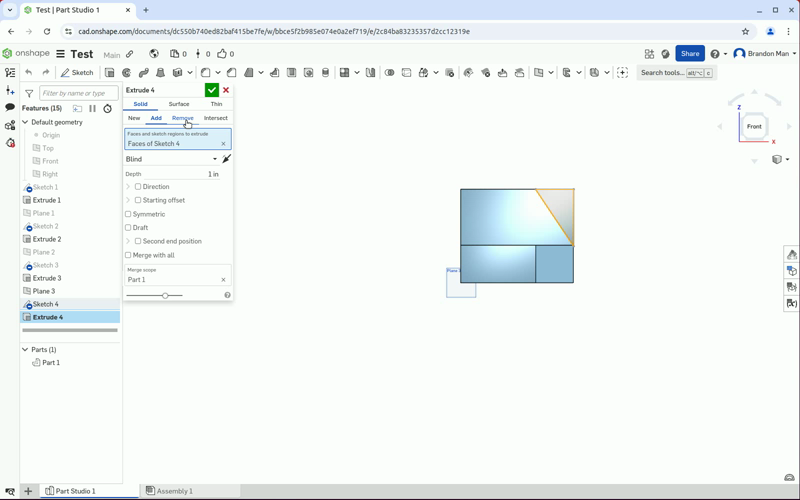
click(186, 120)
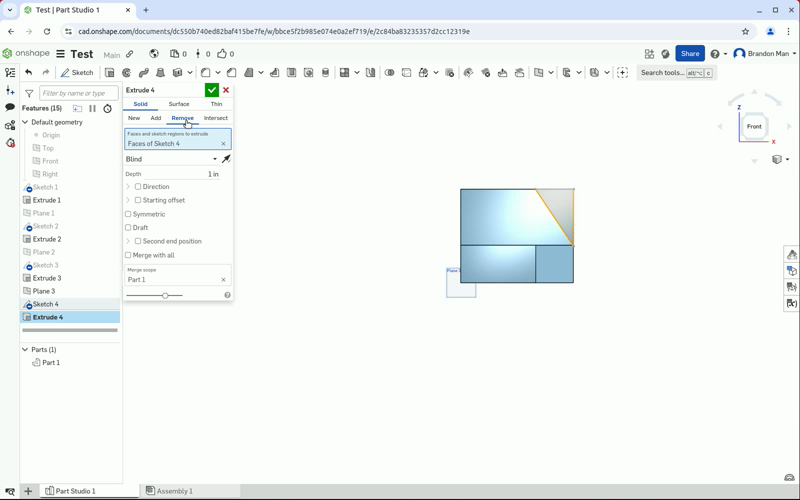
key(tab, 4)
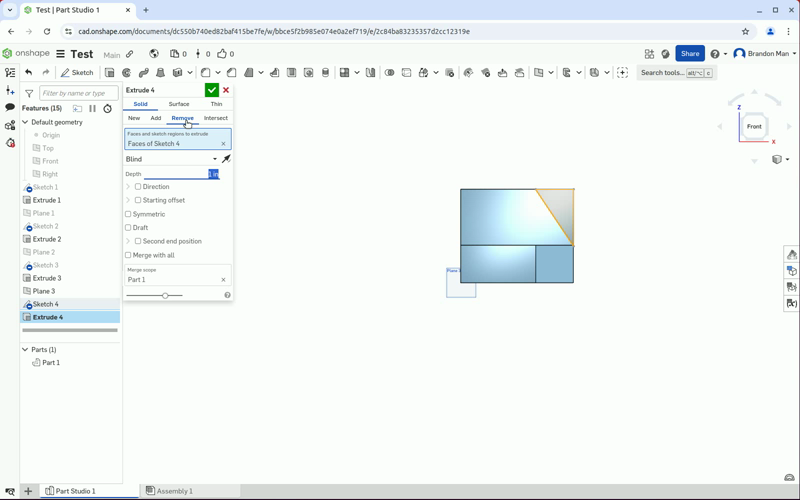
text(7.703)
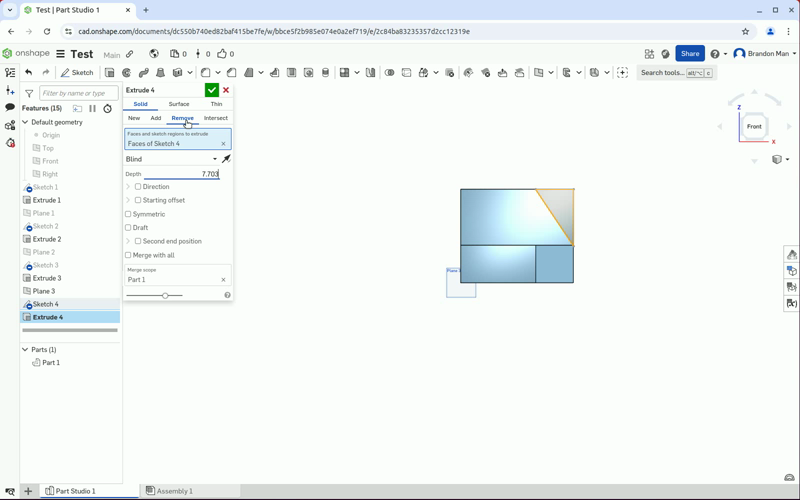
key(tab, 6)
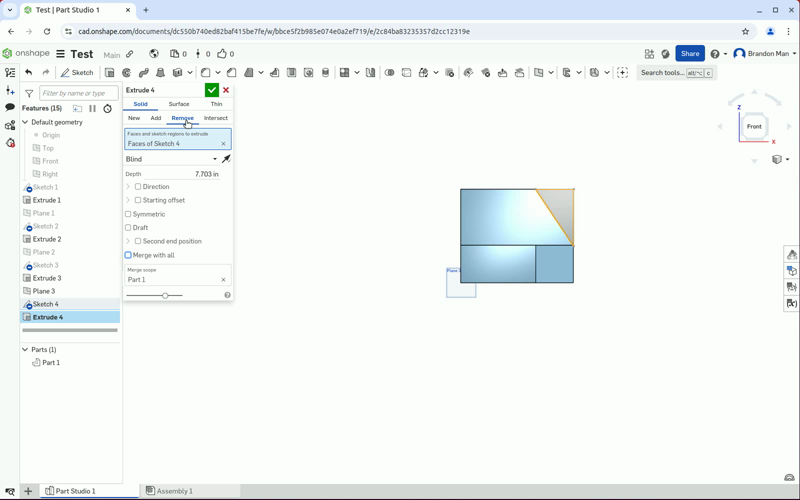
key(space)
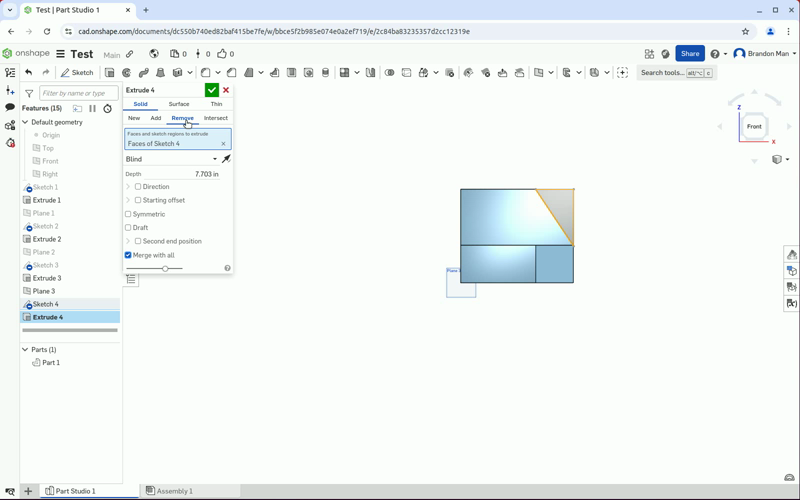
key(enter)
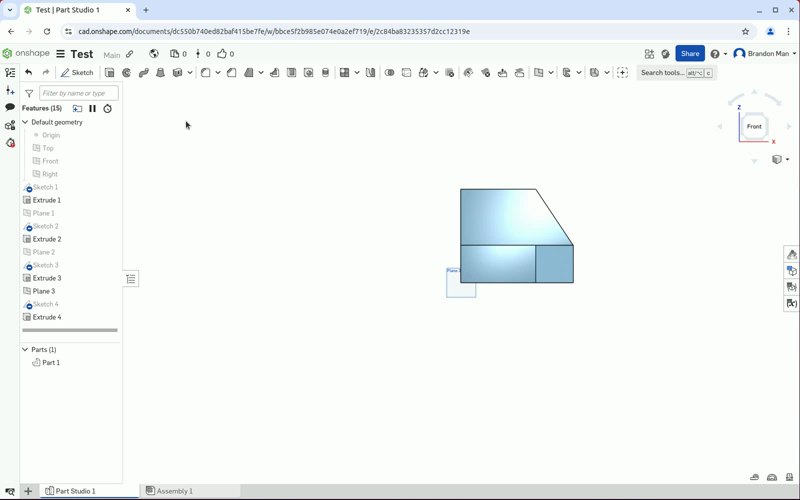
key(shift+h)
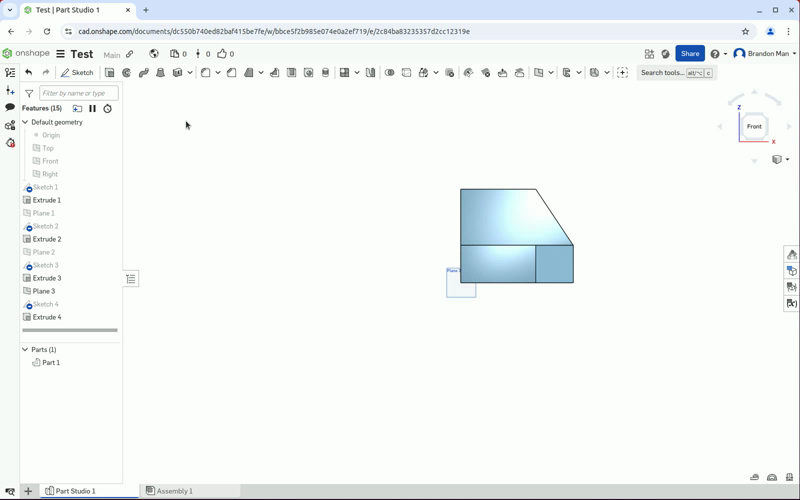
key(shift+h)
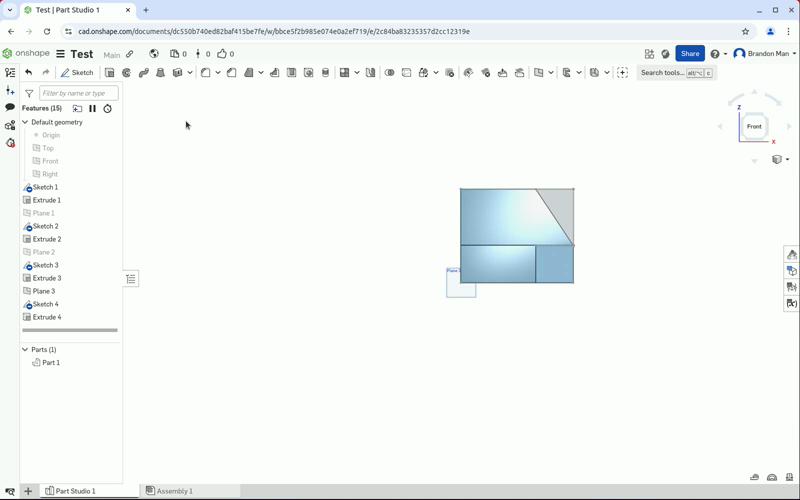
key(shift+7)
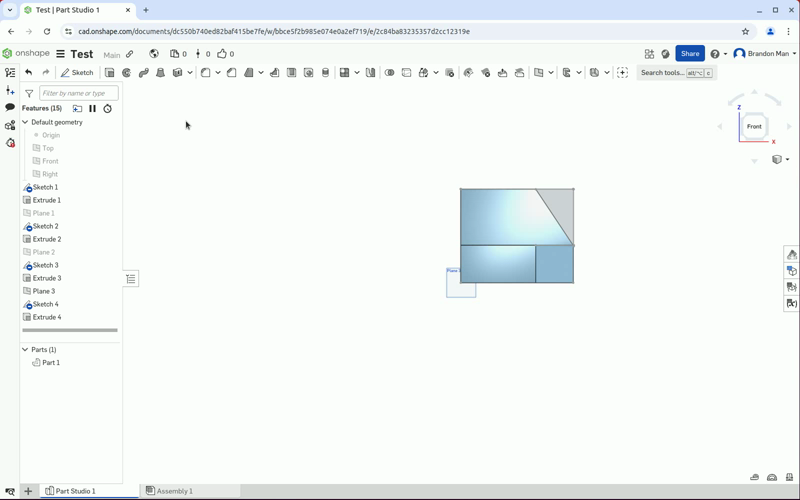
key(left, 2)
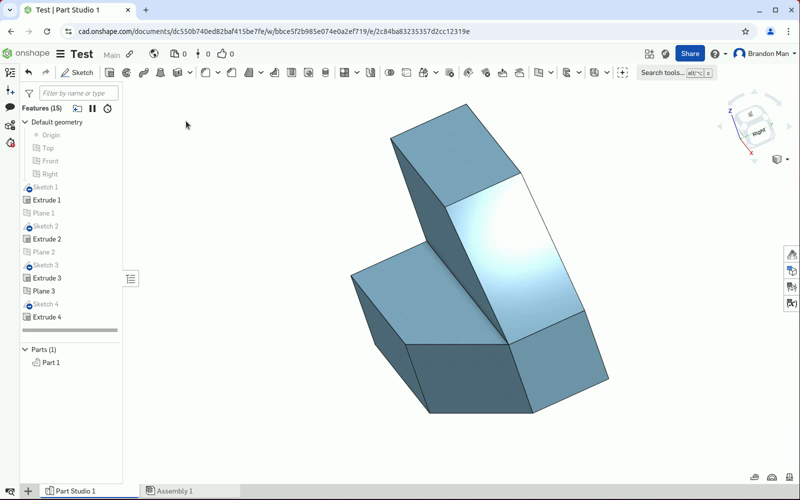
key(down, 2)
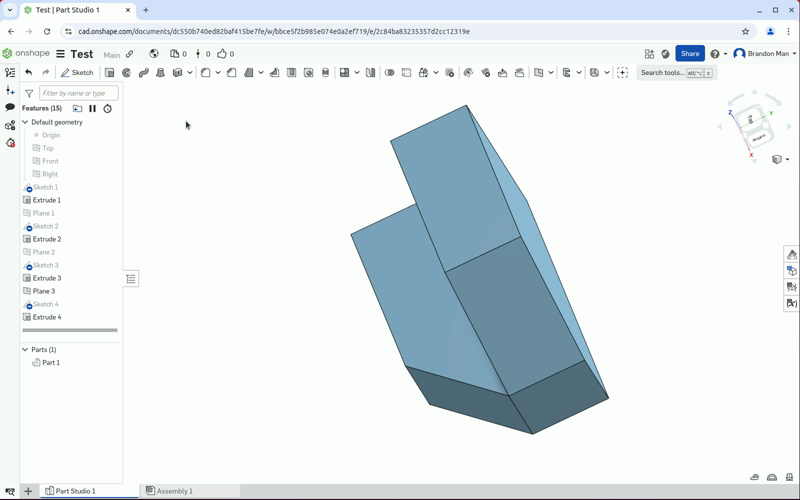
key(up, 2)
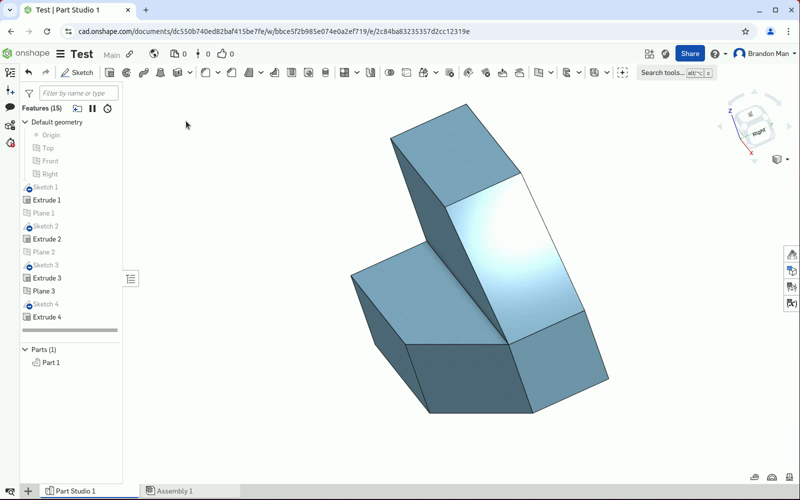
key(right, 2)
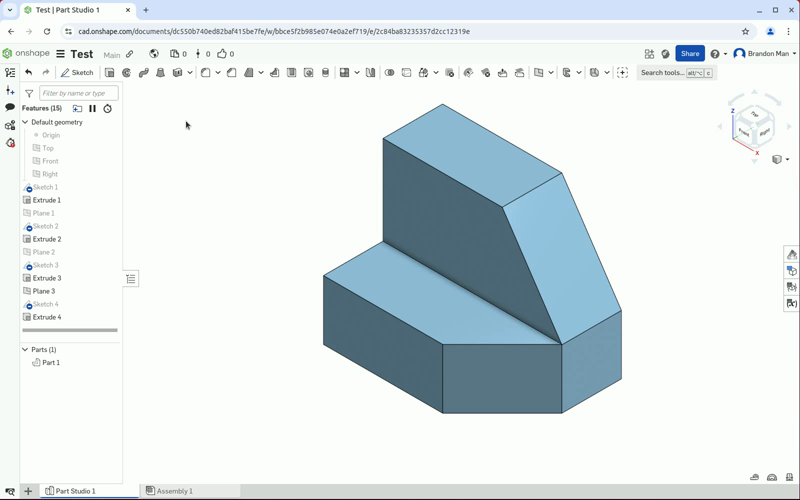
mouse_move(73, 189)
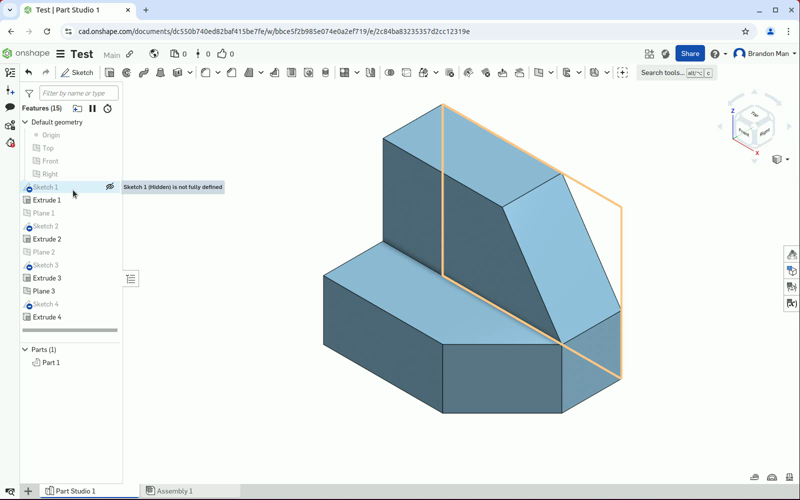
click(73, 189)